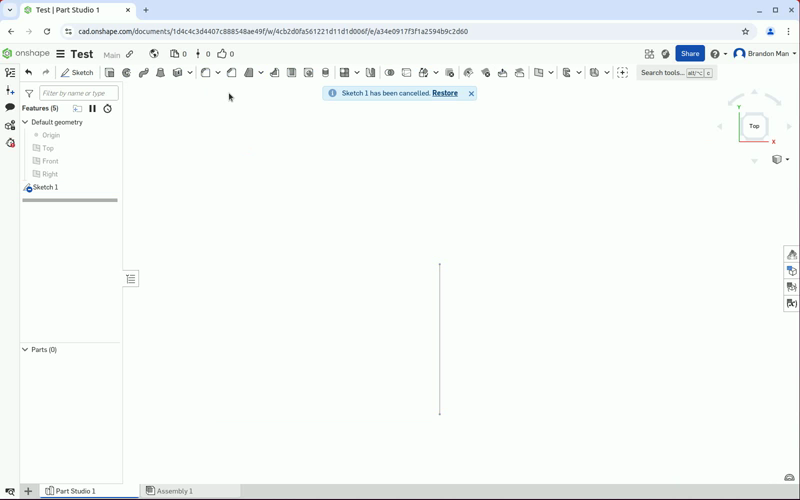
key(shift+h)
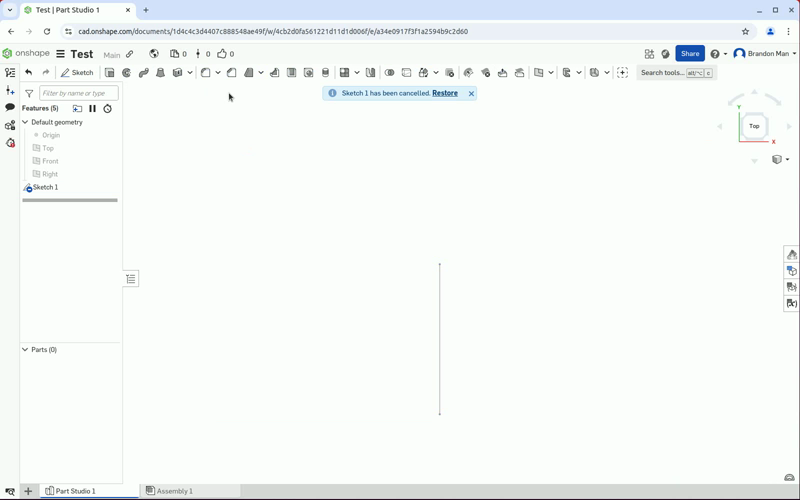
key(shift+s)
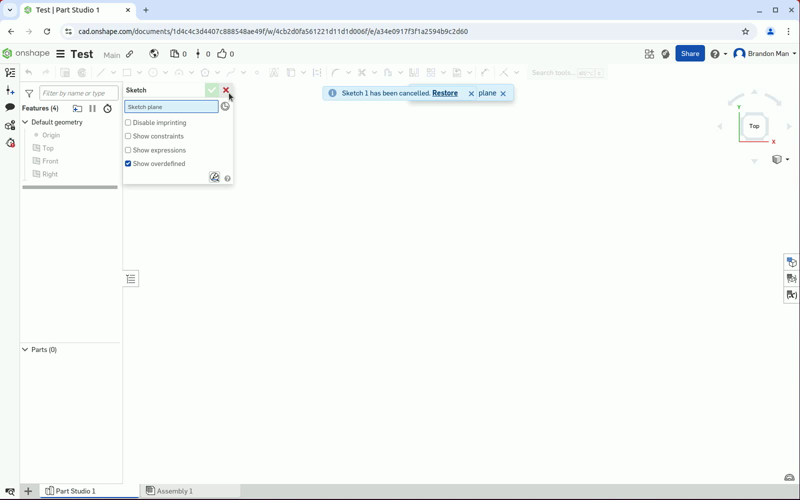
mouse_move(73, 150)
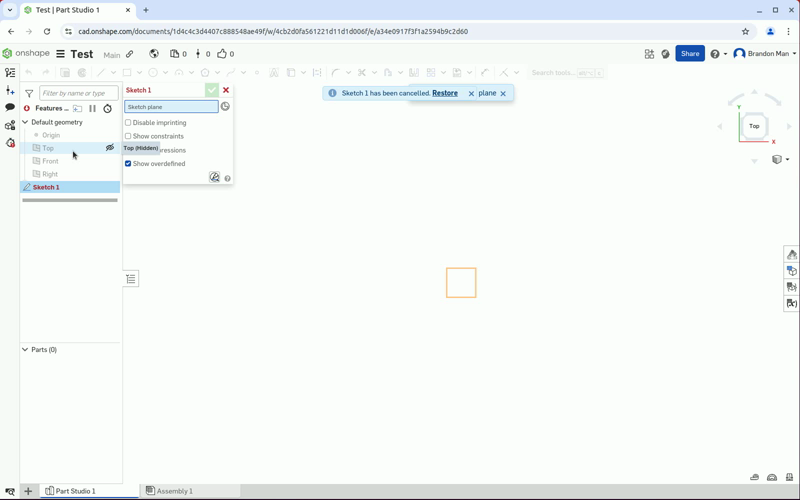
click(73, 150)
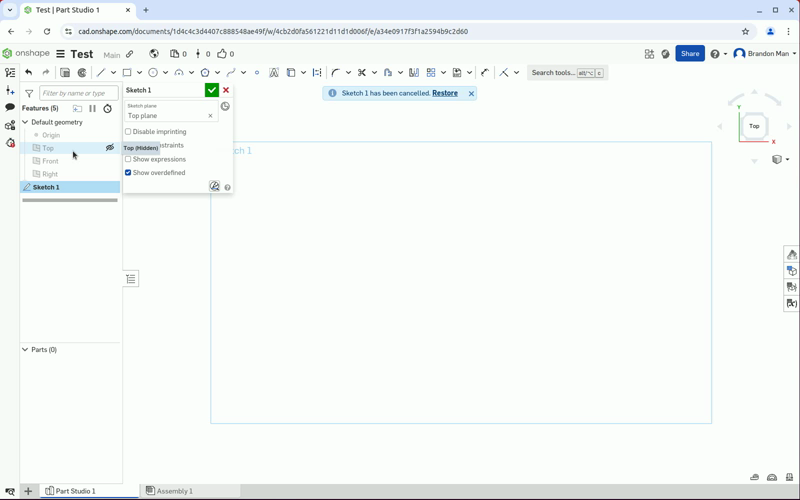
mouse_move(73, 352)
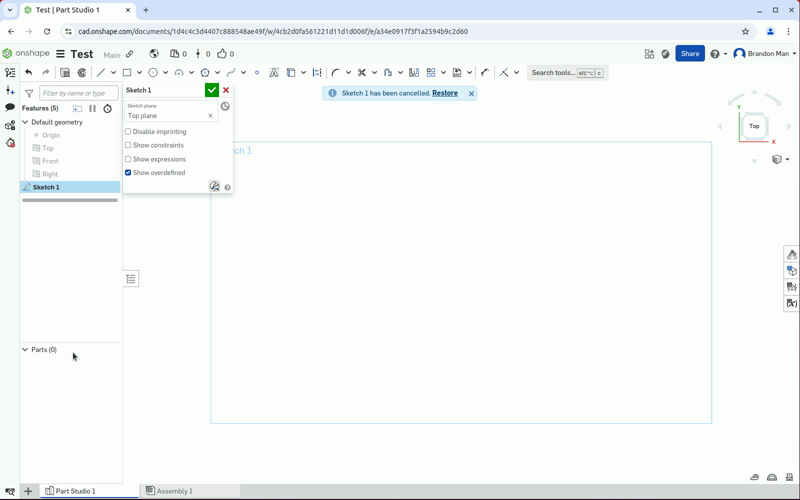
key(y)
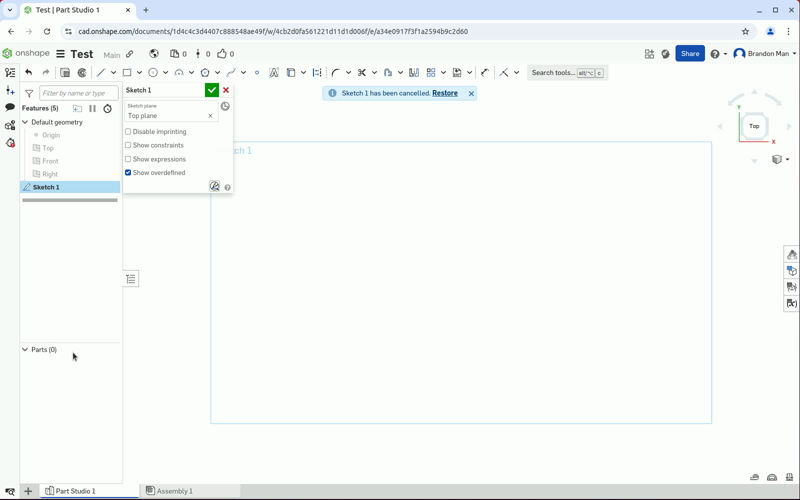
key(l)
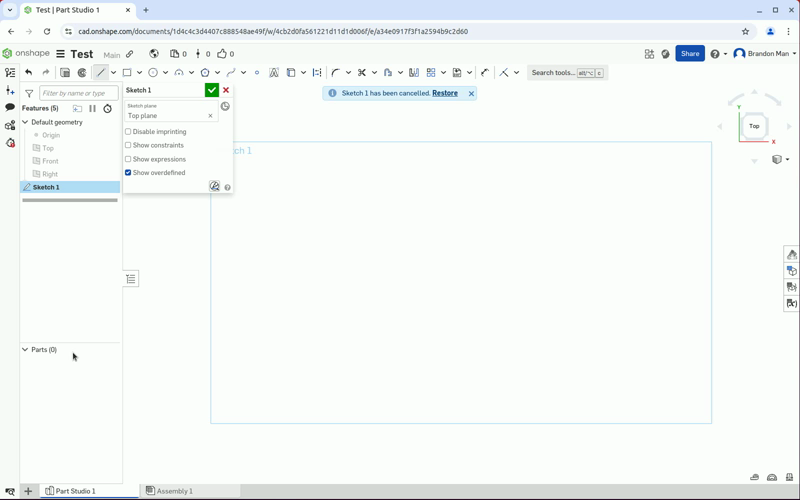
key_down(shift)
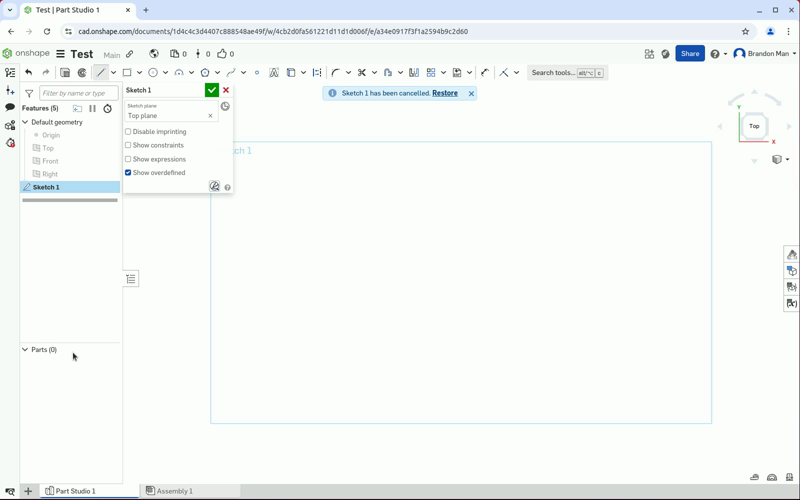
mouse_move(392, 313)
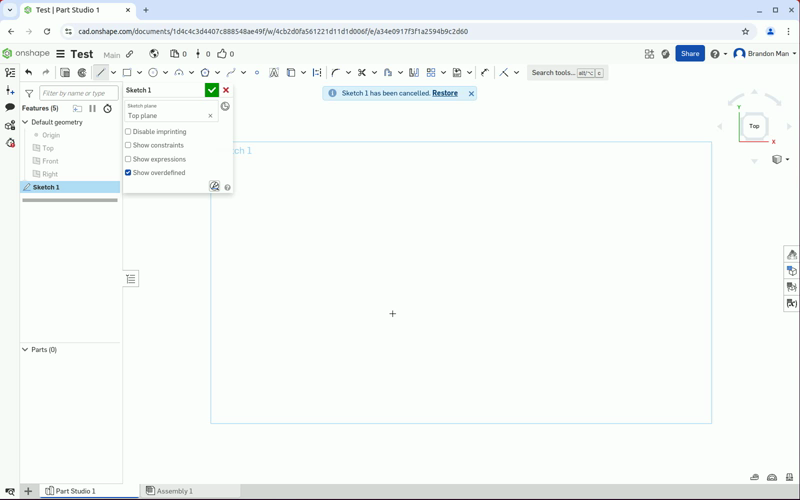
click(392, 313)
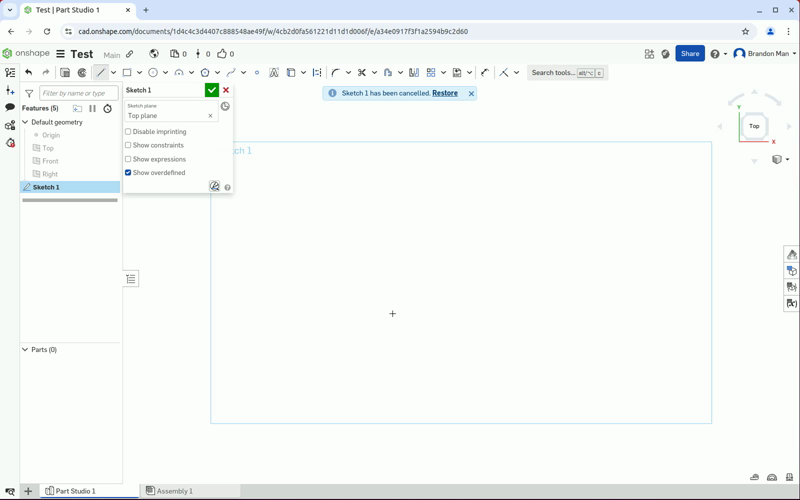
key_up(shift)
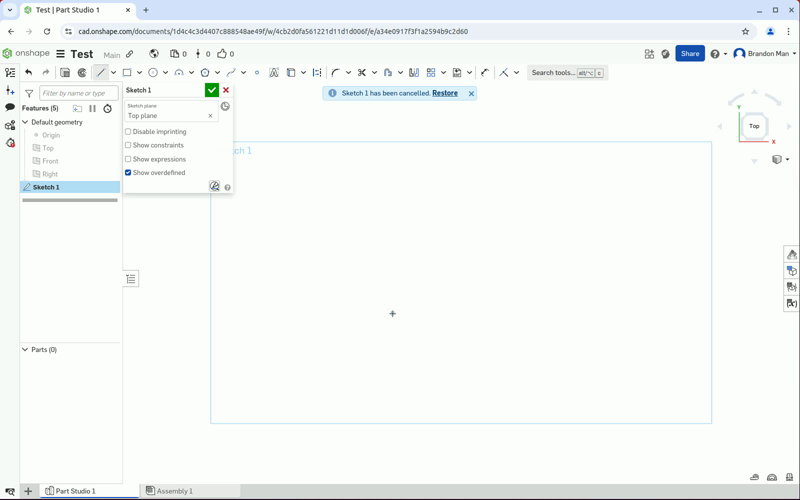
key_down(shift)
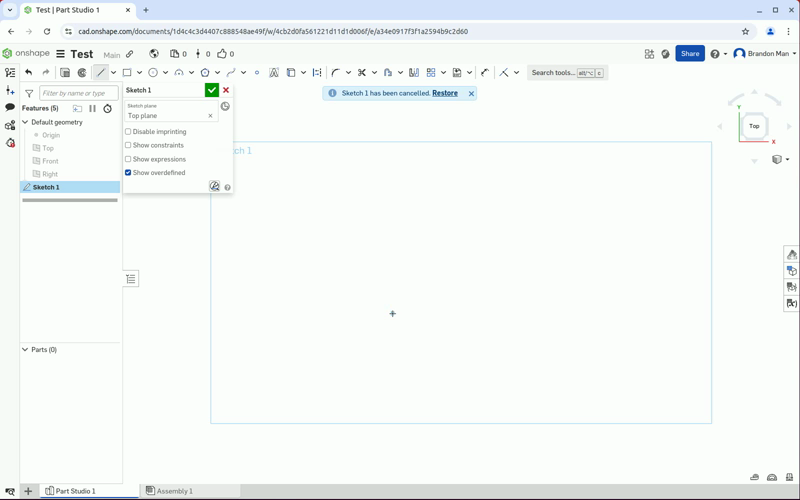
mouse_move(513, 341)
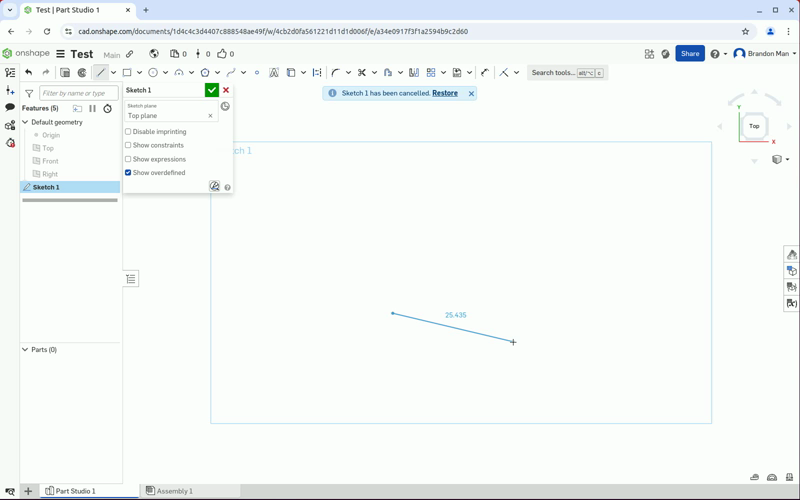
click(513, 341)
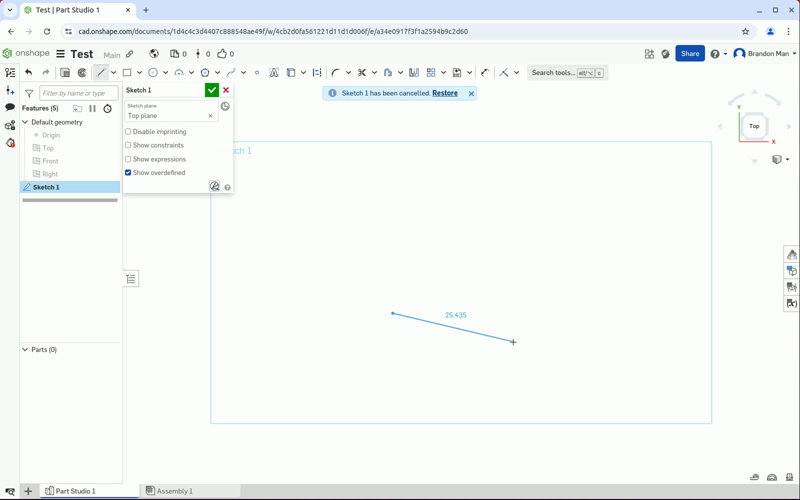
key_up(shift)
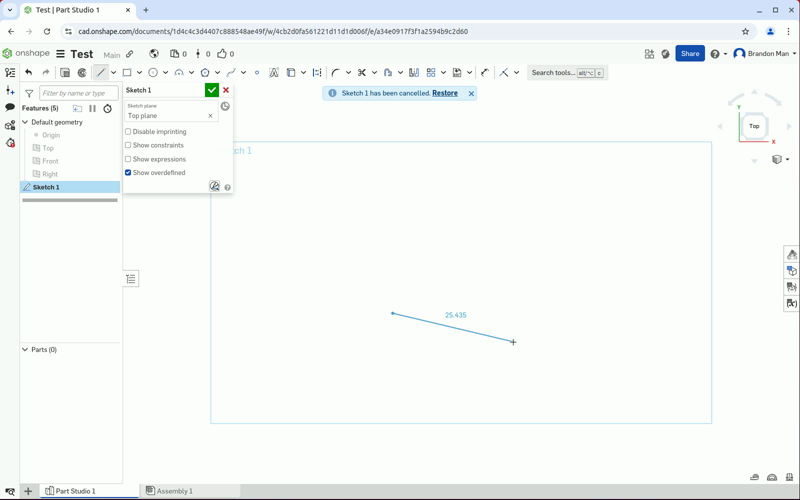
key_down(shift)
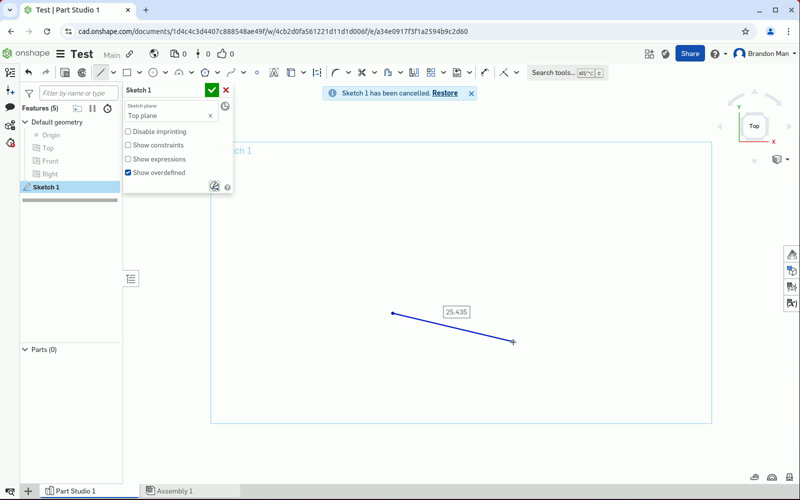
mouse_move(527, 282)
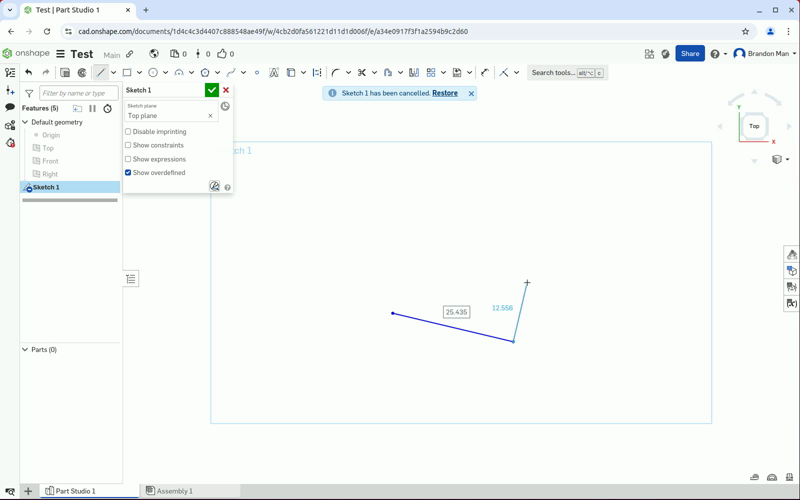
click(527, 282)
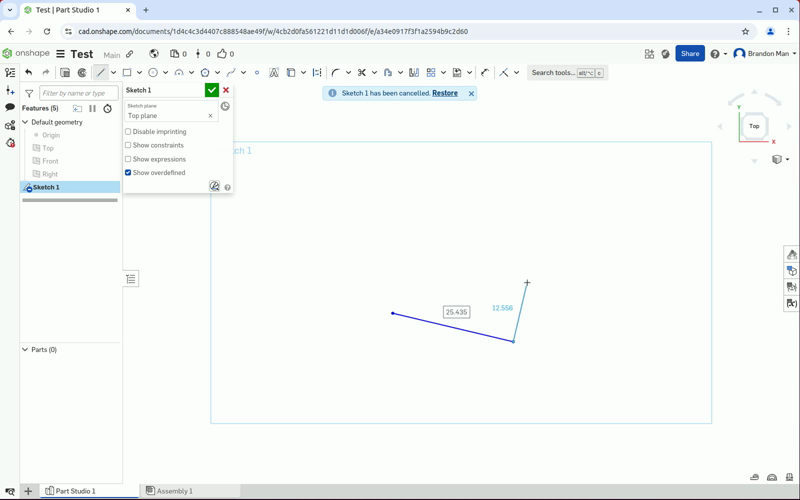
key_up(shift)
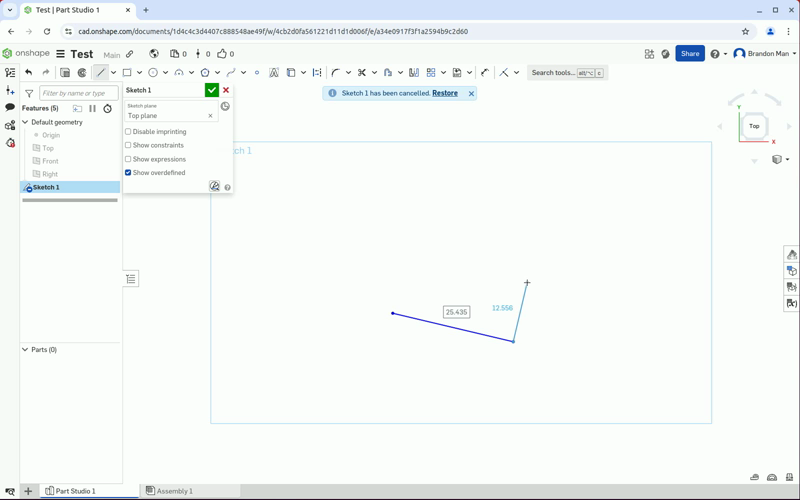
key_down(shift)
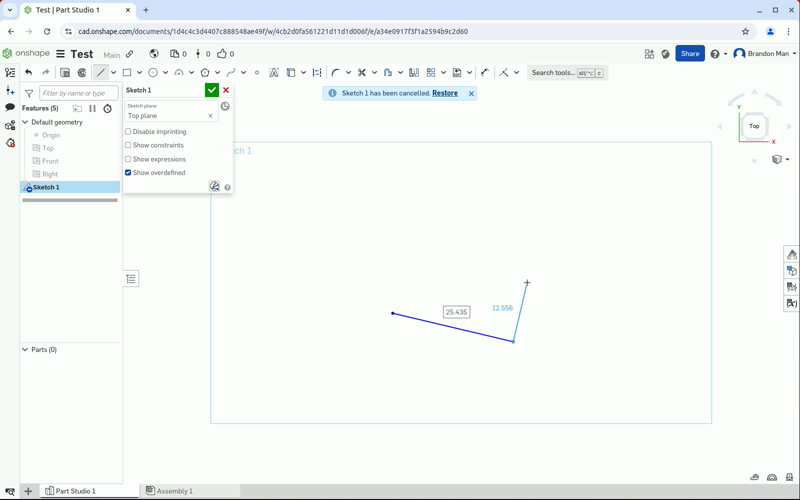
mouse_move(392, 282)
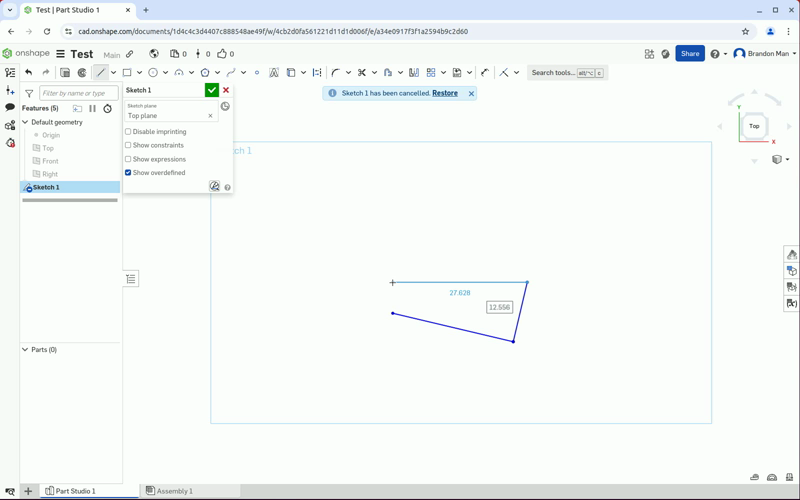
click(392, 282)
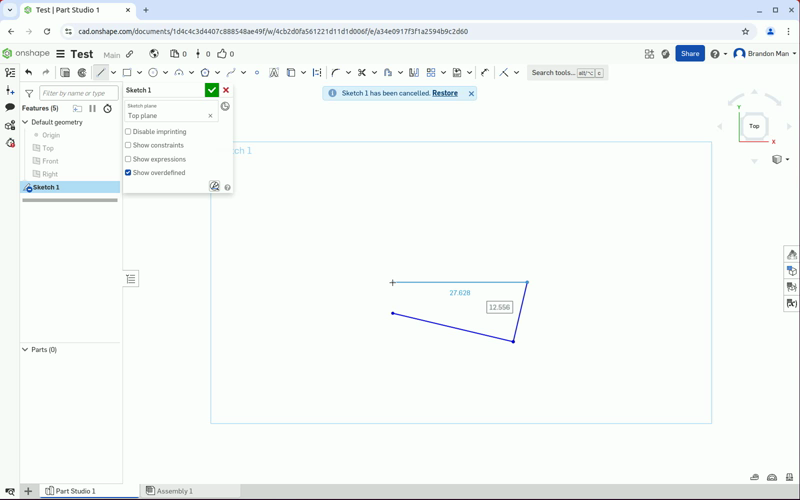
key_up(shift)
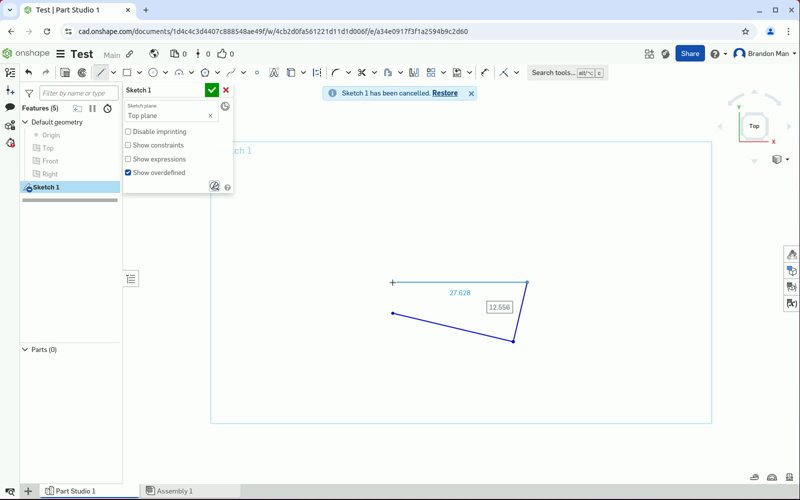
mouse_move(422, 282)
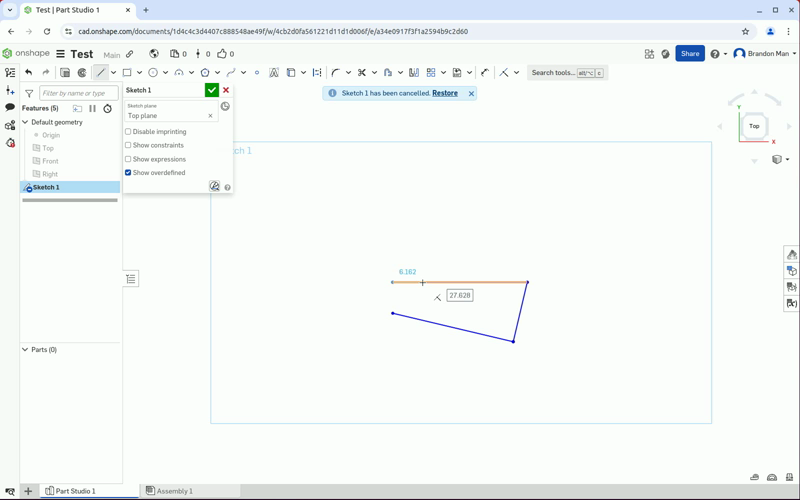
key_down(shift)
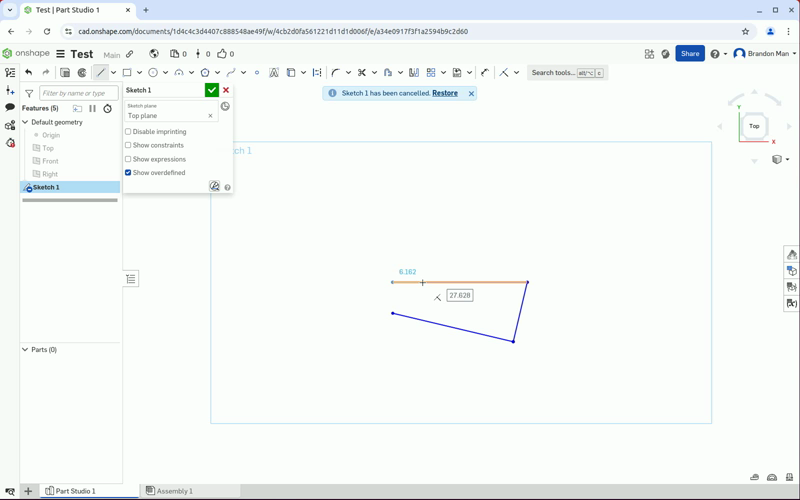
mouse_move(392, 313)
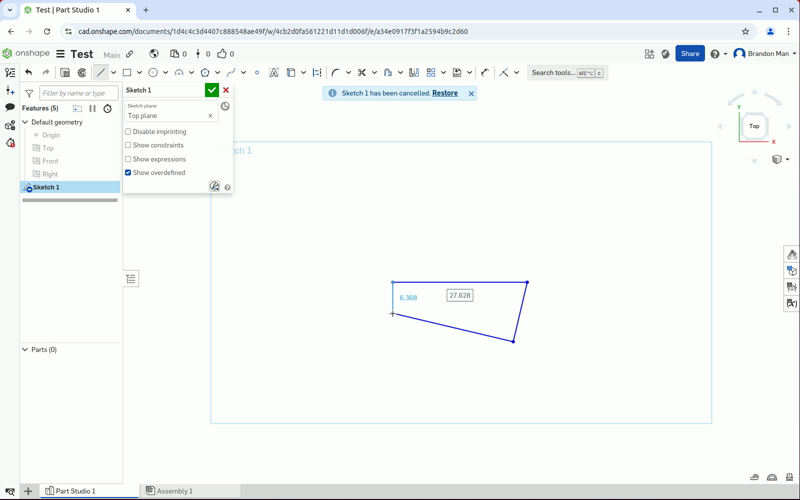
key_up(shift)
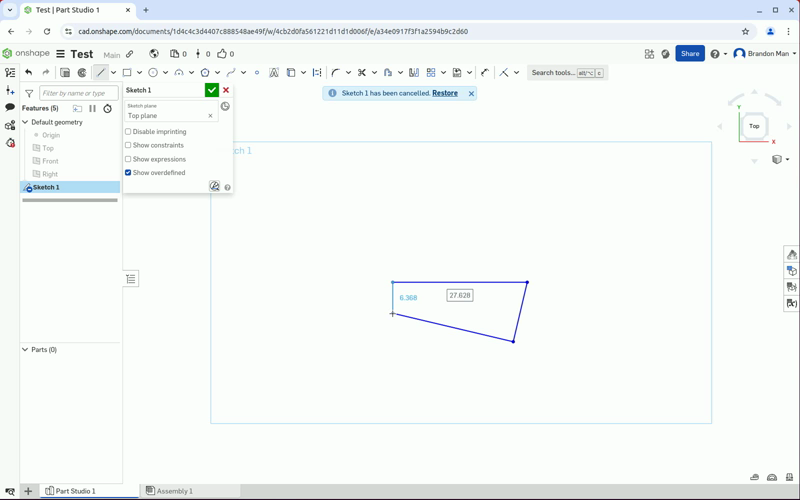
click(392, 313)
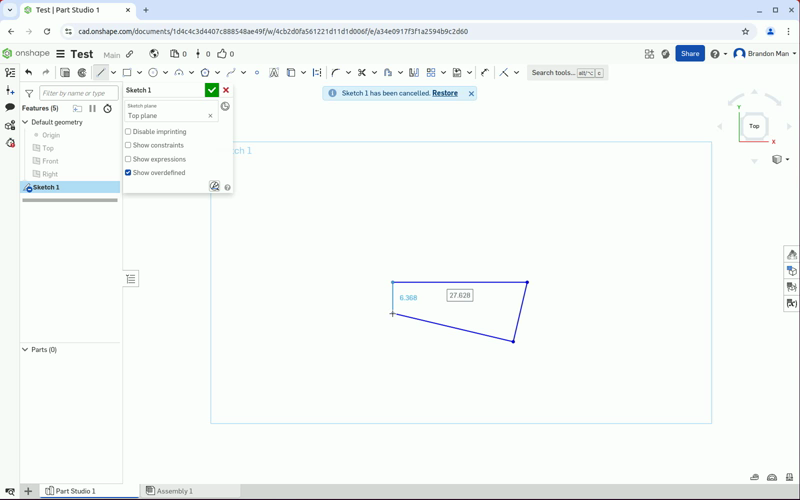
key(esc)
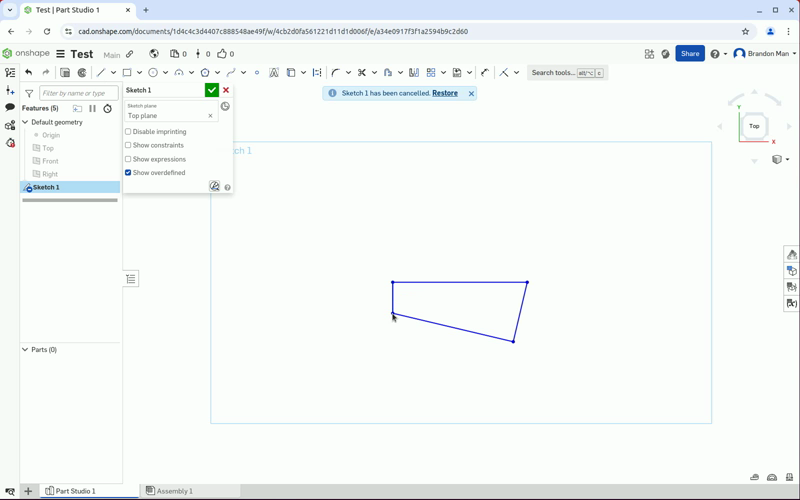
mouse_move(499, 320)
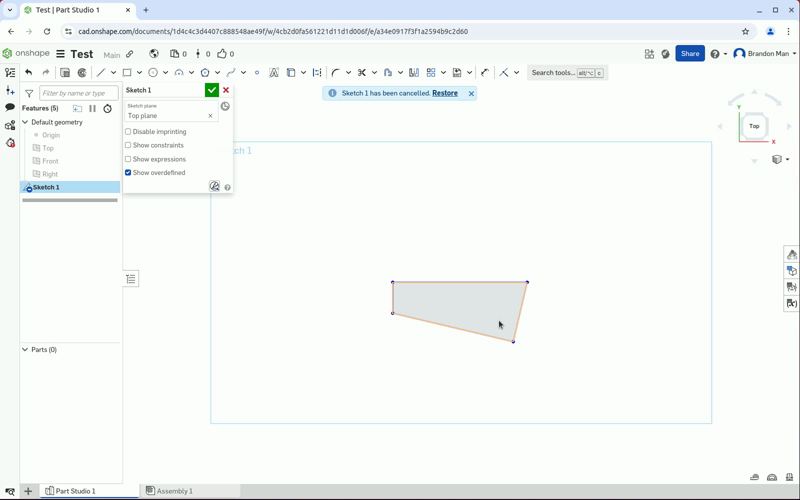
click(499, 320)
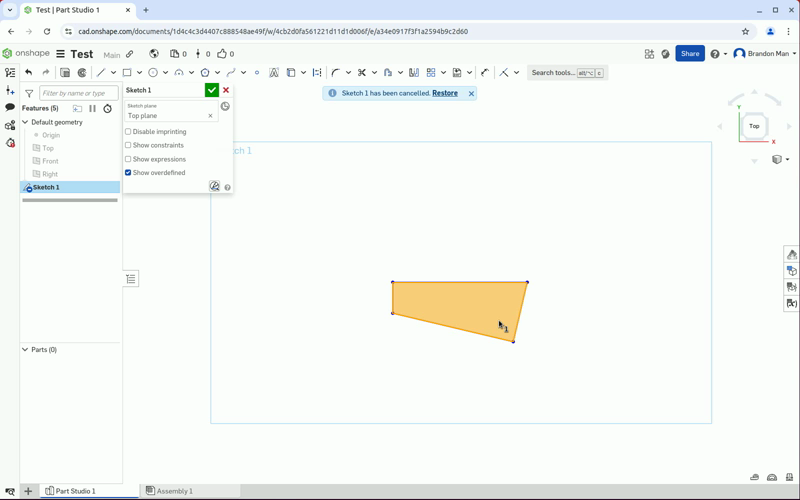
mouse_move(73, 352)
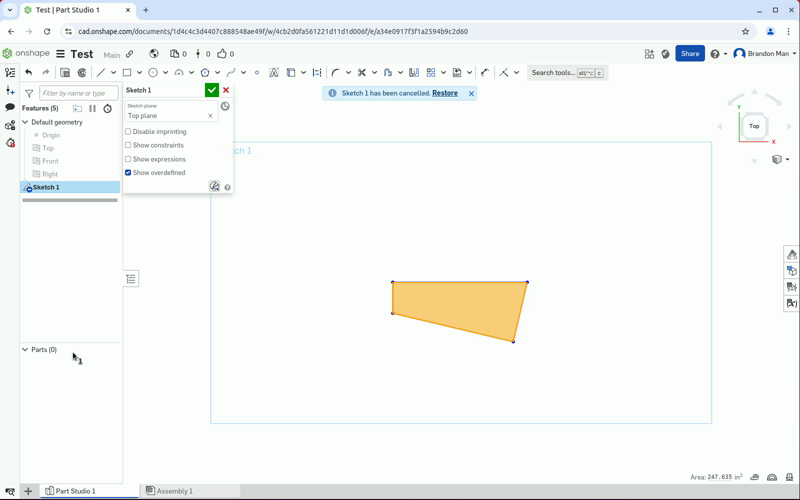
key(shift+y)
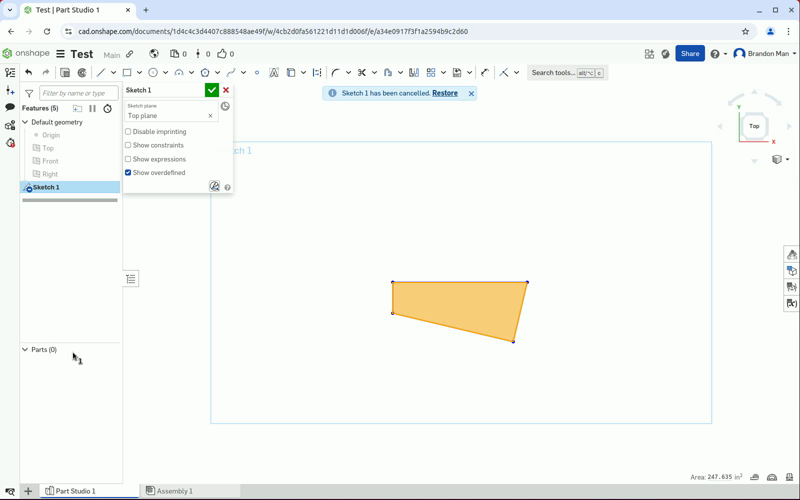
key(shift+e)
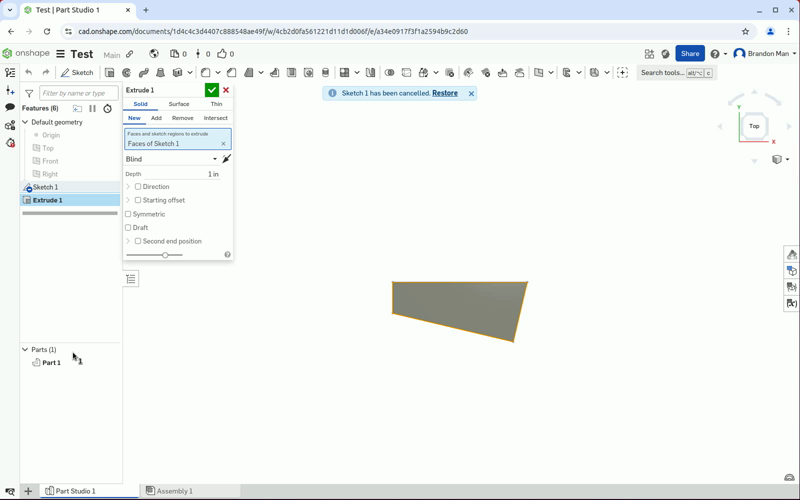
mouse_move(143, 106)
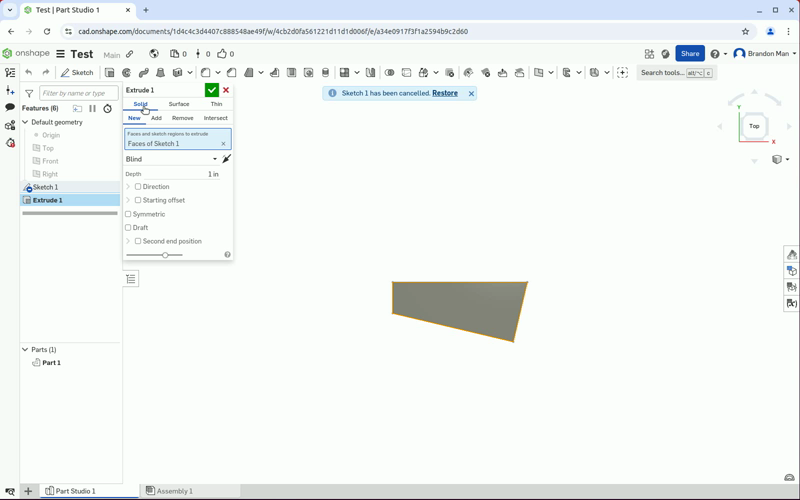
click(143, 106)
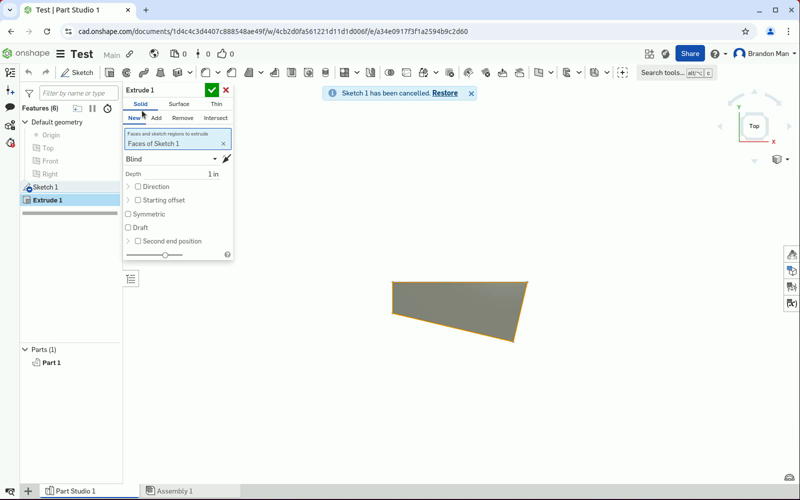
mouse_move(137, 120)
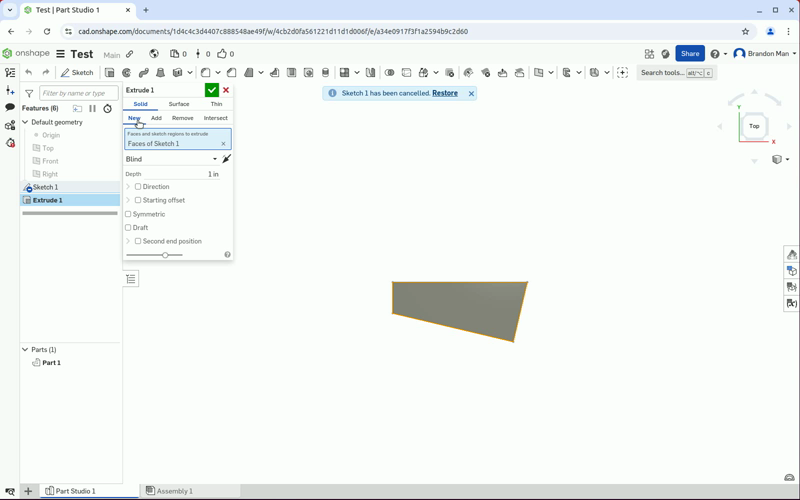
click(137, 120)
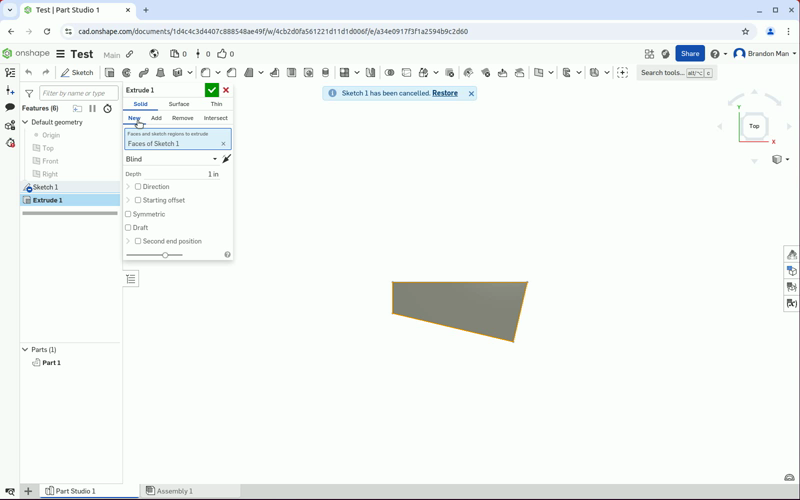
key(tab, 4)
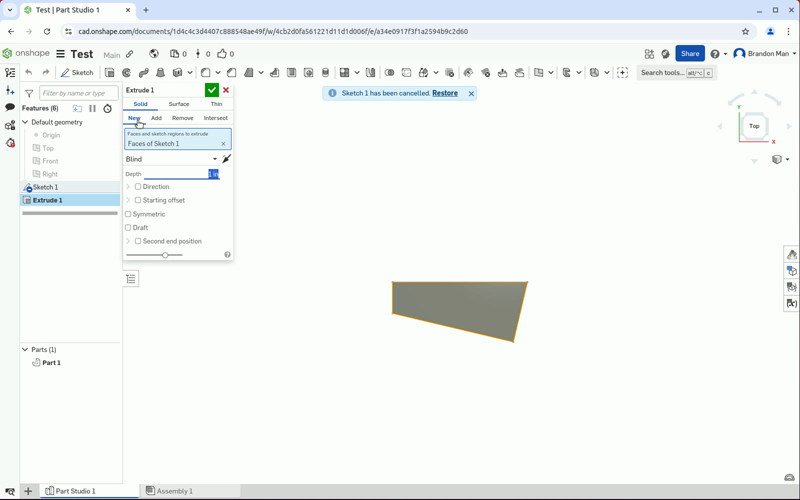
text(0.481)
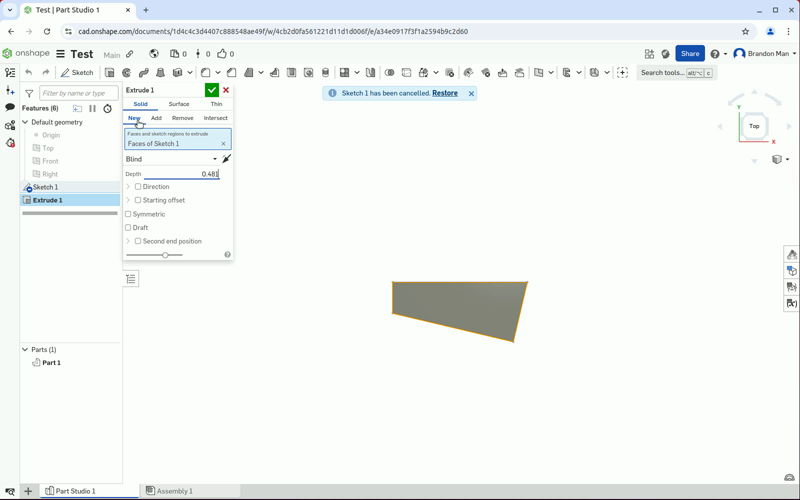
key(enter)
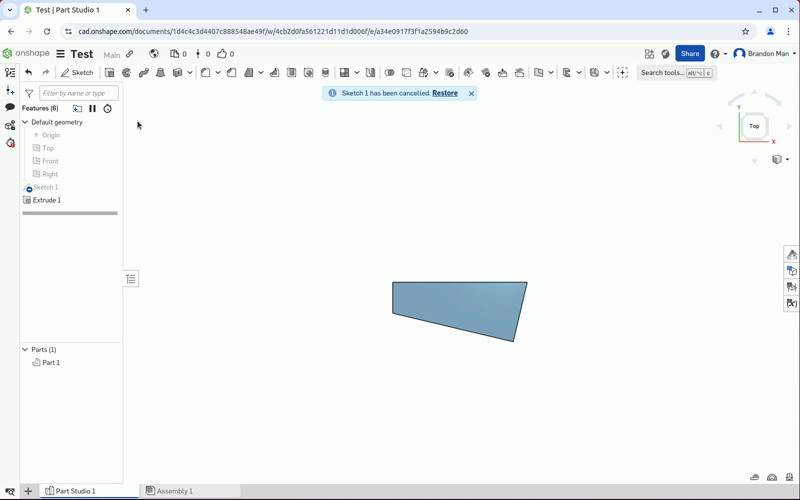
key(shift+h)
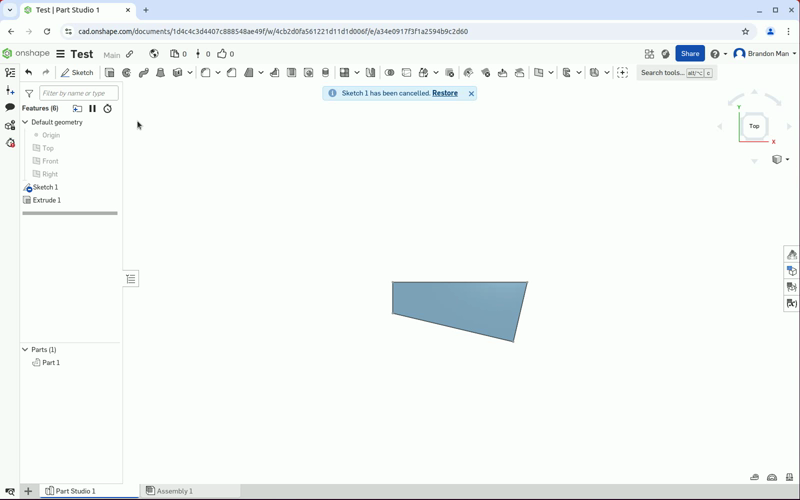
key(shift+h)
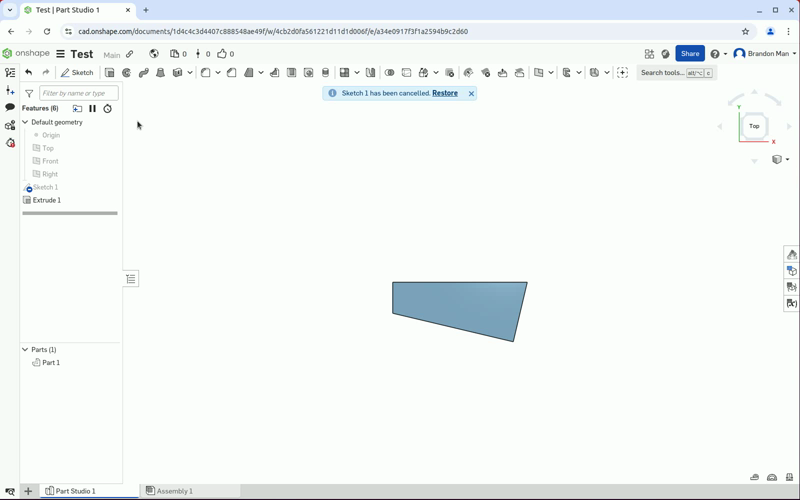
mouse_move(73, 189)
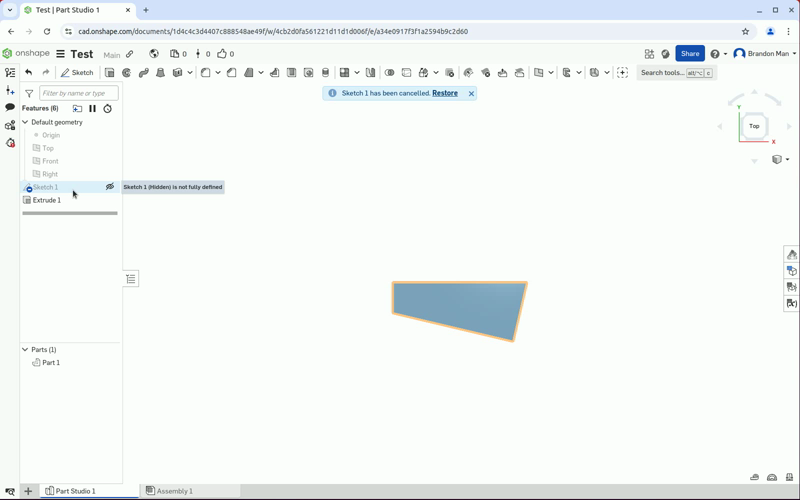
click(73, 189)
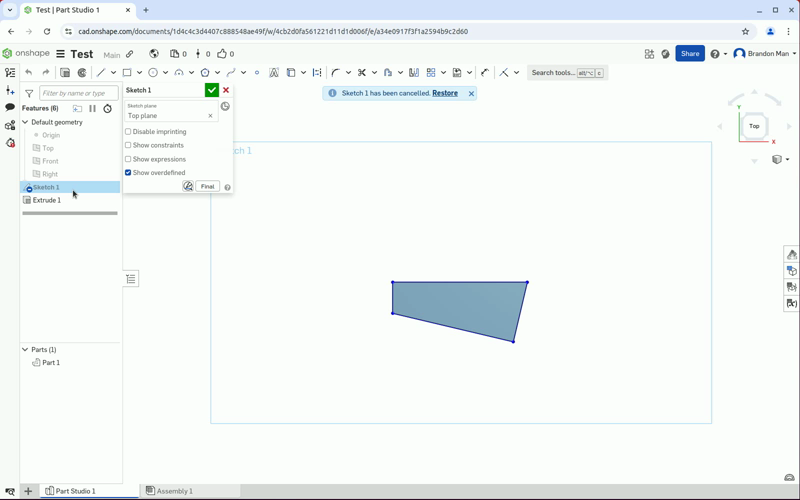
mouse_move(229, 92)
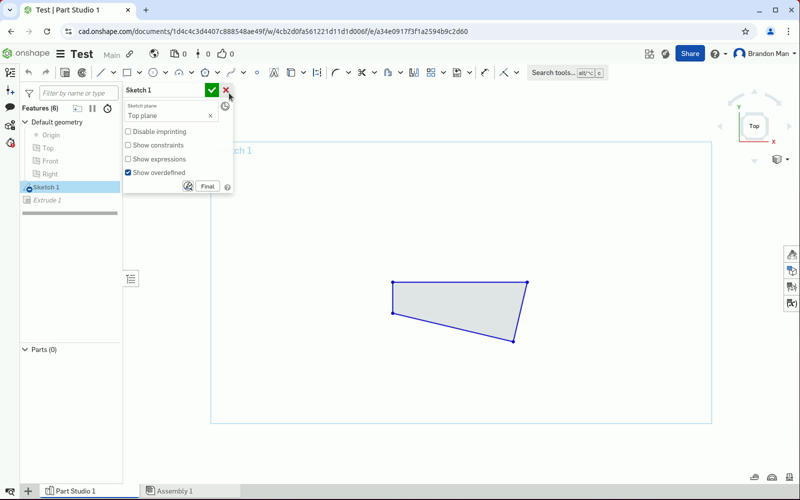
click(229, 92)
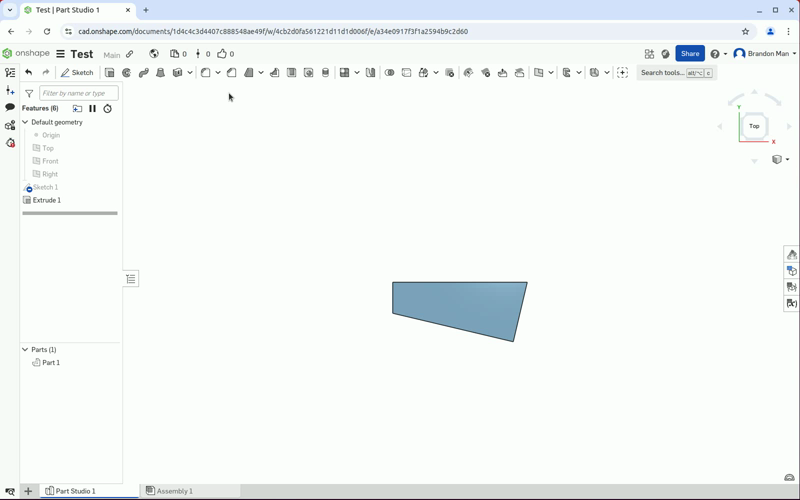
mouse_move(541, 75)
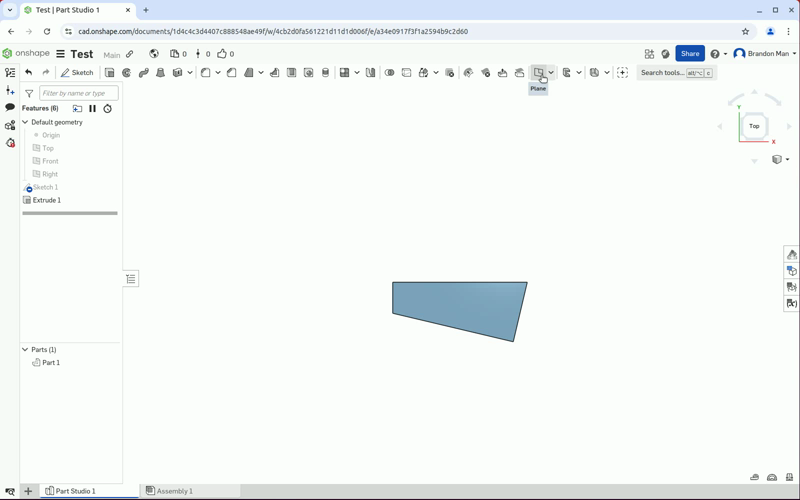
click(541, 75)
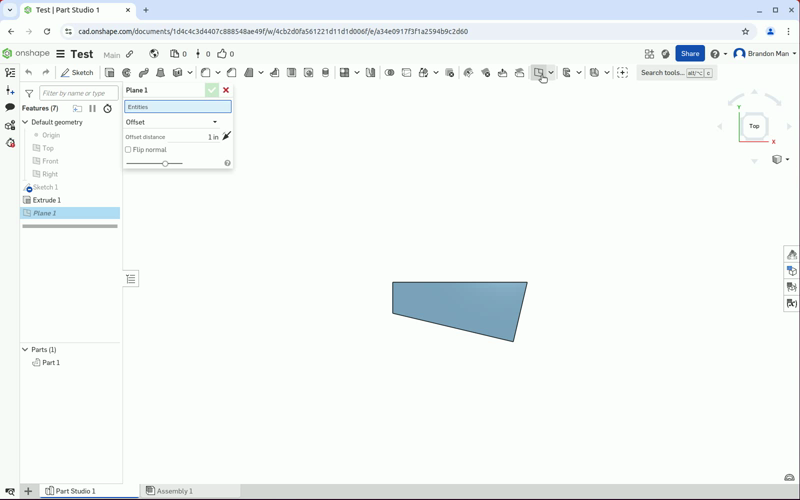
mouse_move(73, 150)
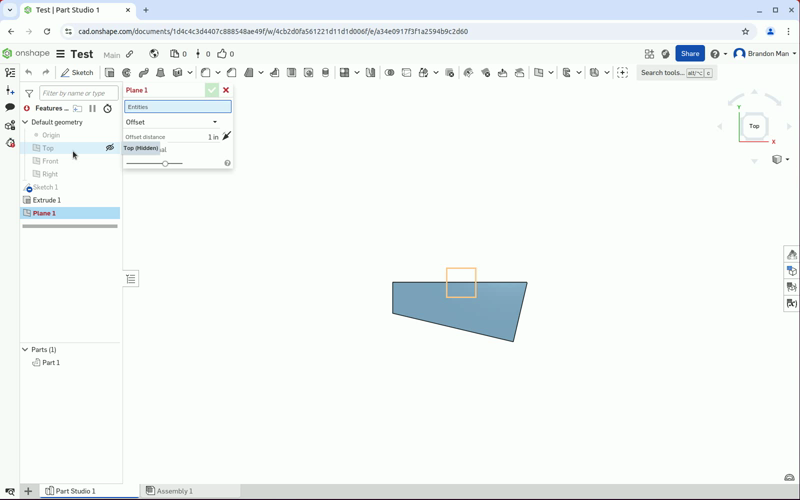
click(73, 150)
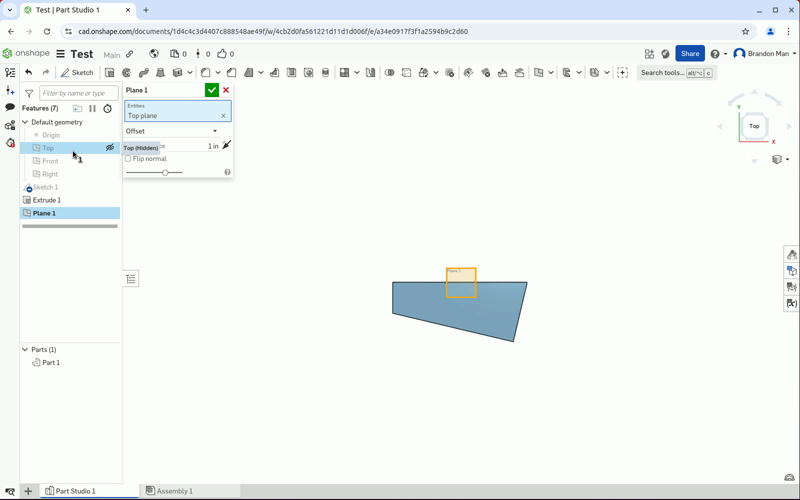
key(tab, 2)
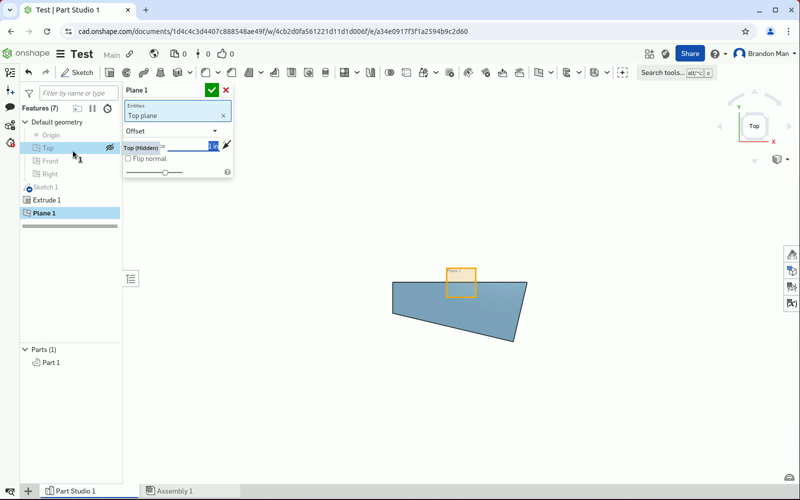
text(0.493)
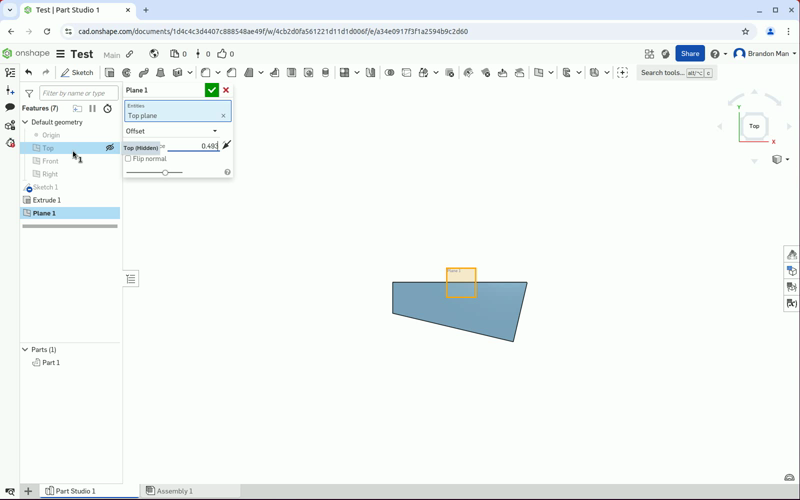
key(enter, 2)
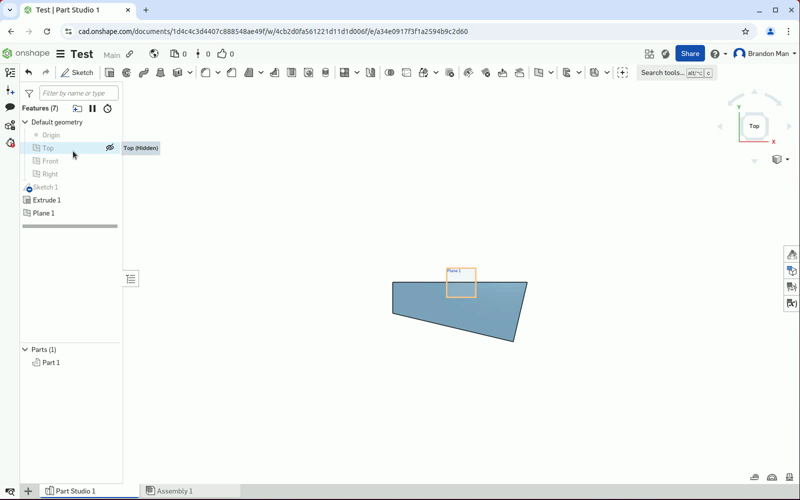
key(shift+s)
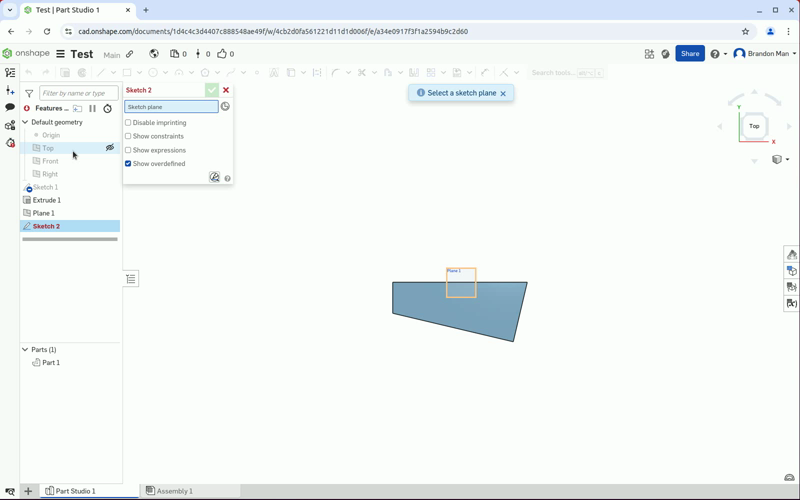
mouse_move(73, 215)
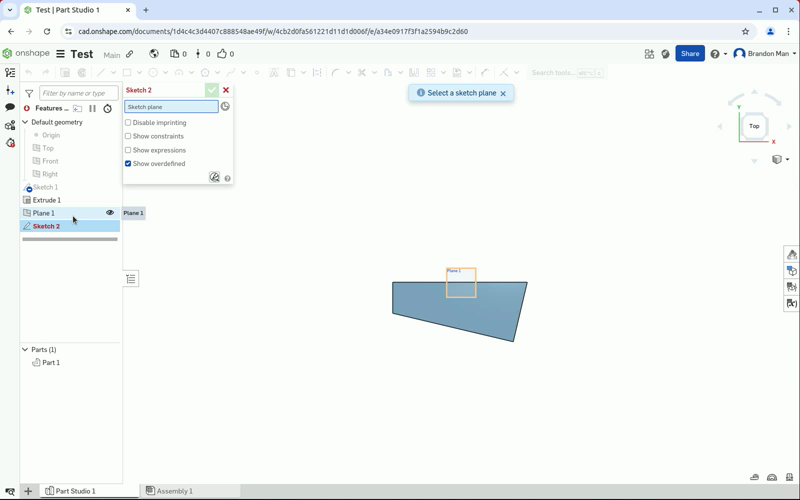
click(73, 215)
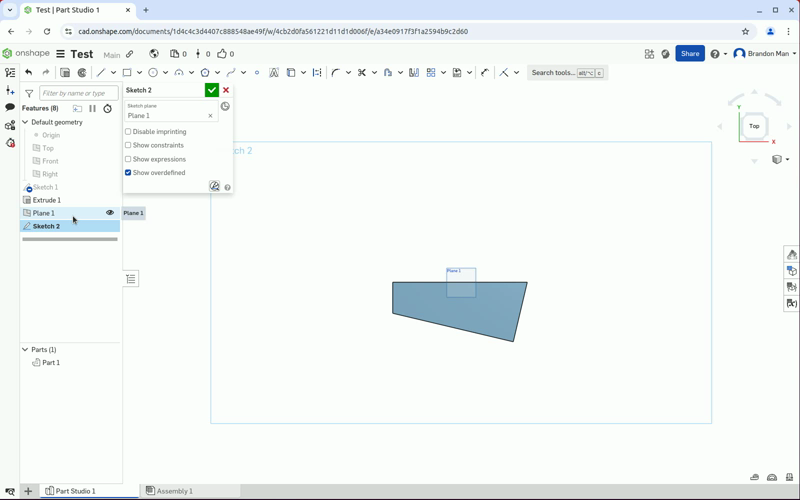
mouse_move(73, 352)
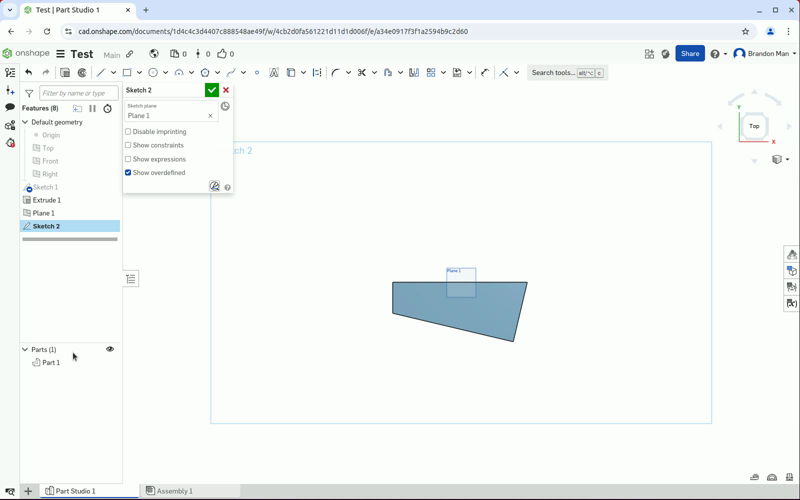
key(y)
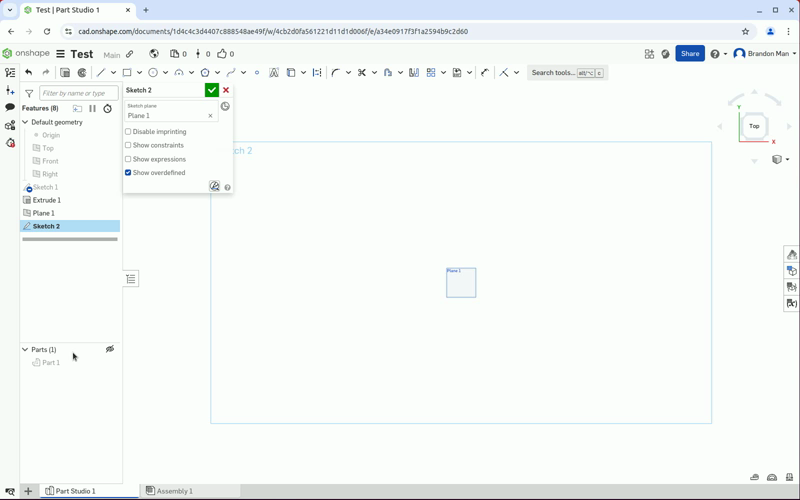
key(l)
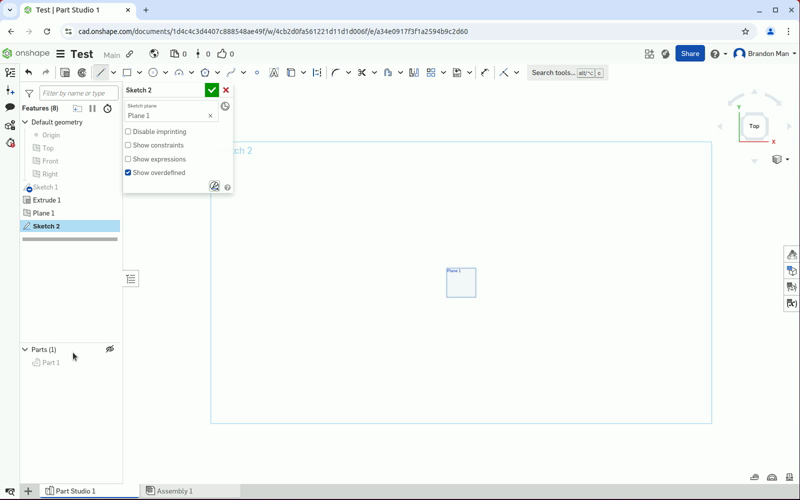
key_down(shift)
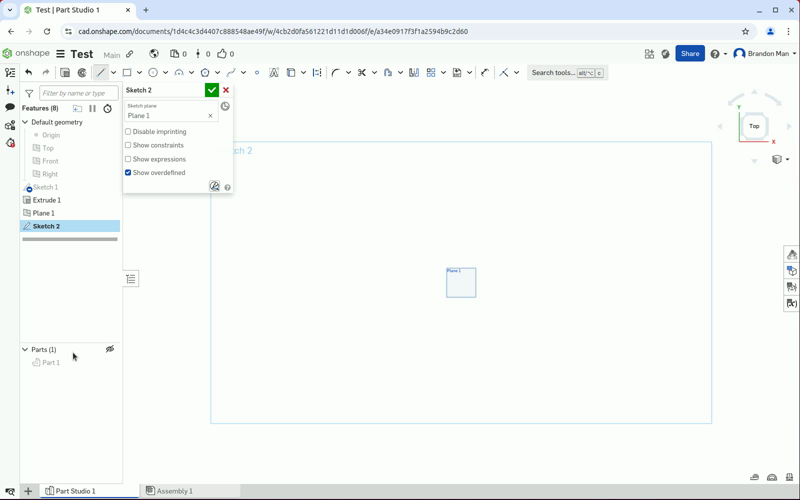
mouse_move(392, 313)
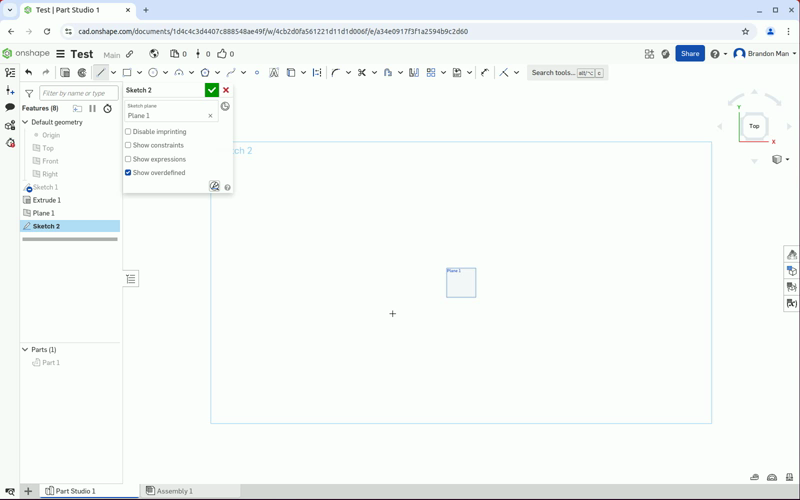
click(392, 313)
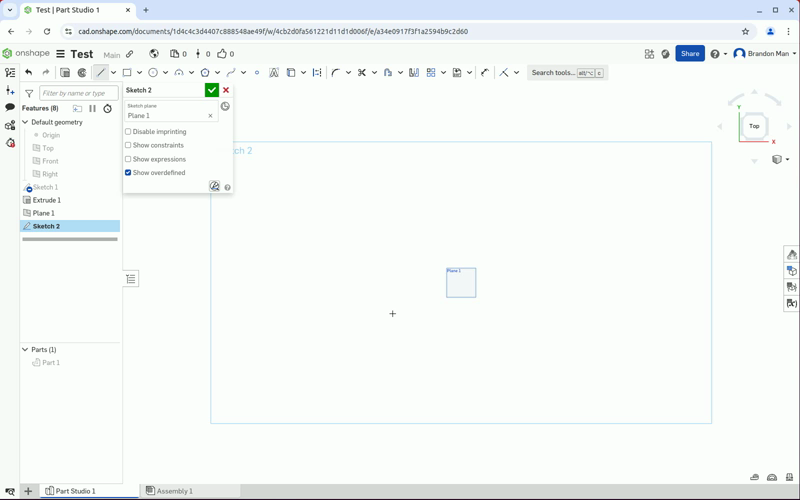
key_up(shift)
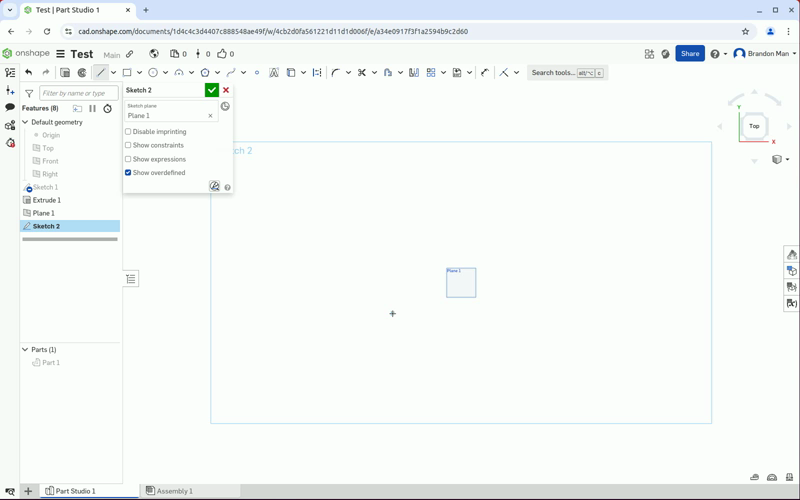
key_down(shift)
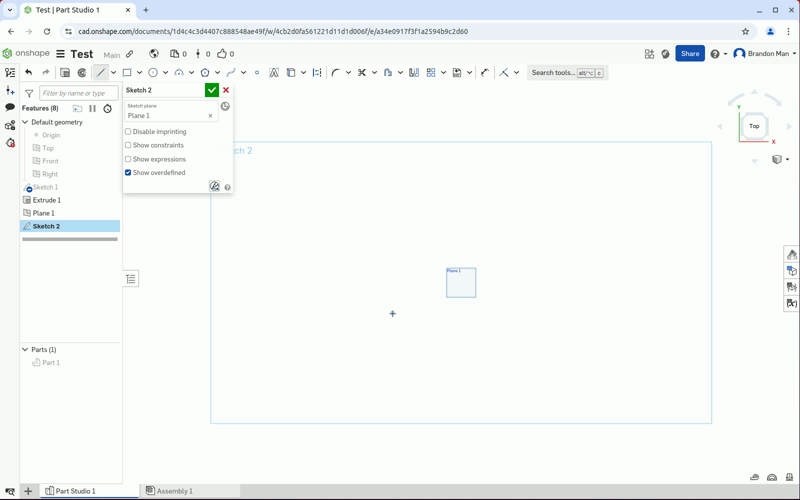
mouse_move(422, 313)
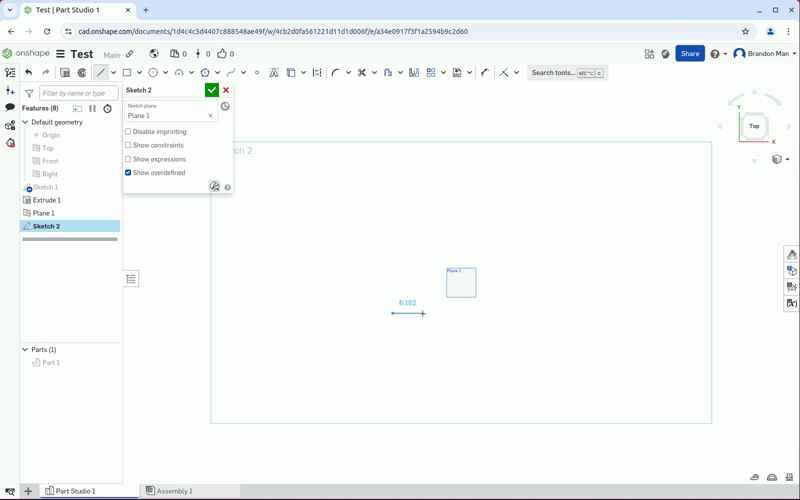
mouse_move(394, 313)
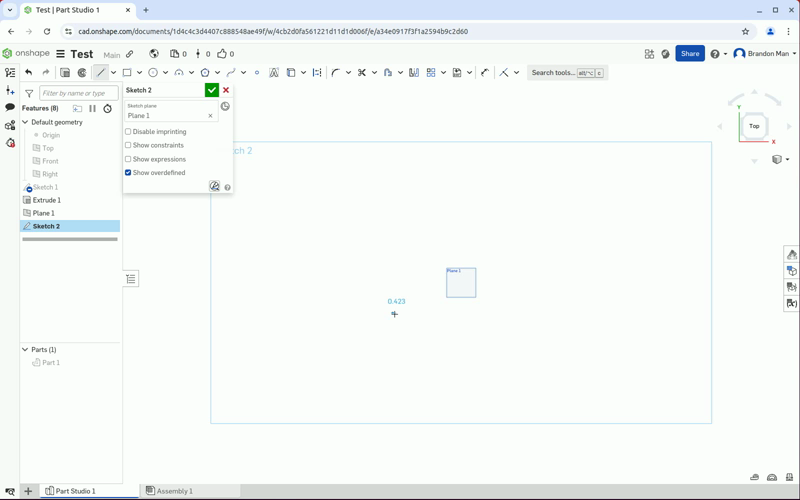
scroll(6)
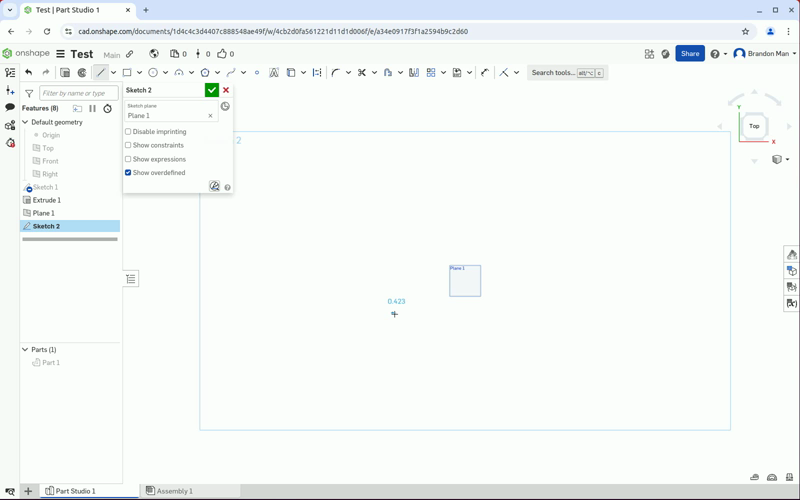
scroll(6)
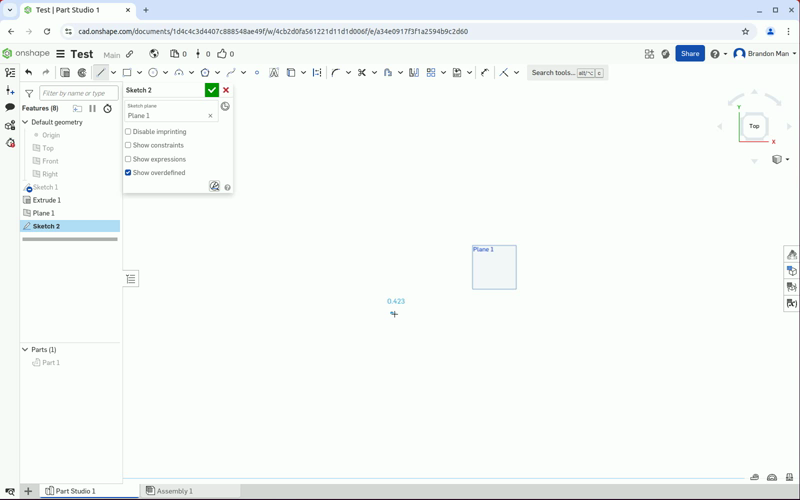
scroll(6)
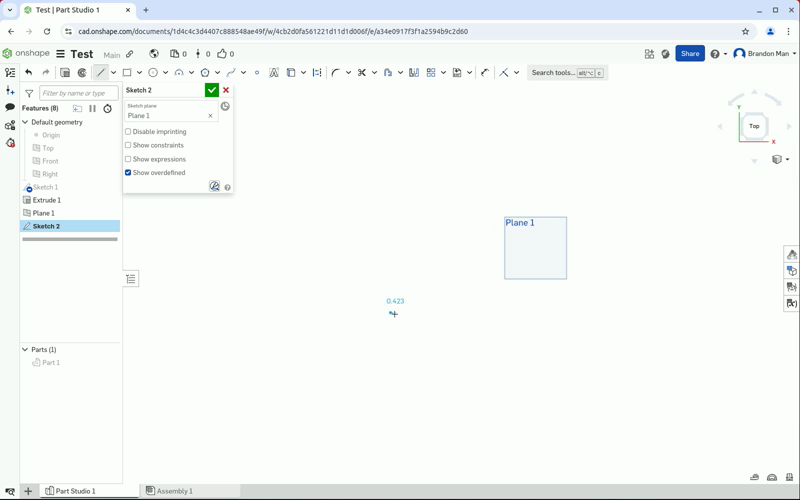
scroll(6)
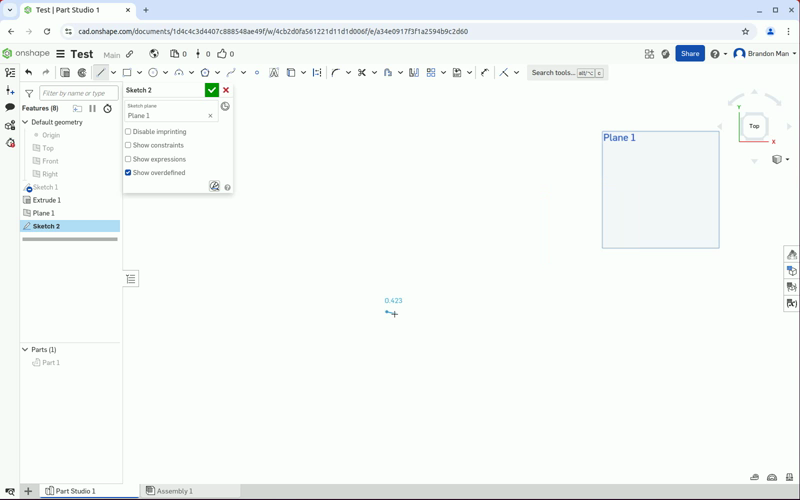
scroll(6)
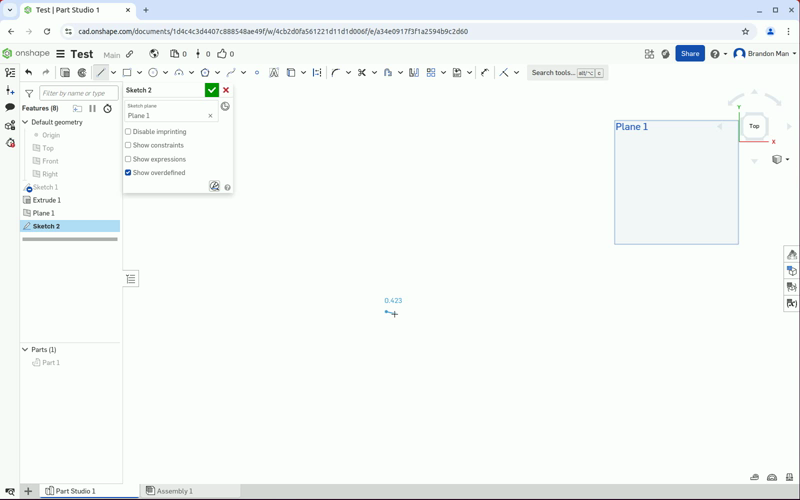
scroll(6)
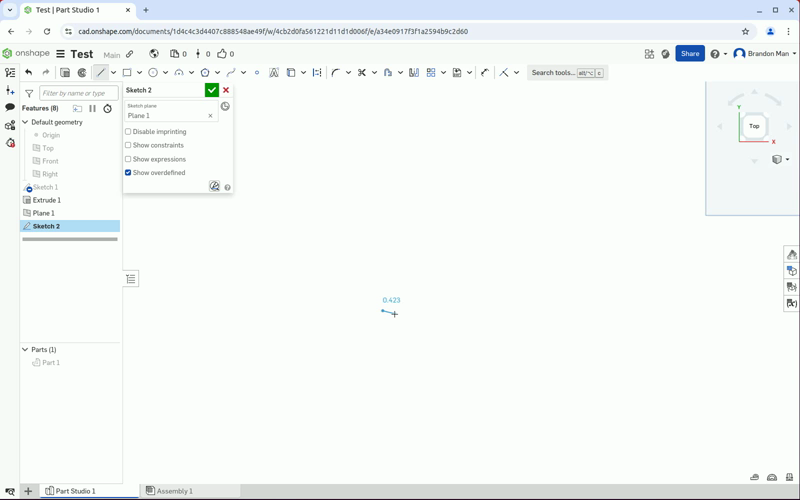
scroll(6)
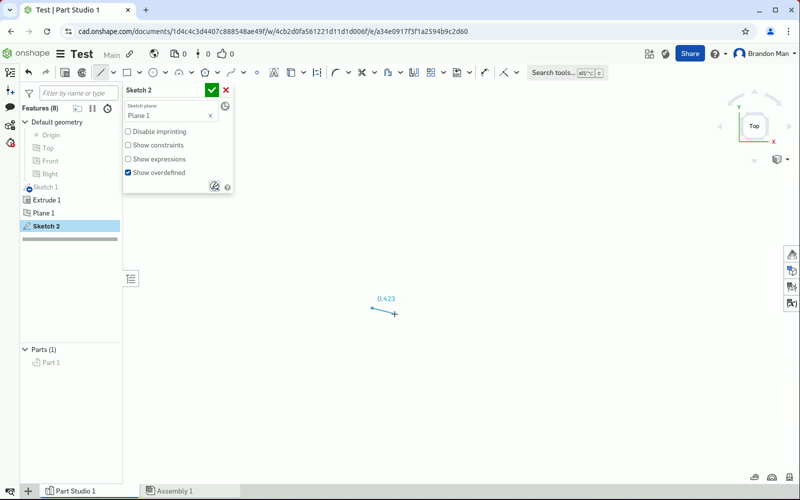
click(394, 313)
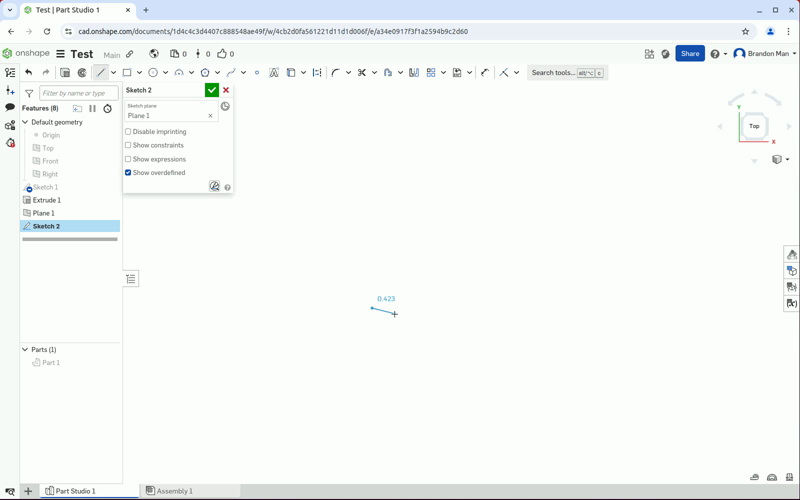
scroll(-6)
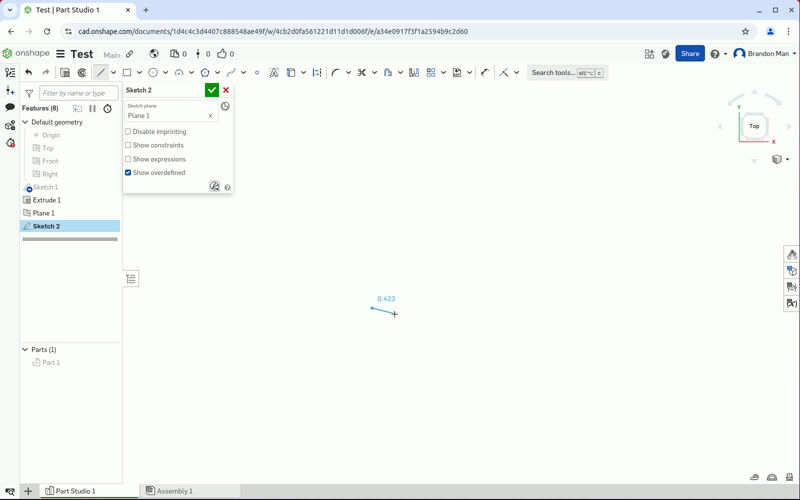
scroll(-6)
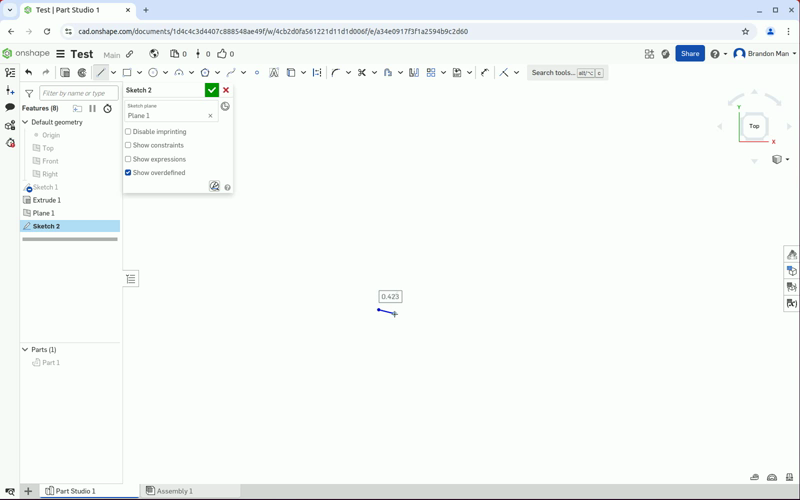
scroll(-6)
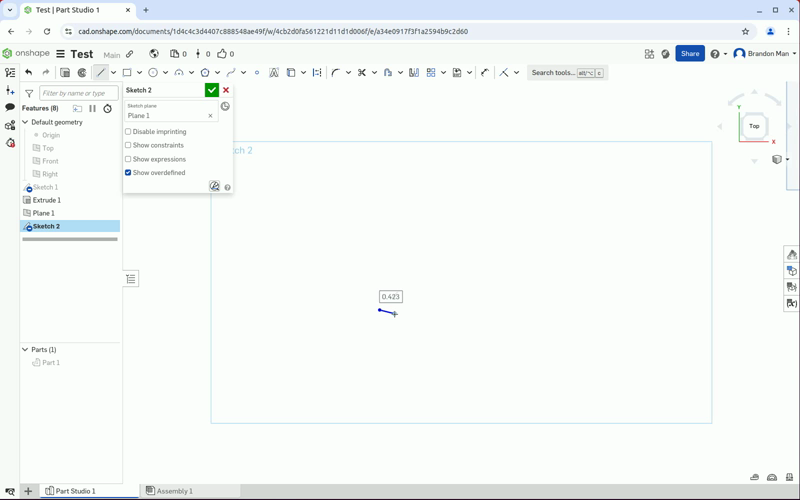
scroll(-6)
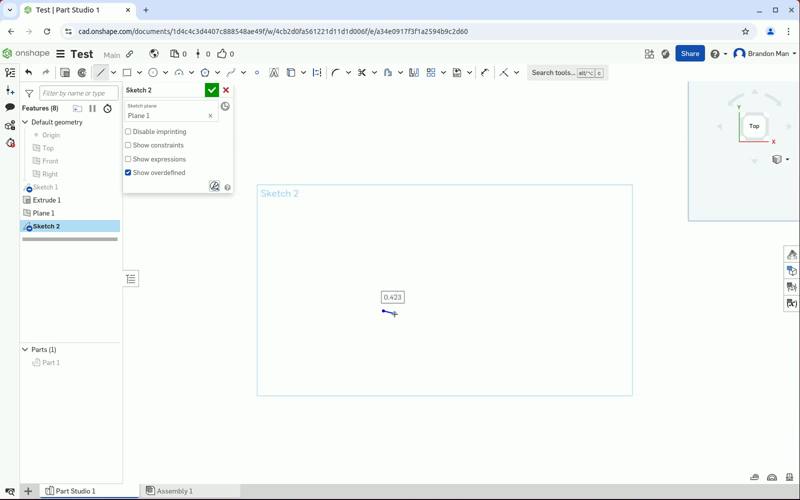
scroll(-6)
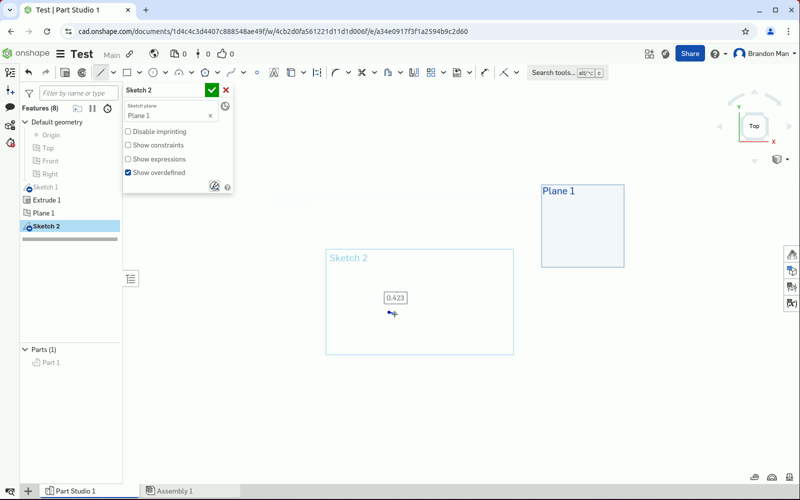
scroll(-6)
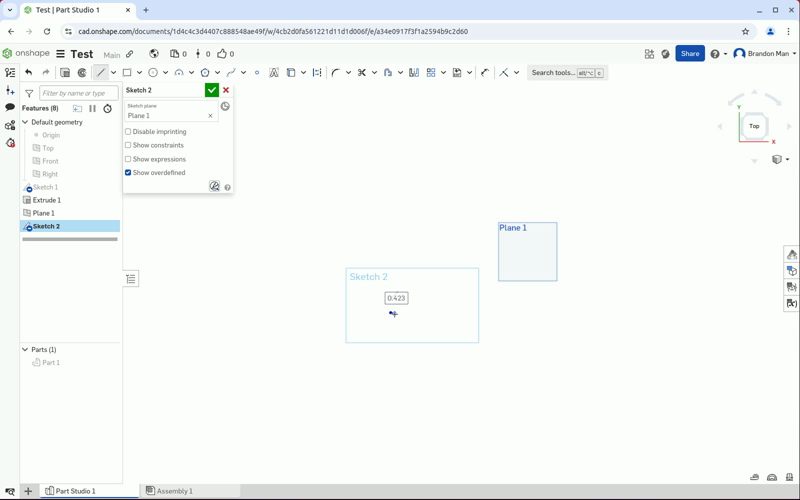
scroll(-6)
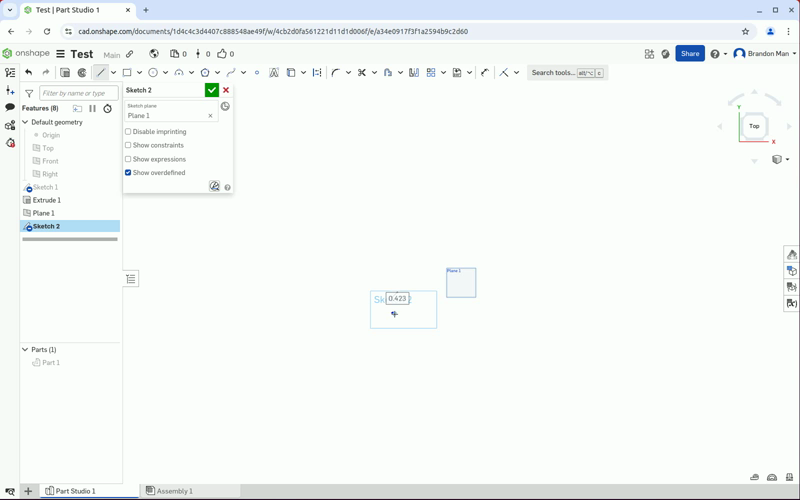
key_up(shift)
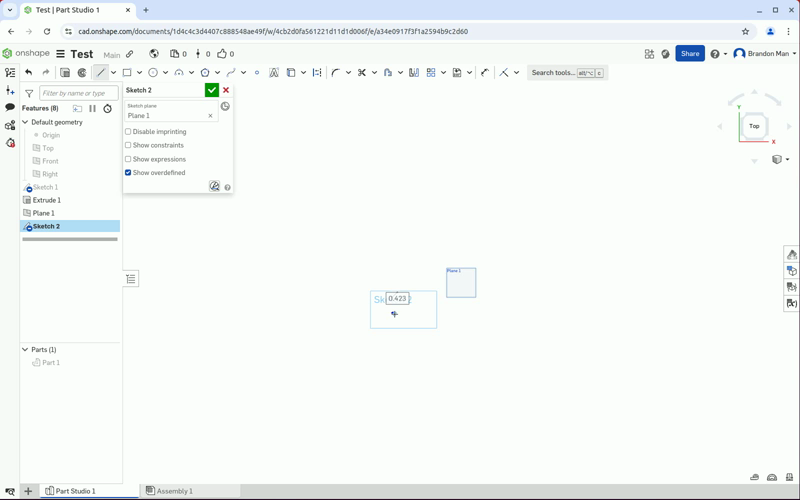
key_down(shift)
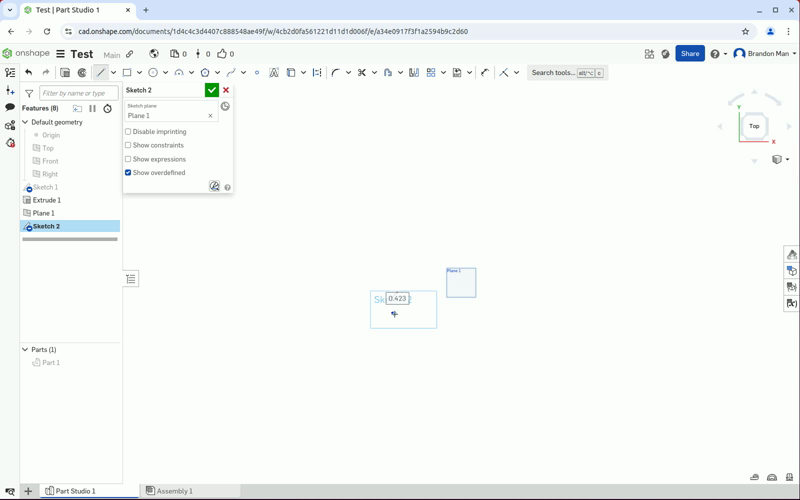
mouse_move(424, 313)
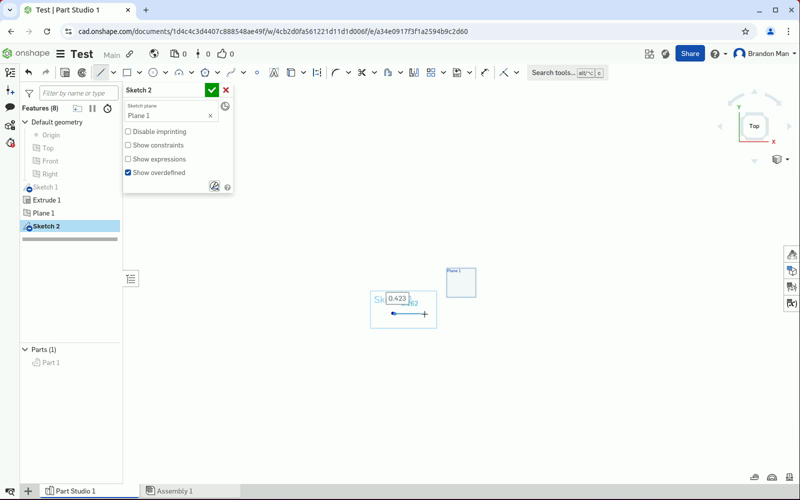
mouse_move(394, 282)
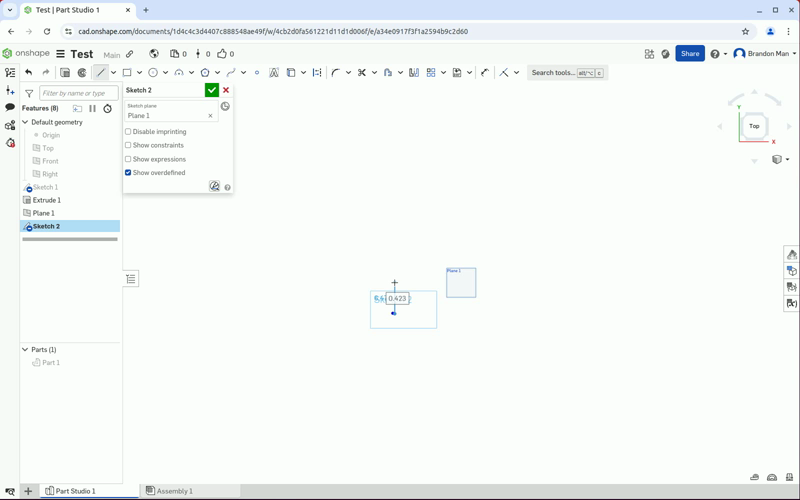
click(394, 282)
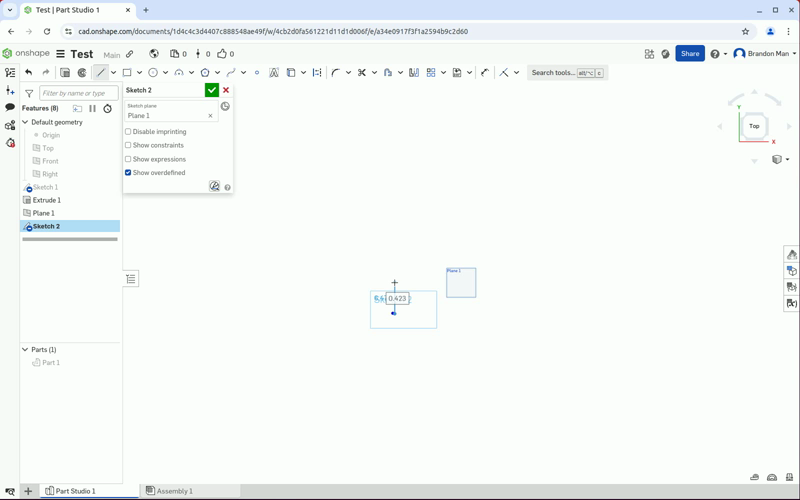
key_up(shift)
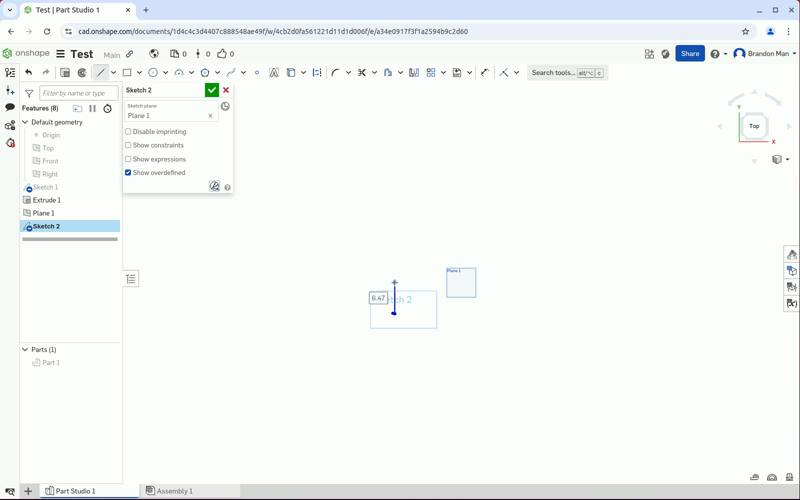
key_down(shift)
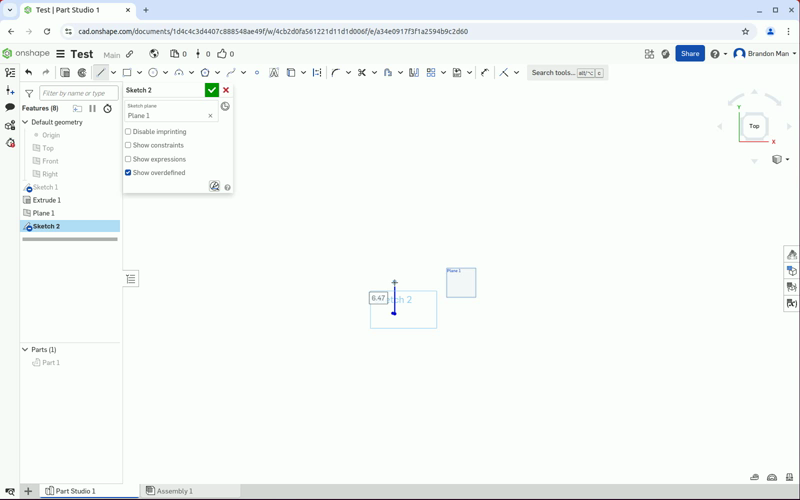
mouse_move(424, 282)
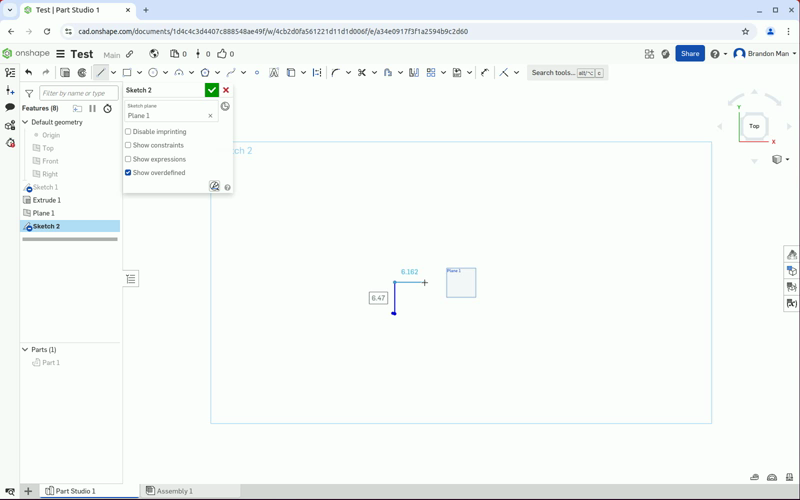
mouse_move(392, 282)
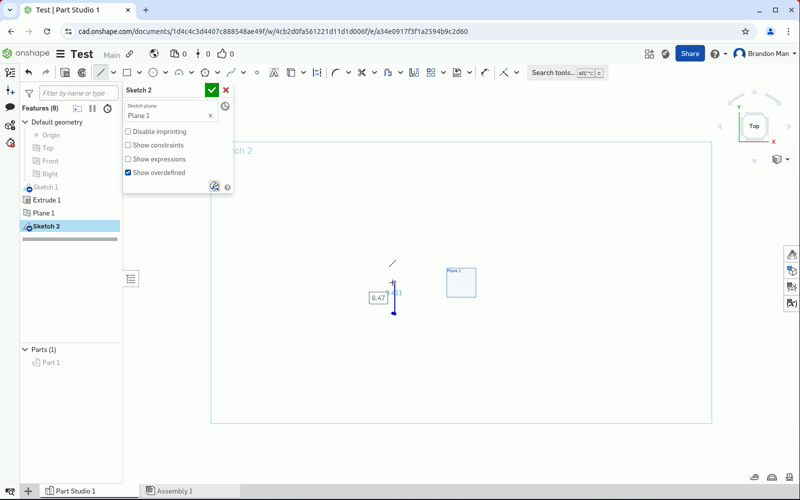
scroll(6)
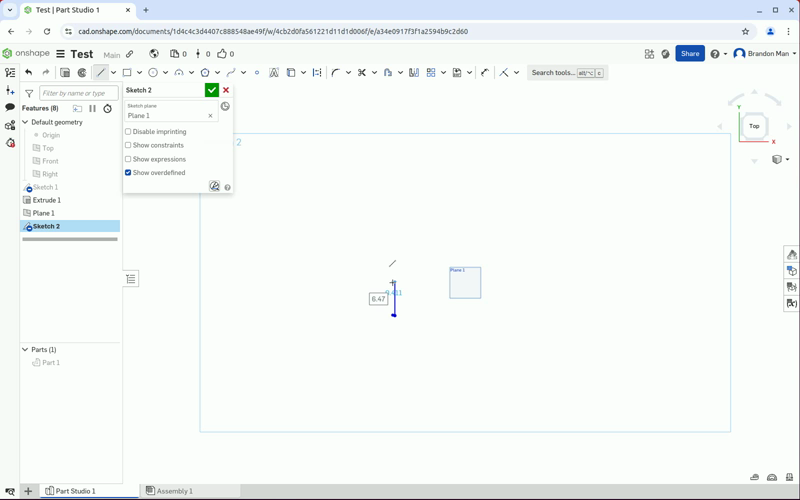
scroll(6)
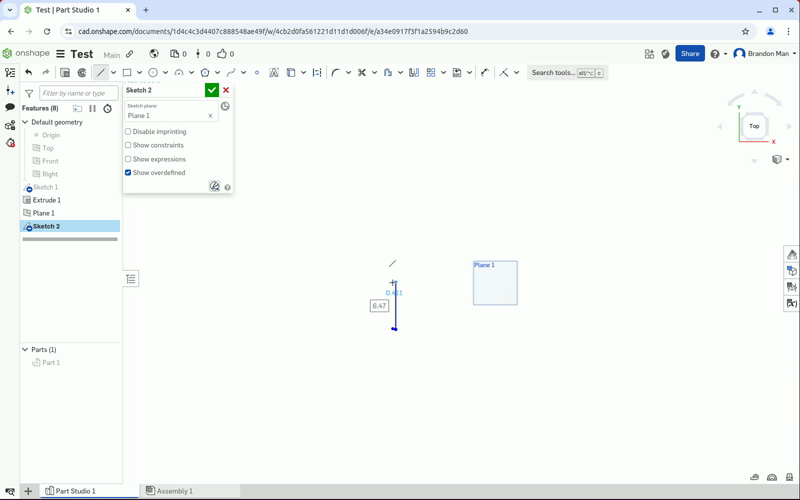
scroll(6)
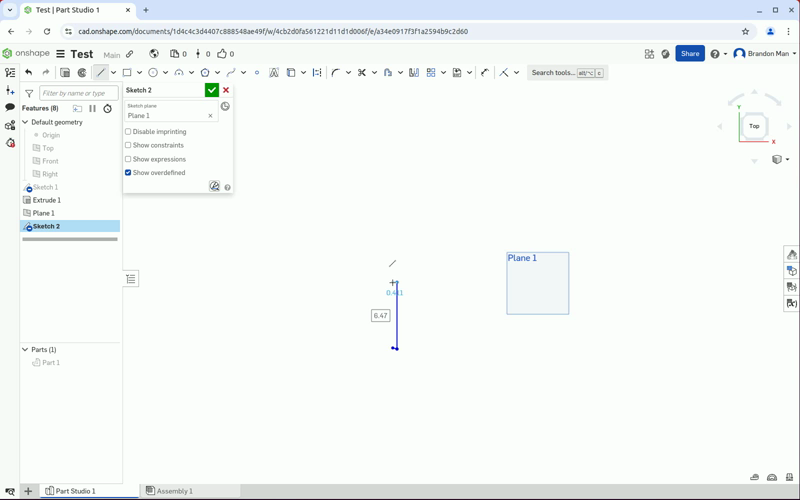
scroll(6)
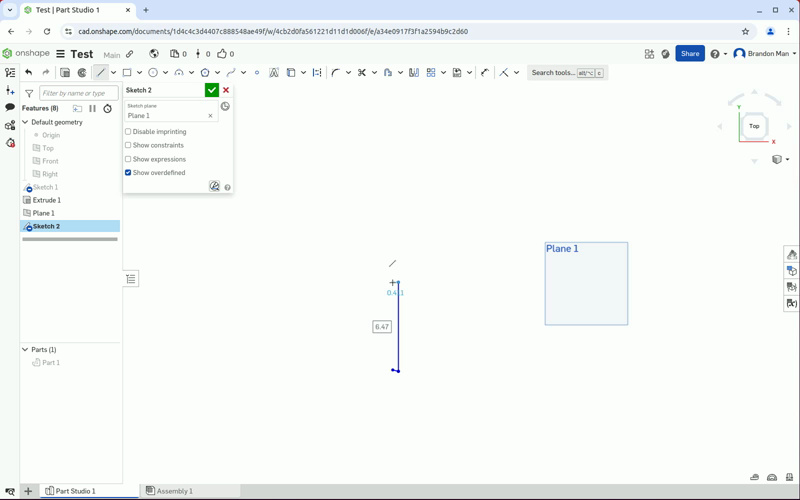
scroll(6)
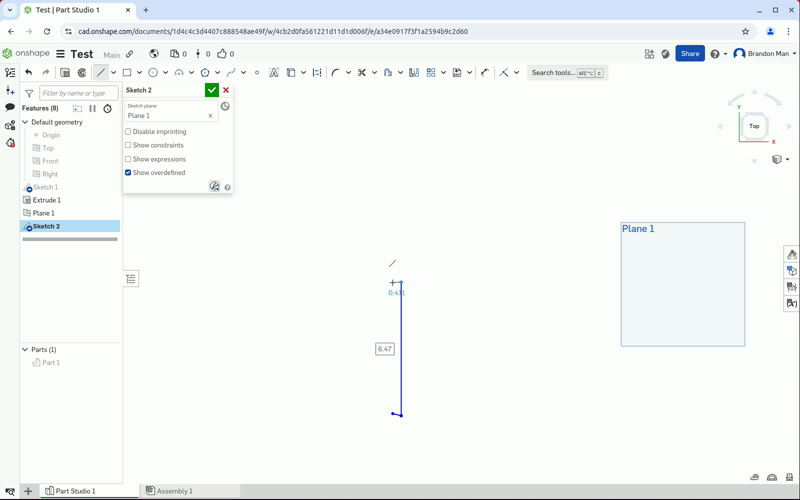
scroll(6)
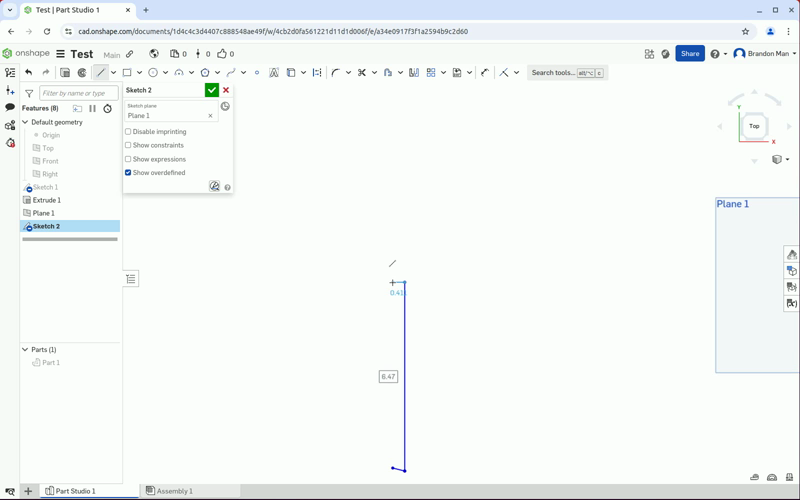
scroll(6)
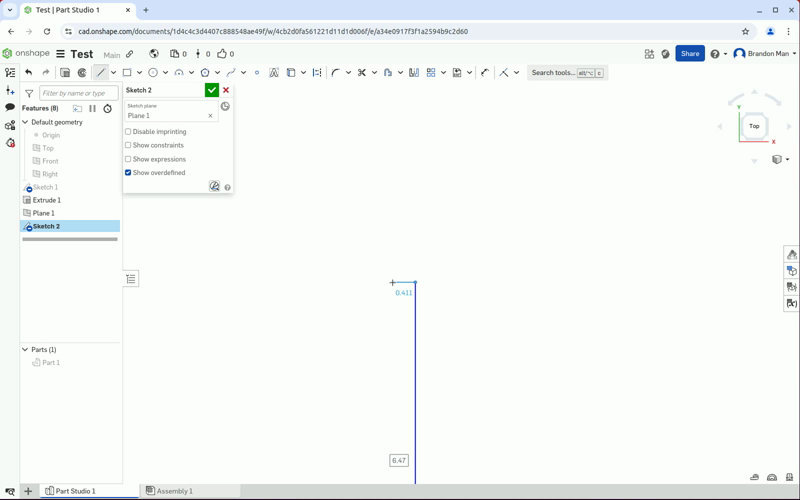
click(392, 282)
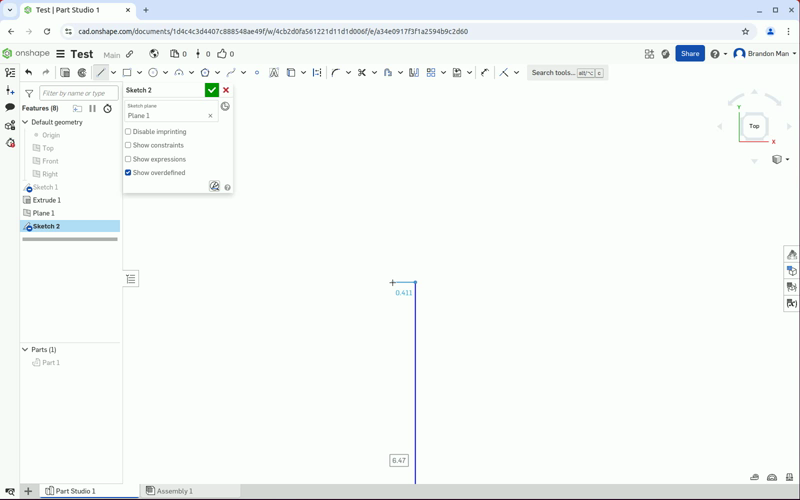
scroll(-6)
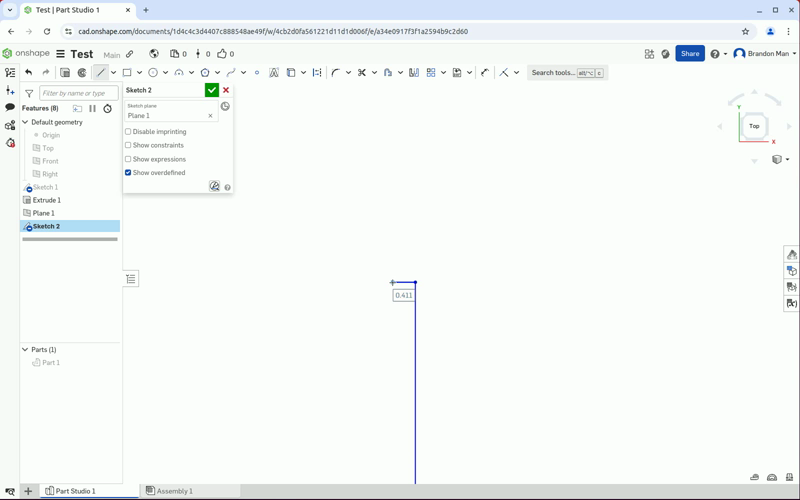
scroll(-6)
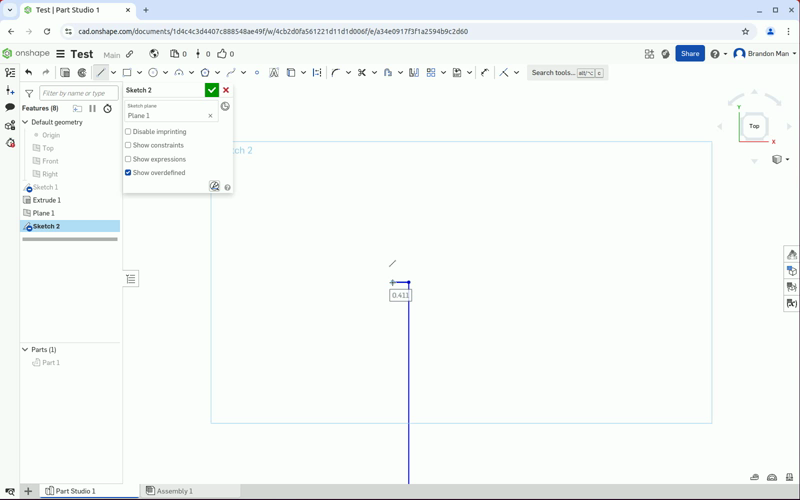
scroll(-6)
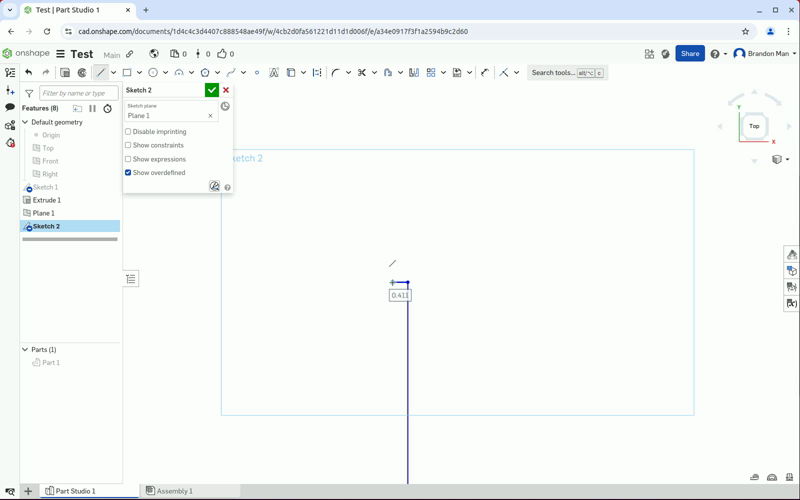
scroll(-6)
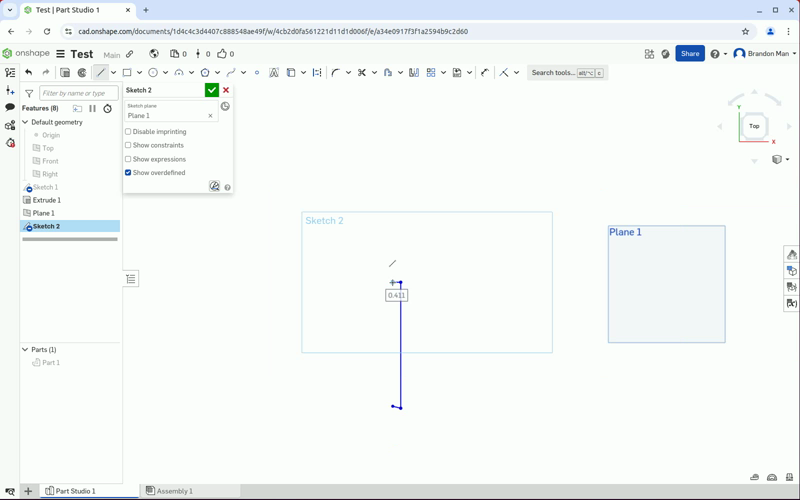
scroll(-6)
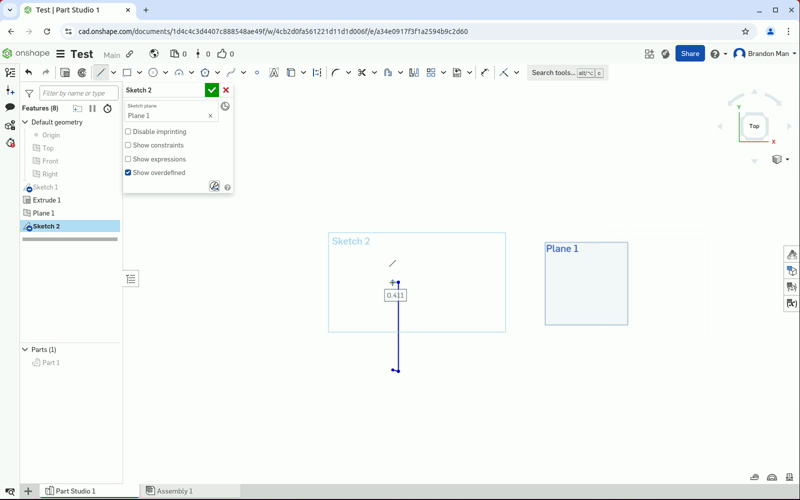
scroll(-6)
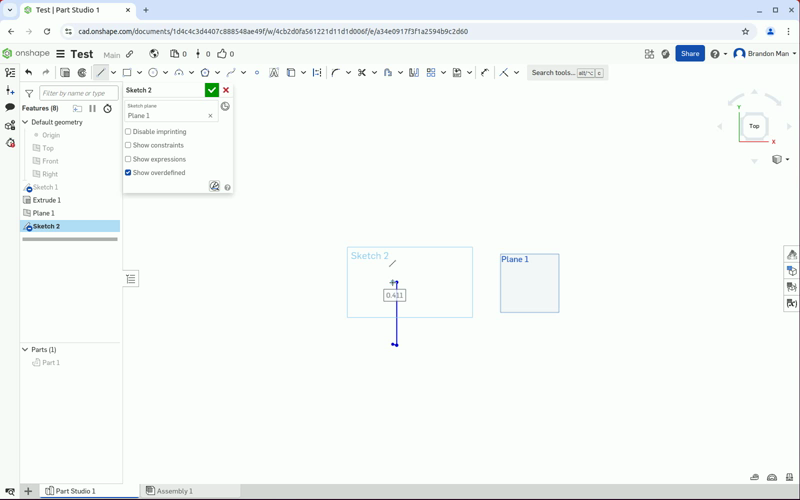
scroll(-6)
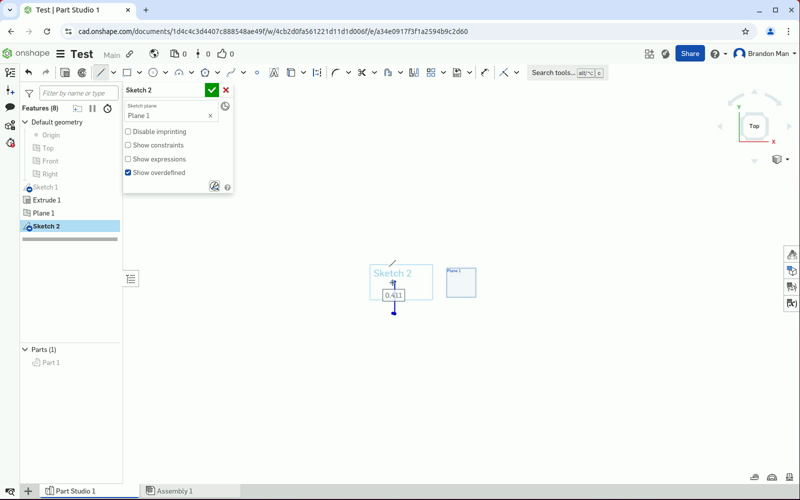
key_up(shift)
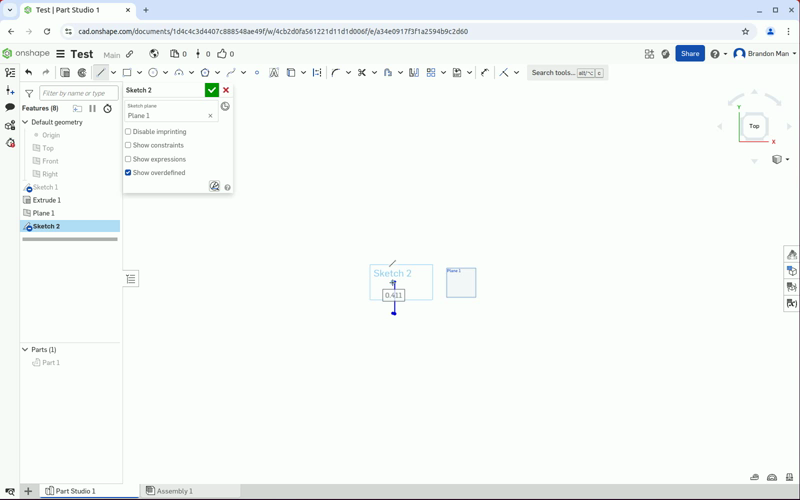
mouse_move(422, 282)
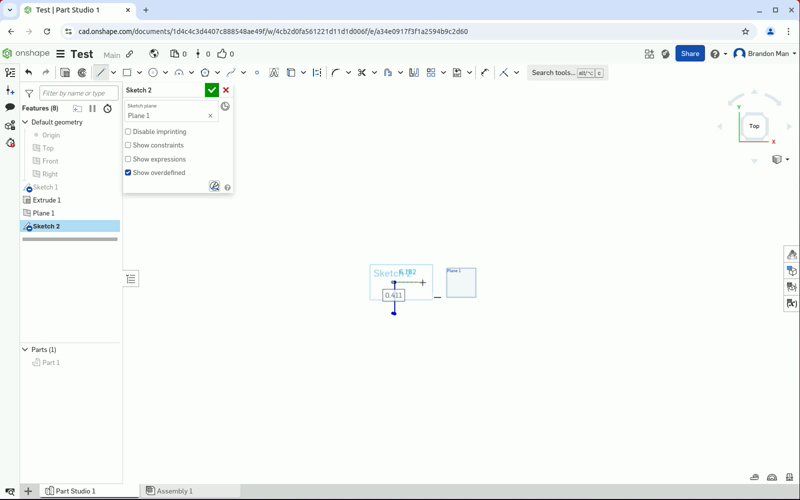
key_down(shift)
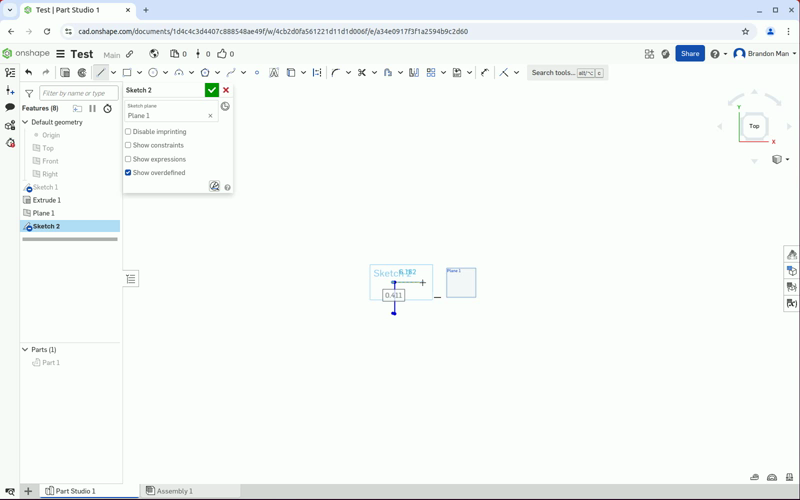
mouse_move(392, 313)
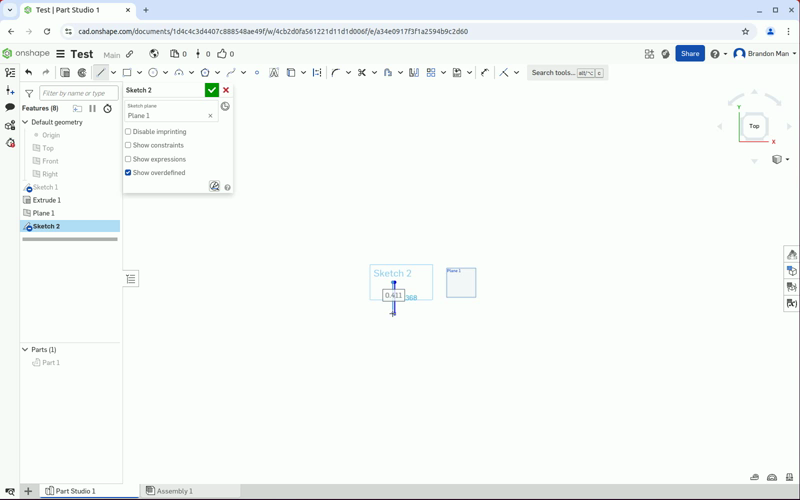
scroll(6)
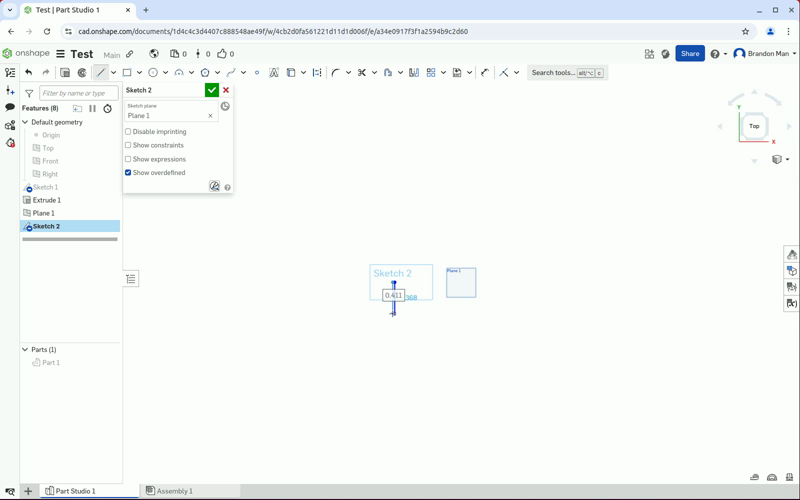
scroll(6)
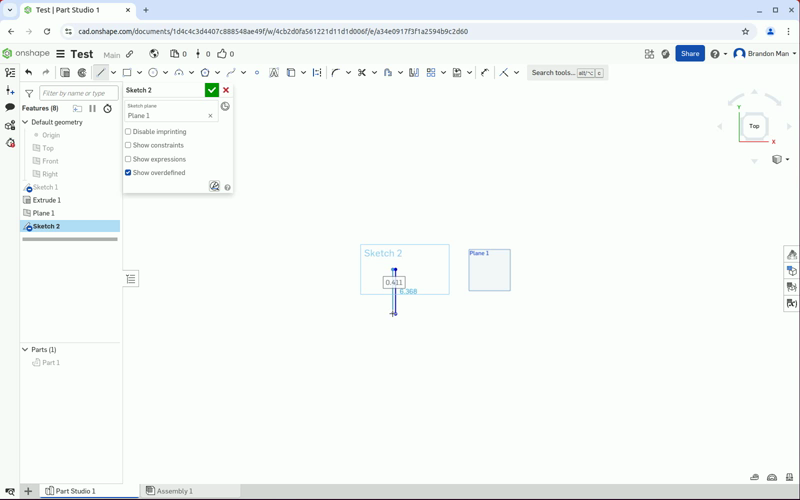
scroll(6)
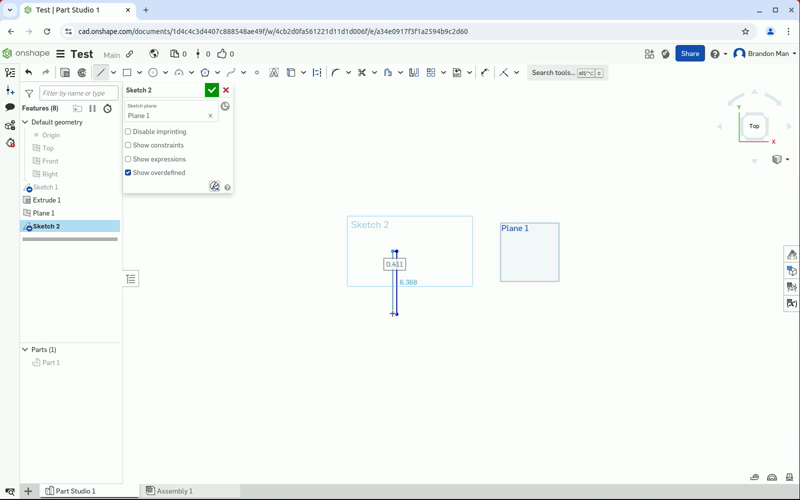
scroll(6)
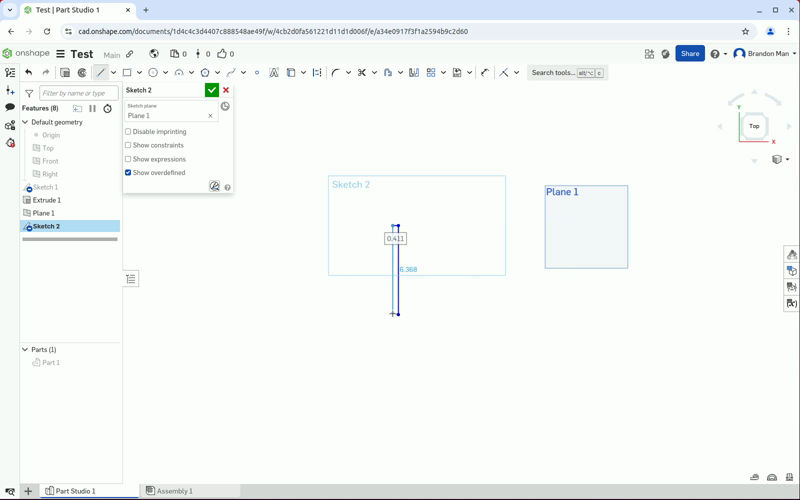
scroll(6)
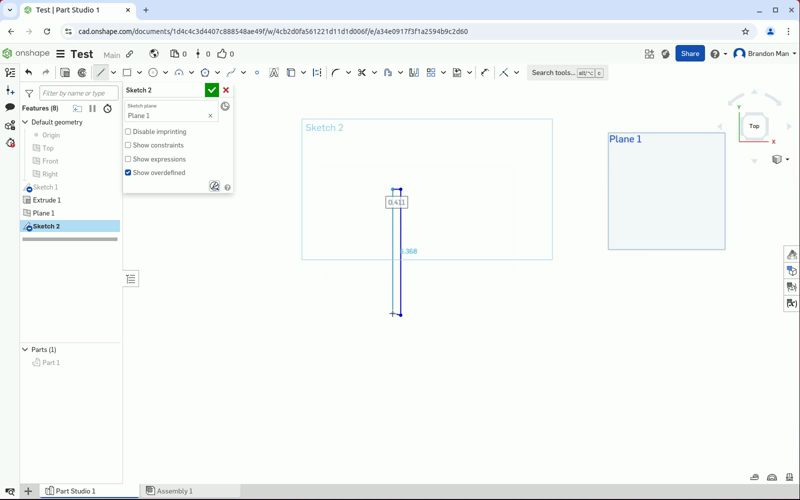
scroll(6)
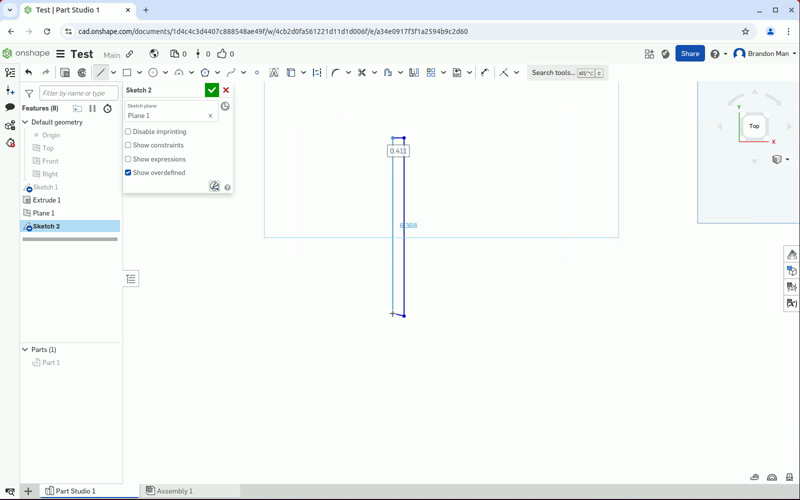
scroll(6)
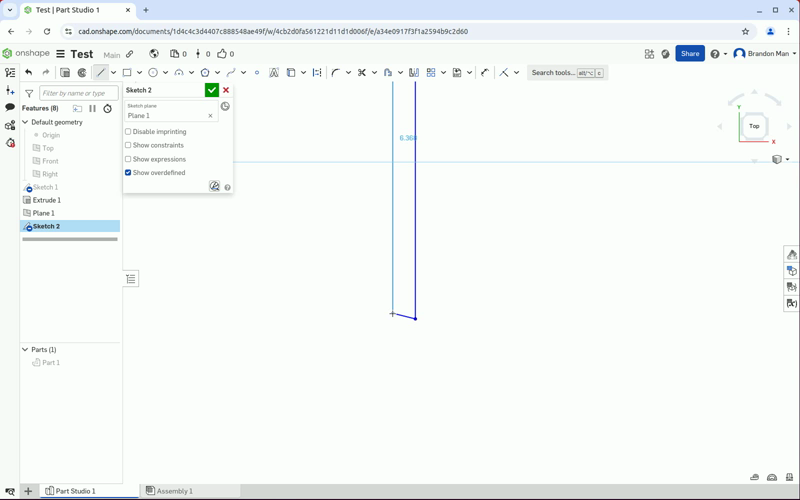
key_up(shift)
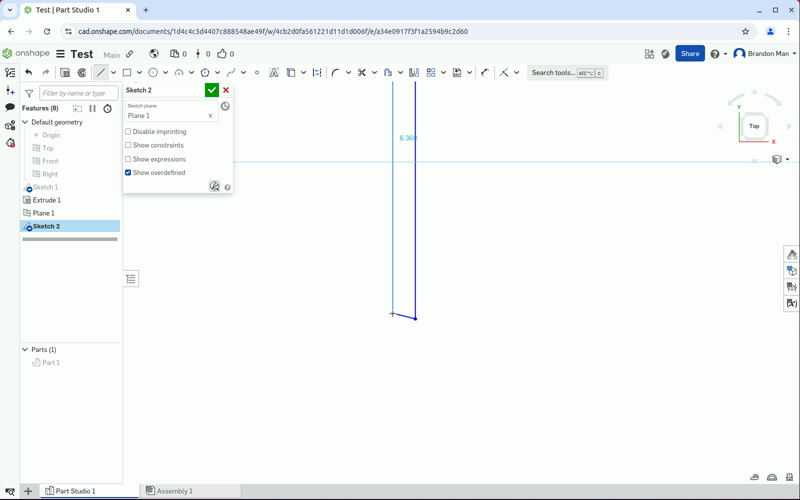
click(392, 313)
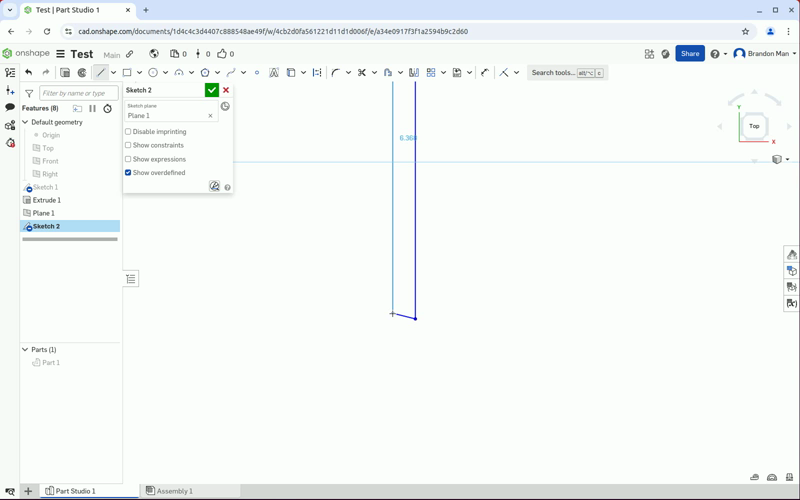
scroll(-6)
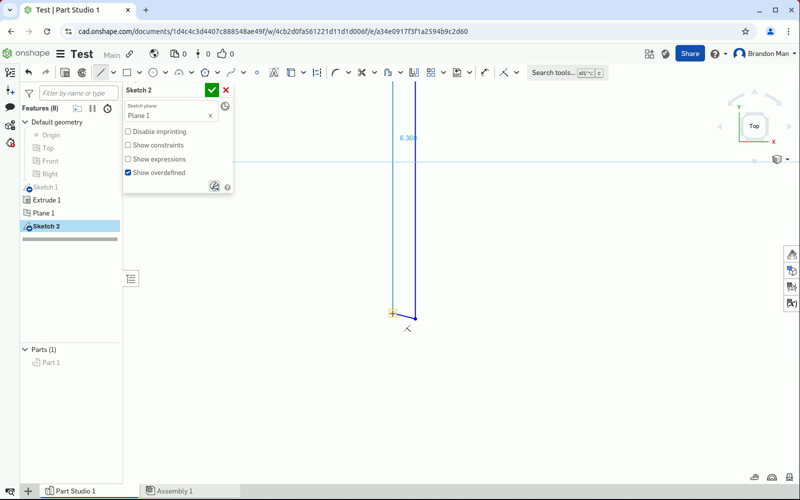
scroll(-6)
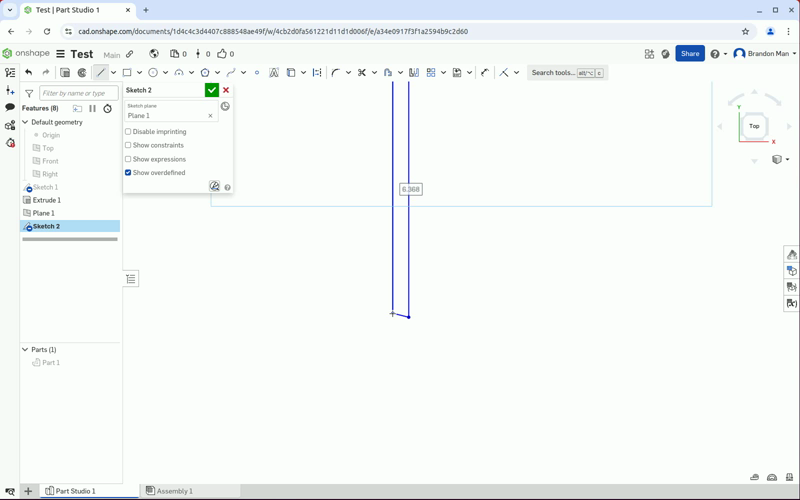
scroll(-6)
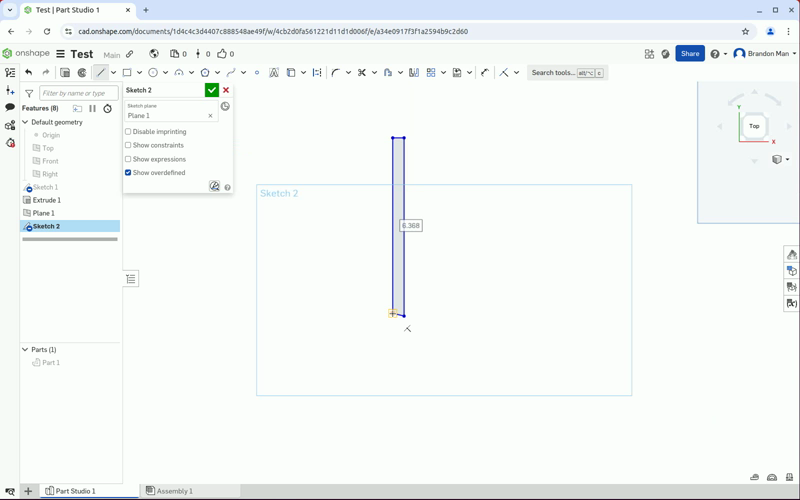
scroll(-6)
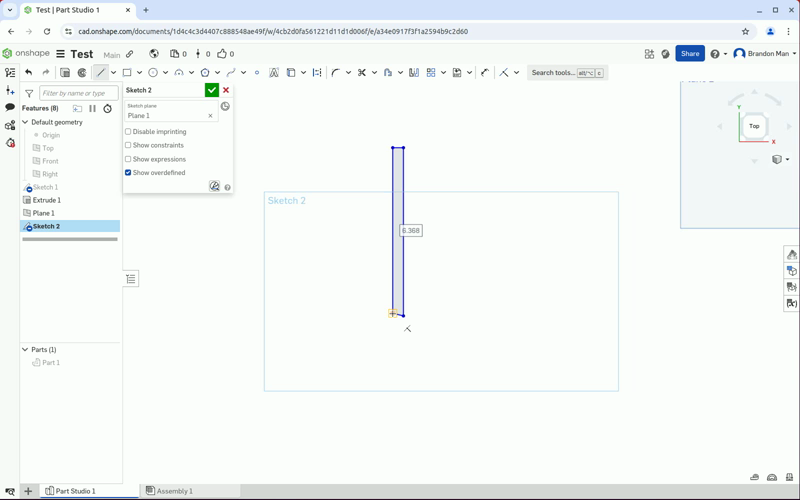
scroll(-6)
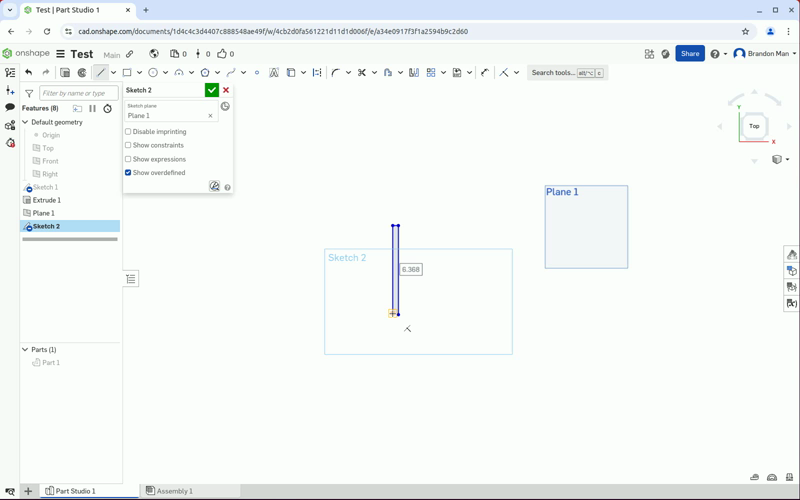
scroll(-6)
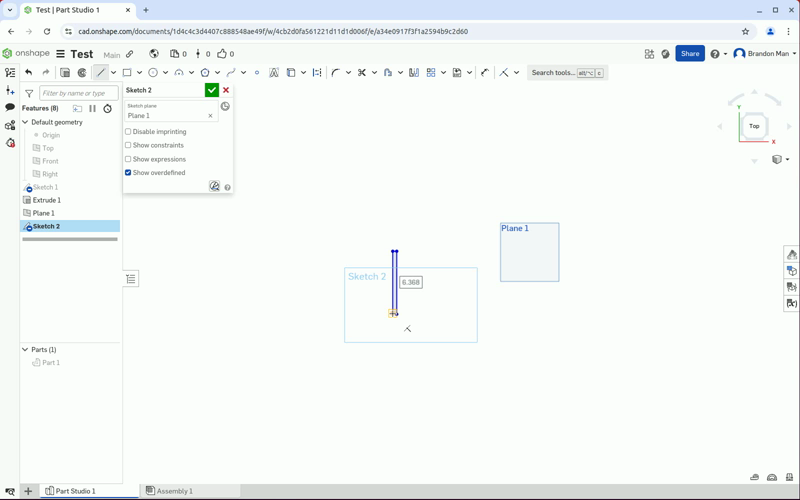
scroll(-6)
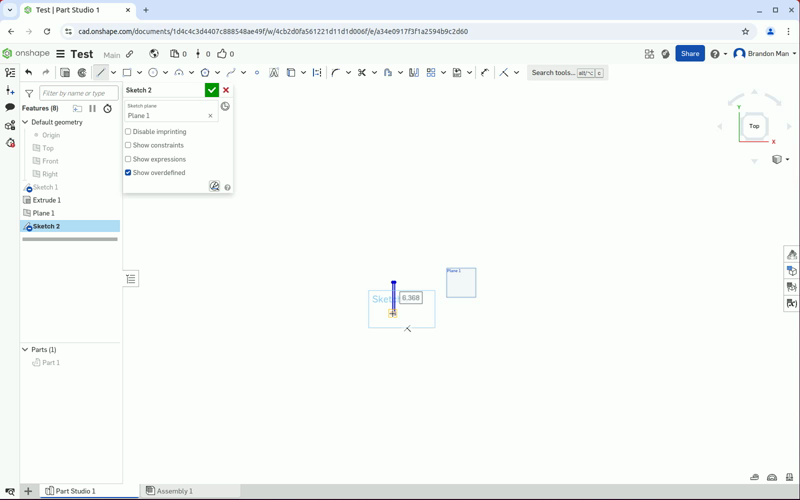
key(esc)
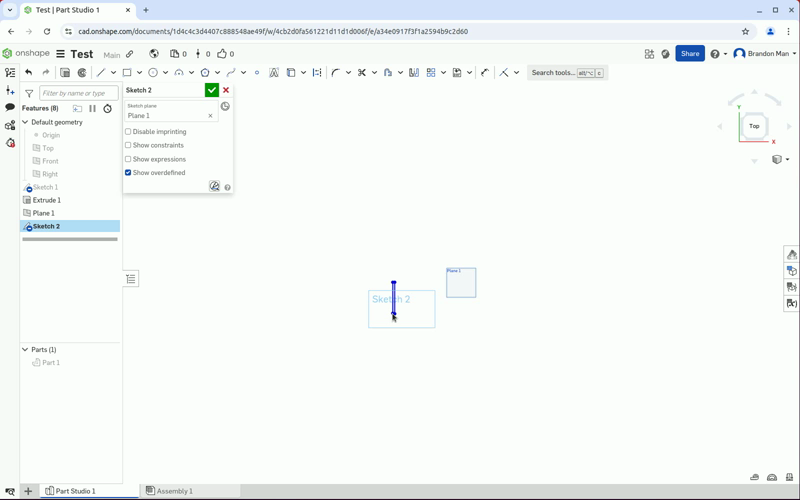
mouse_move(392, 309)
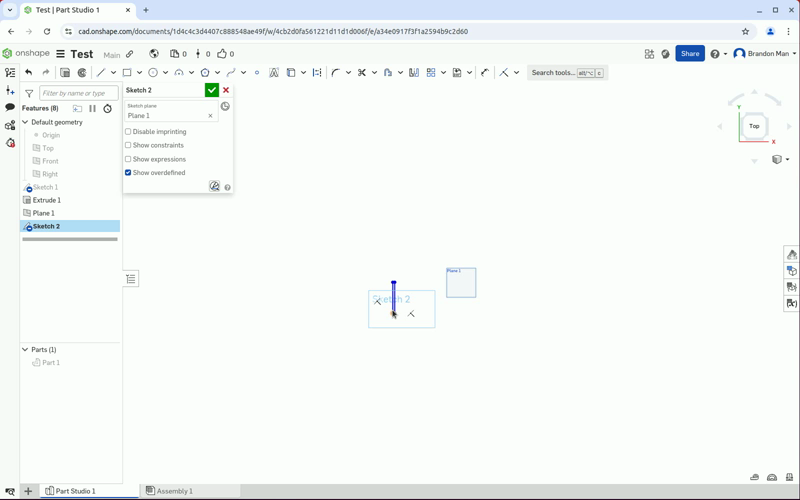
scroll(6)
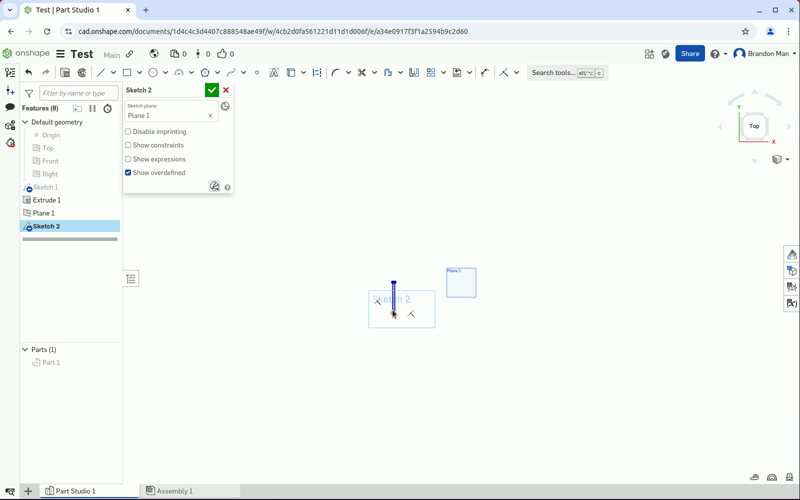
scroll(6)
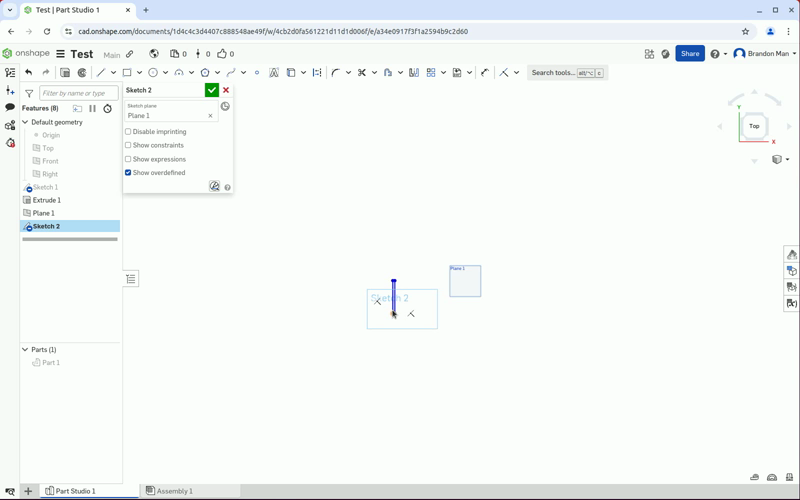
scroll(6)
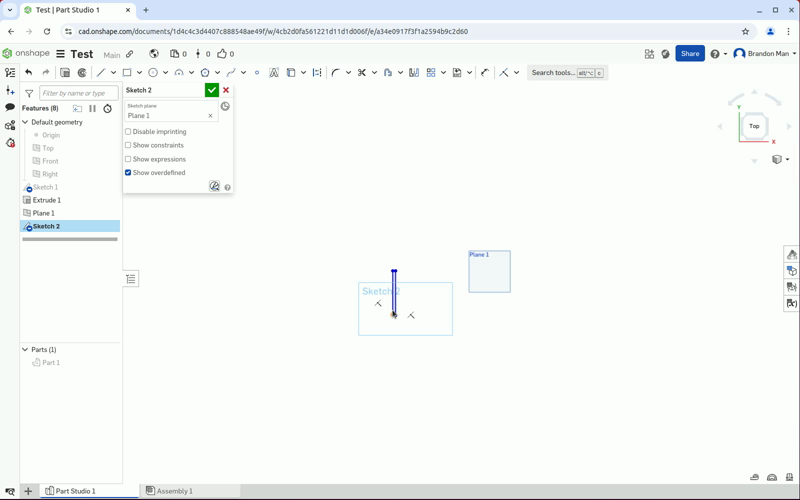
scroll(6)
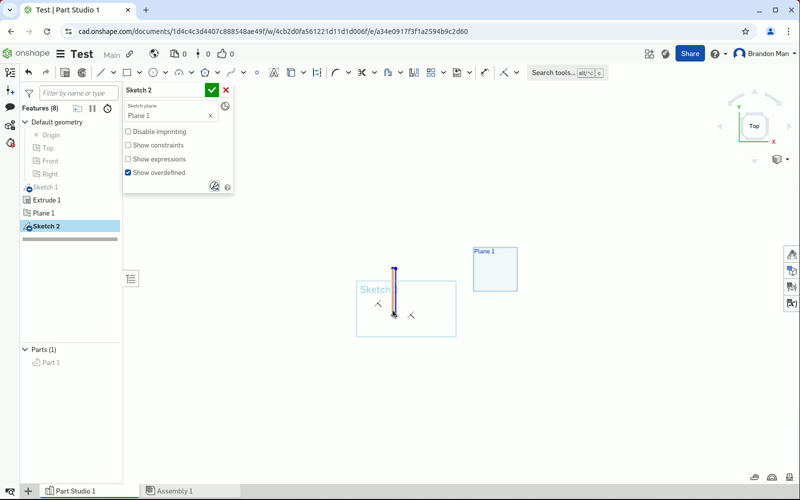
scroll(6)
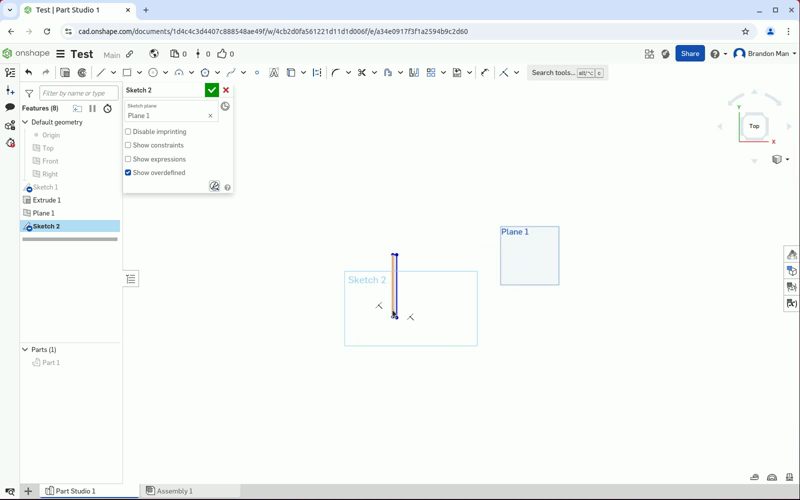
scroll(6)
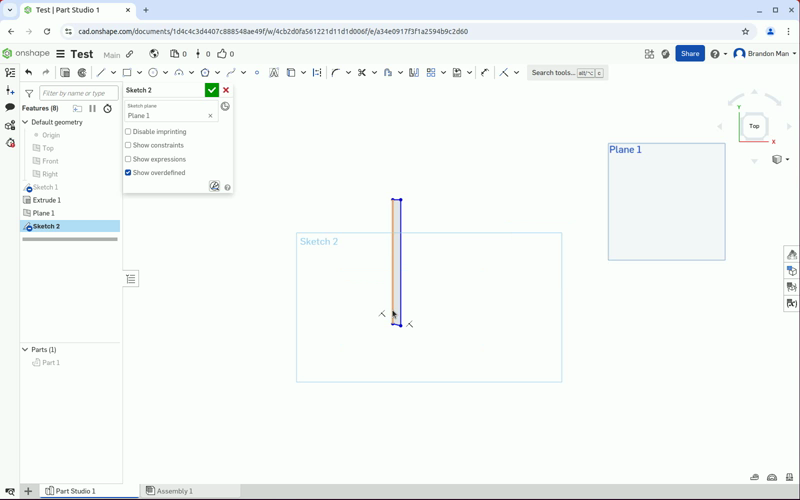
scroll(6)
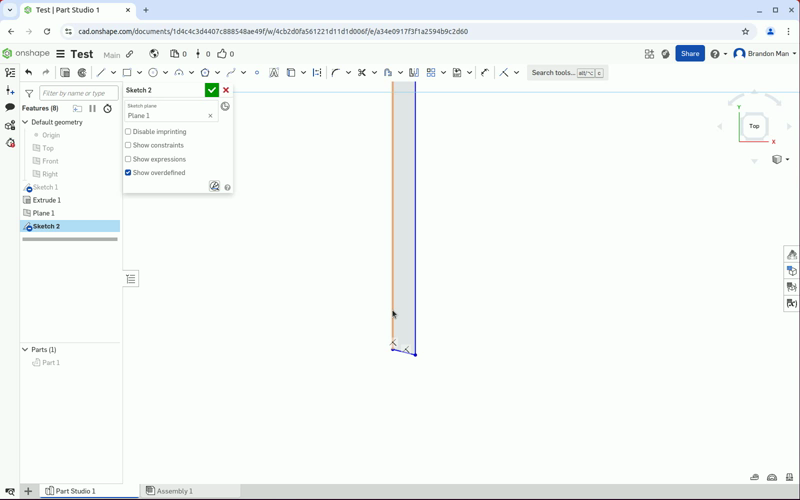
click(392, 309)
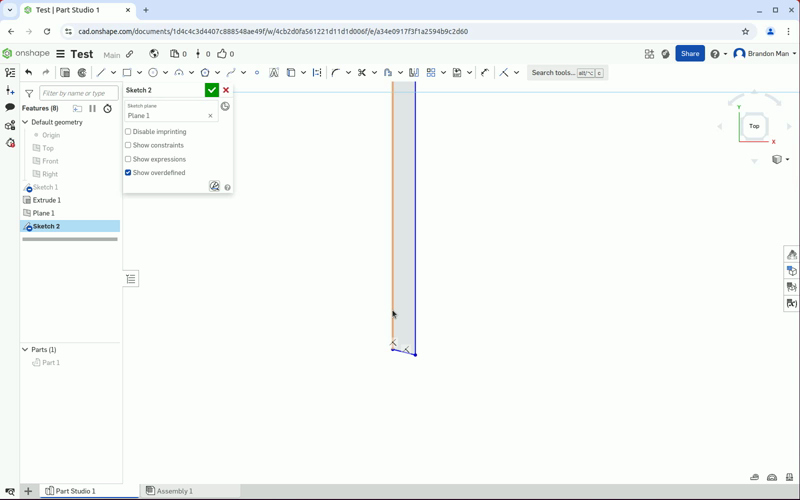
scroll(-6)
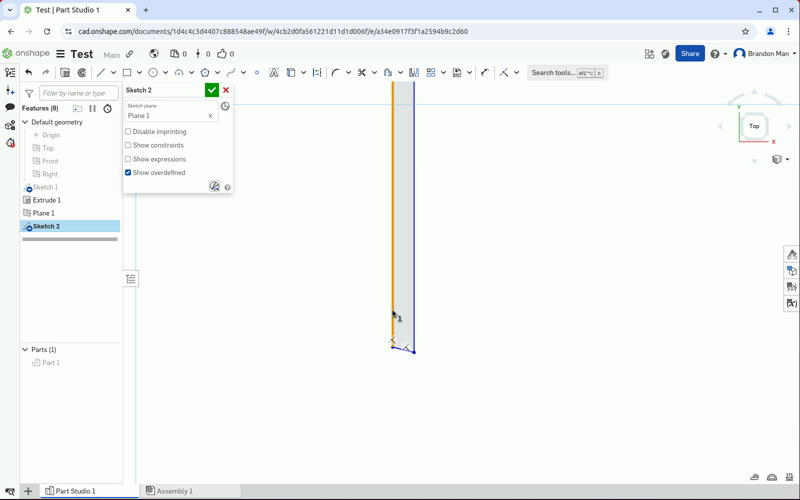
scroll(-6)
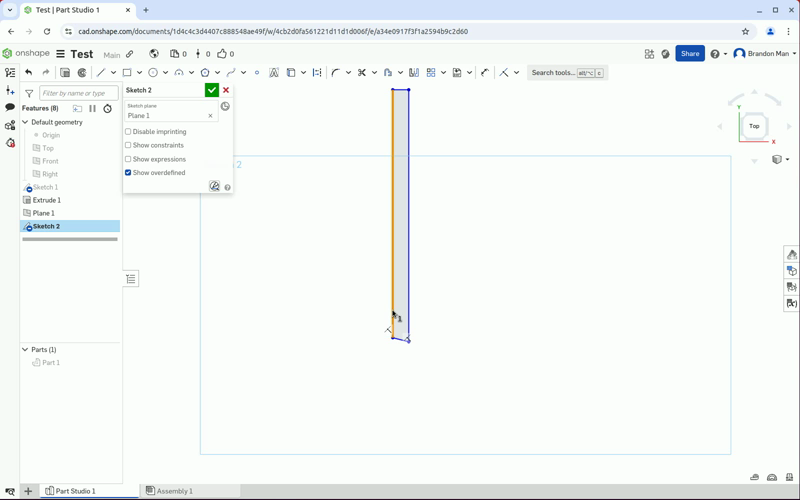
scroll(-6)
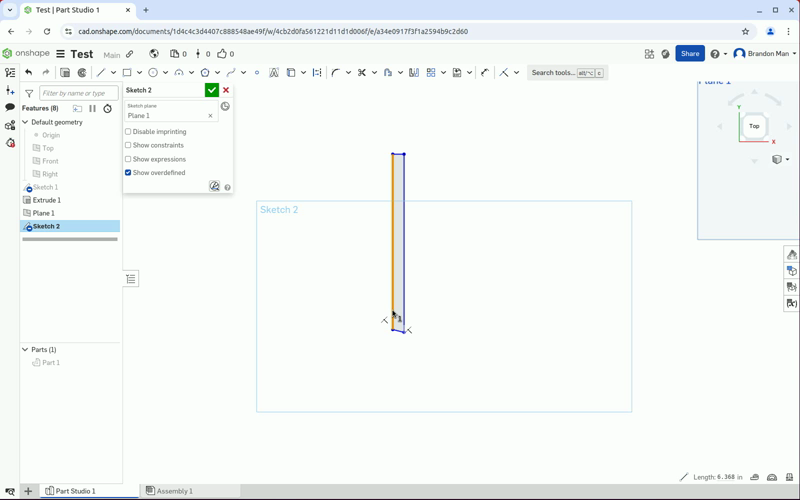
scroll(-6)
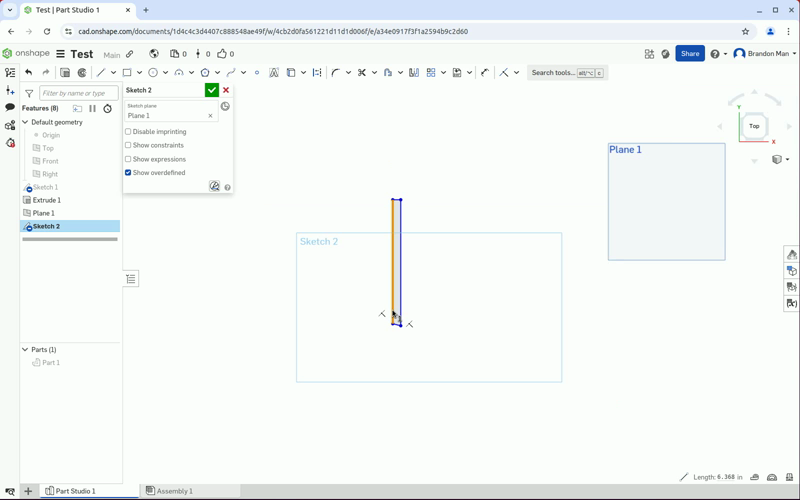
scroll(-6)
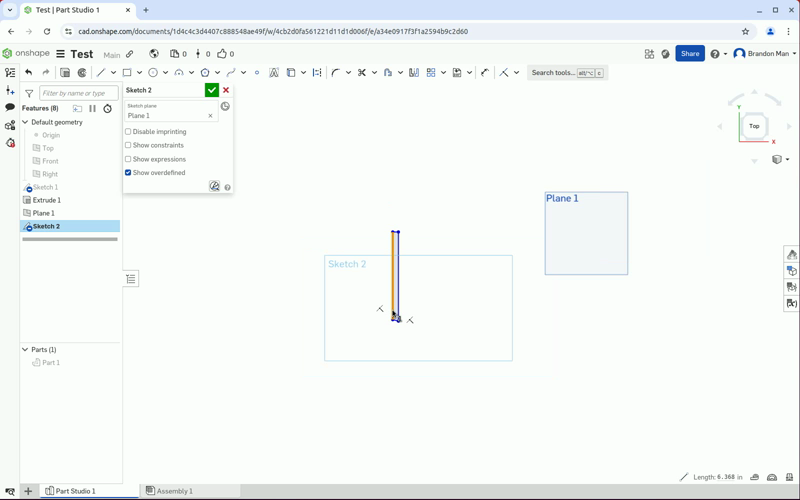
scroll(-6)
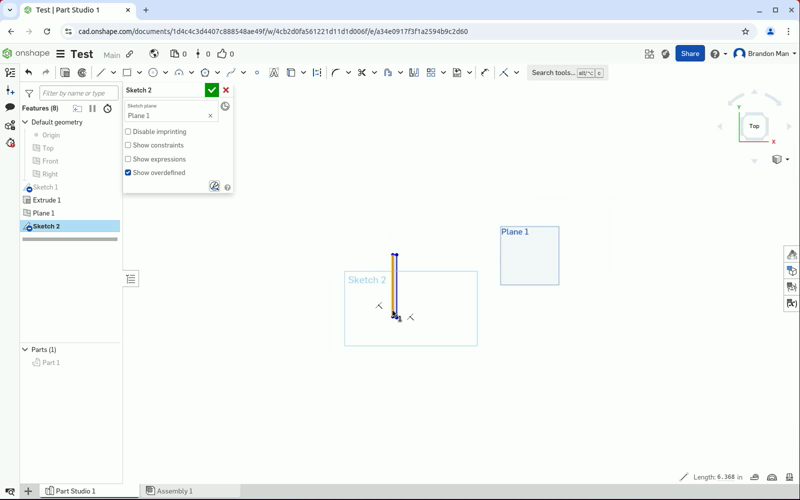
scroll(-6)
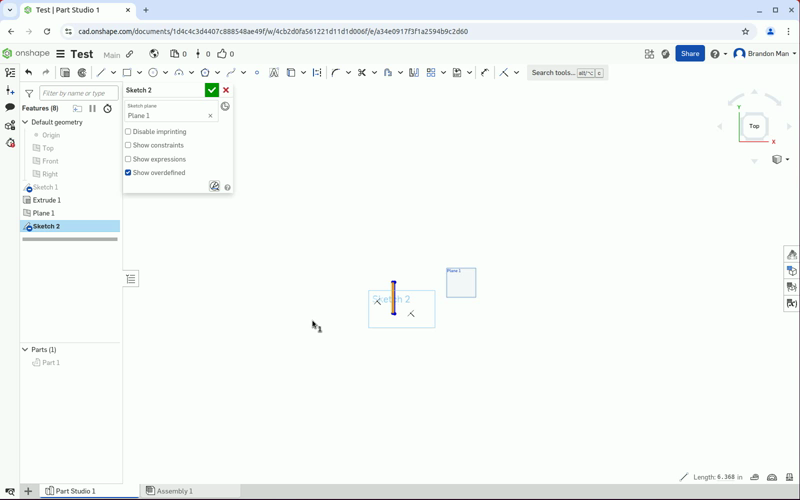
mouse_move(73, 352)
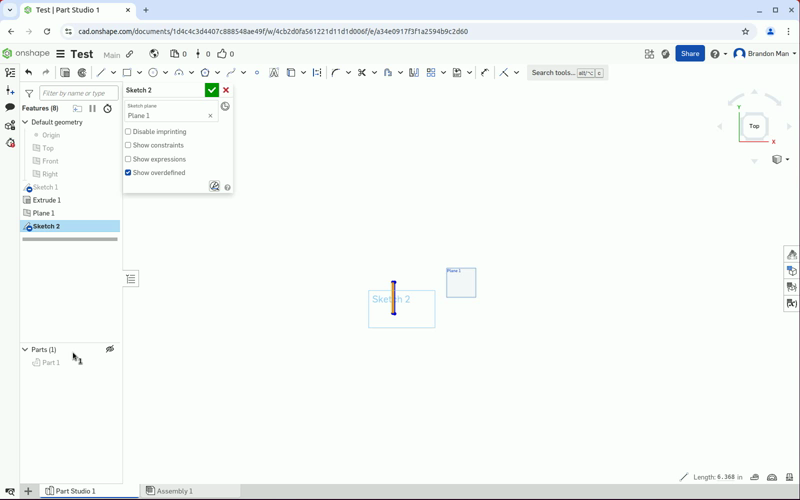
key(shift+y)
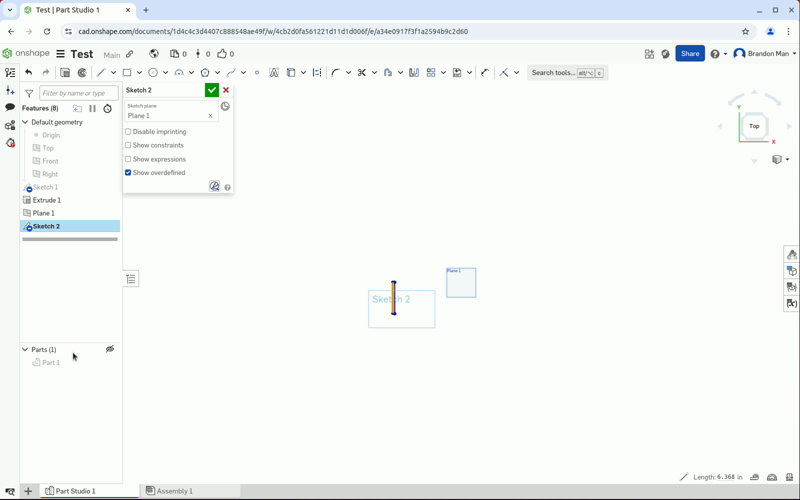
key(shift+e)
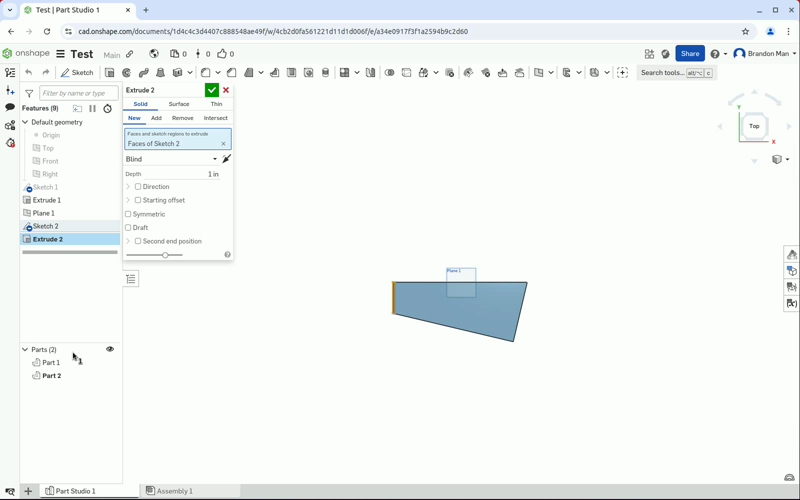
mouse_move(143, 106)
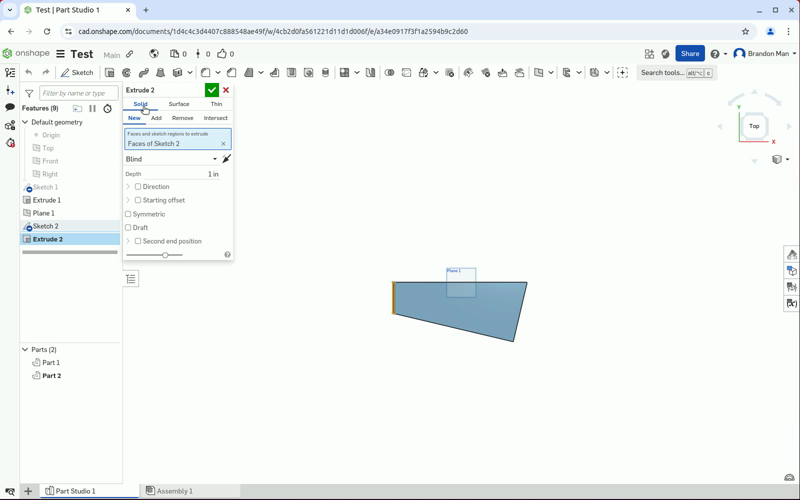
click(143, 106)
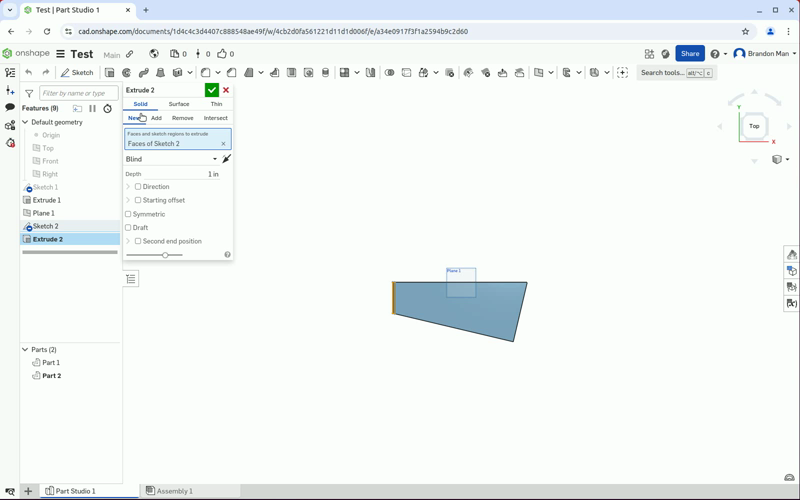
mouse_move(137, 120)
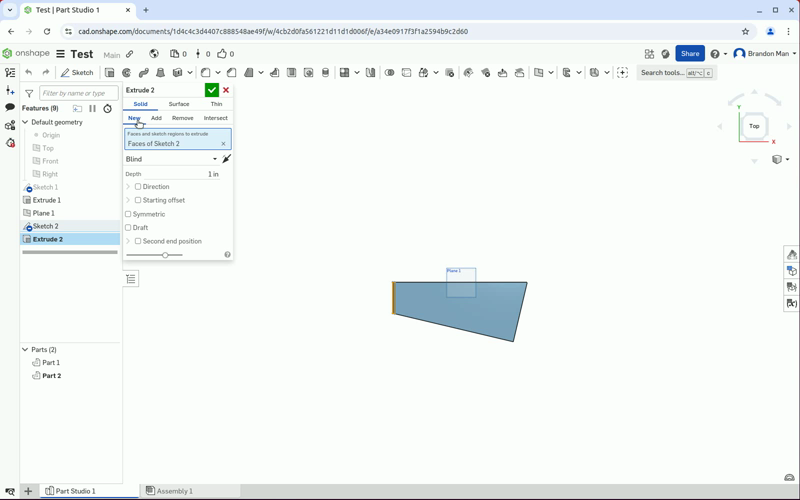
click(137, 120)
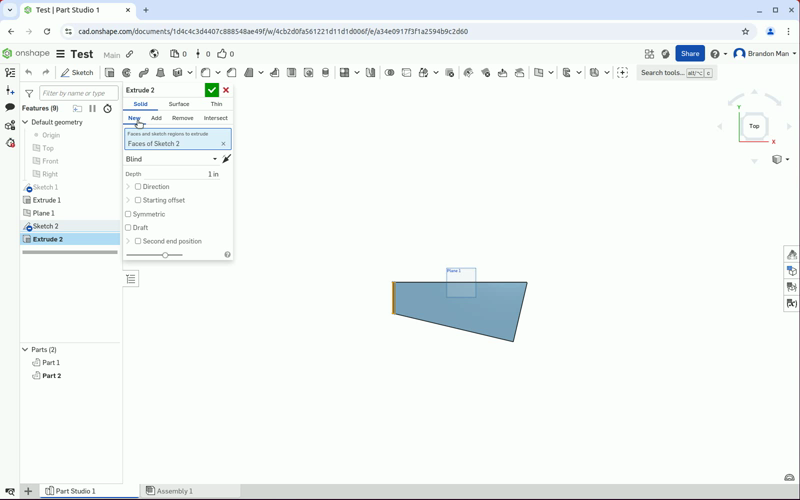
key(tab, 4)
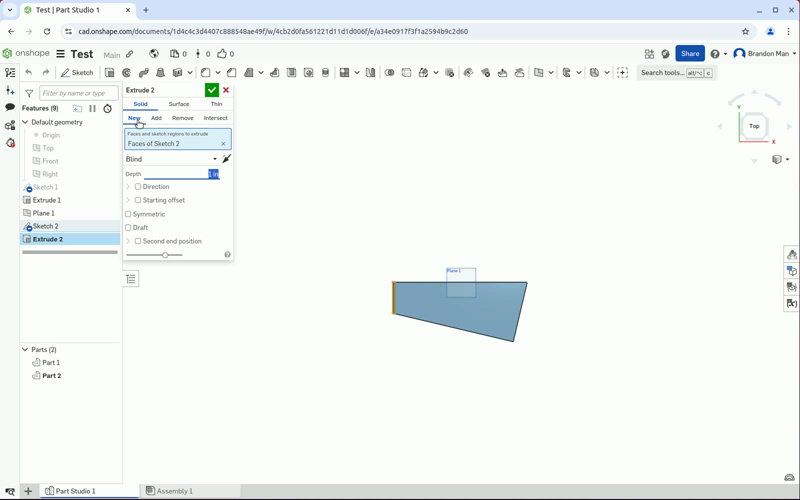
text(22.627)
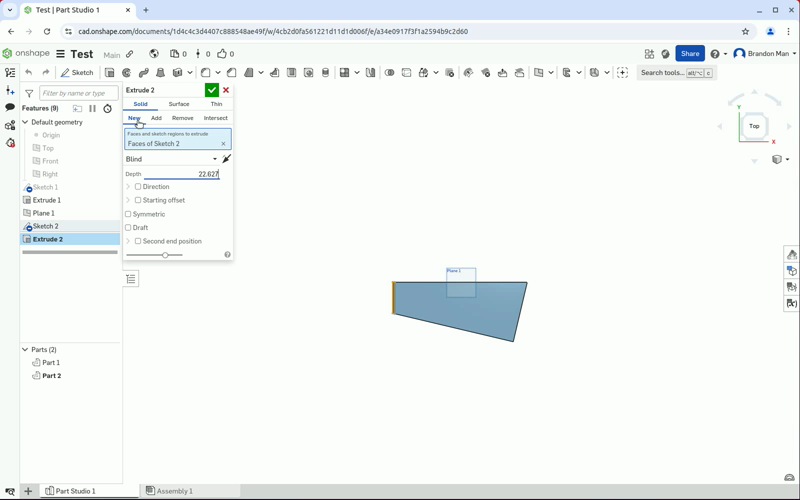
key(enter)
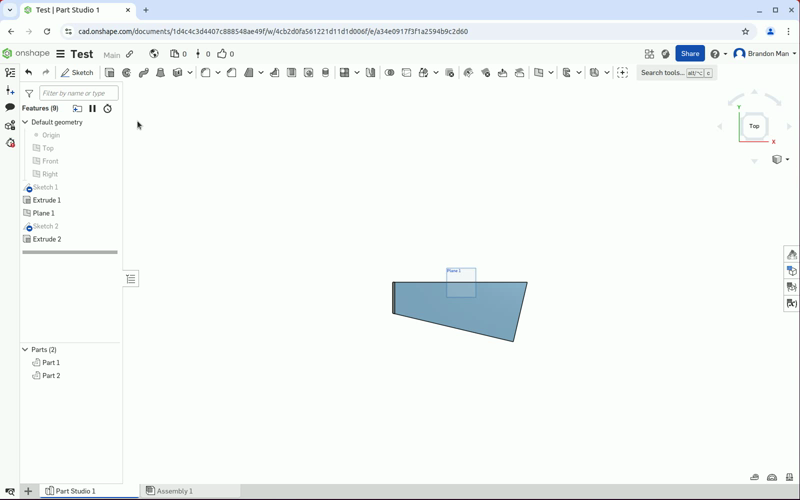
key(shift+h)
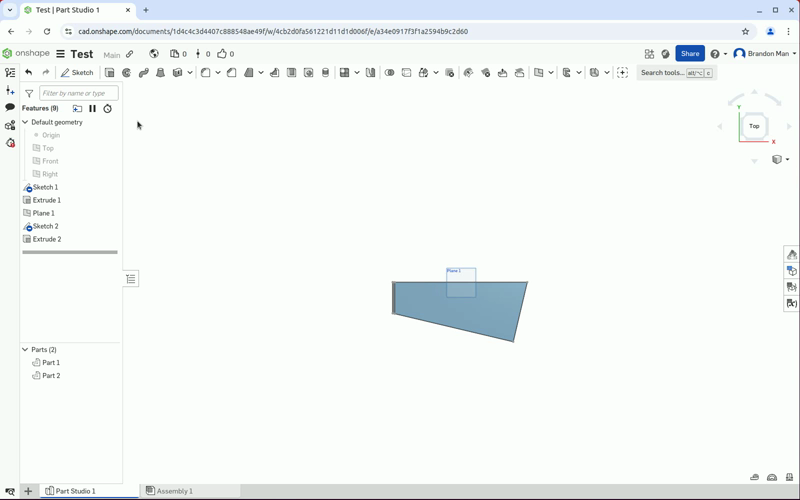
key(shift+h)
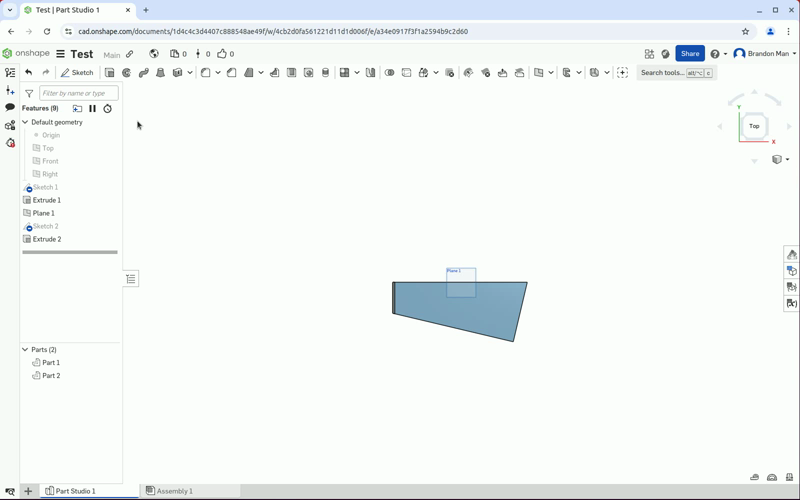
mouse_move(73, 189)
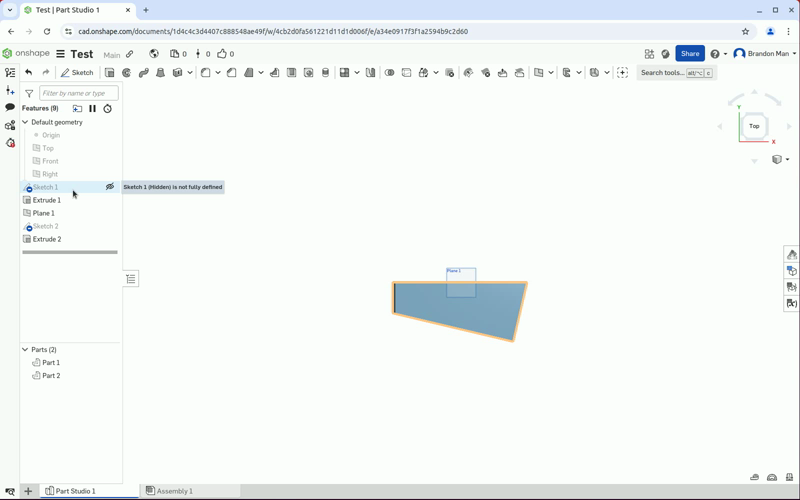
click(73, 189)
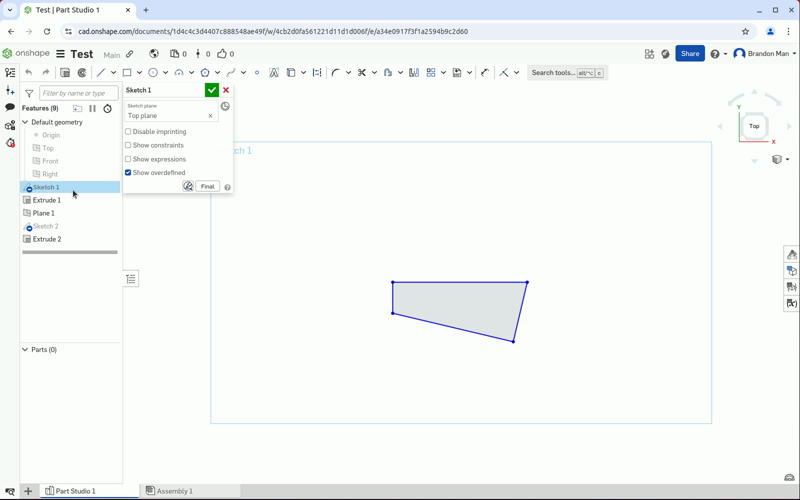
mouse_move(229, 92)
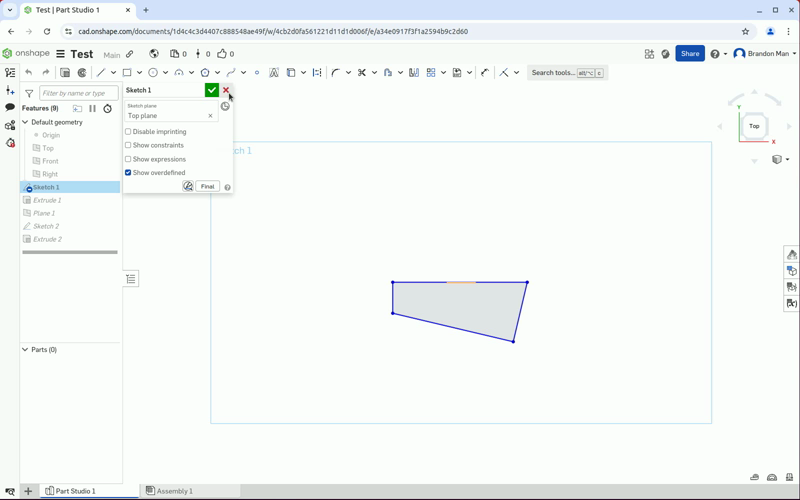
click(229, 92)
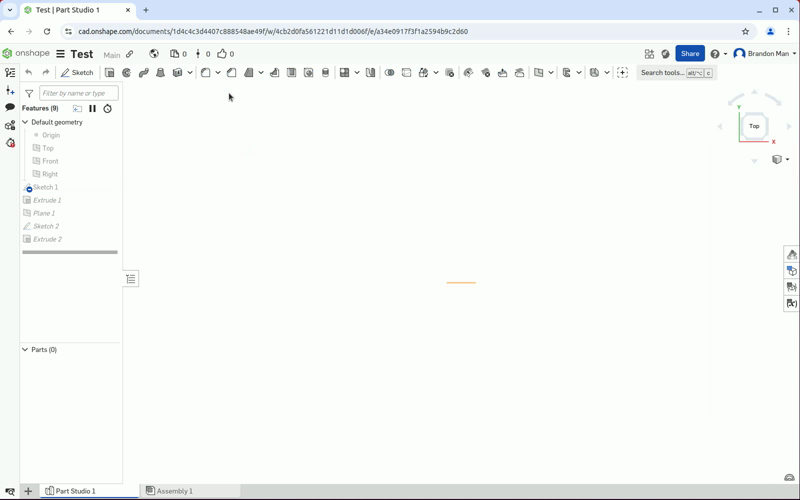
key(shift+s)
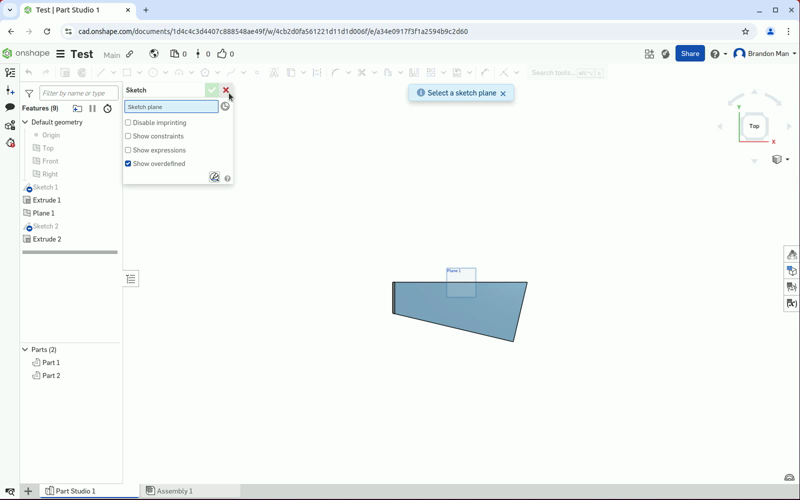
mouse_move(73, 215)
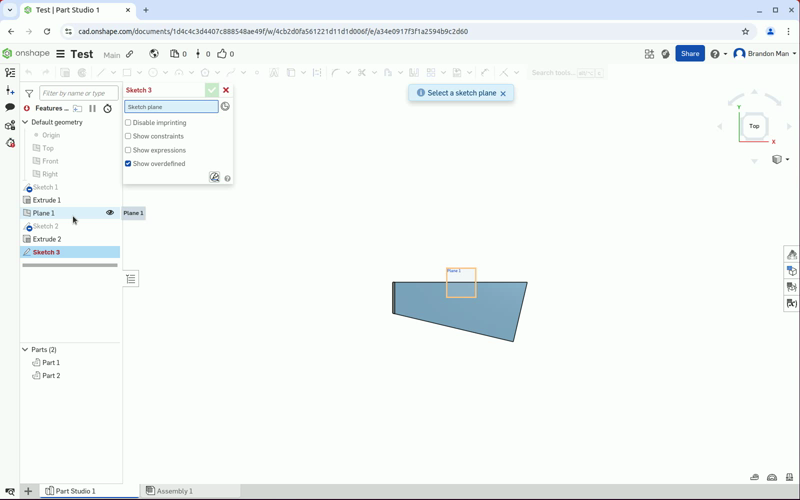
click(73, 215)
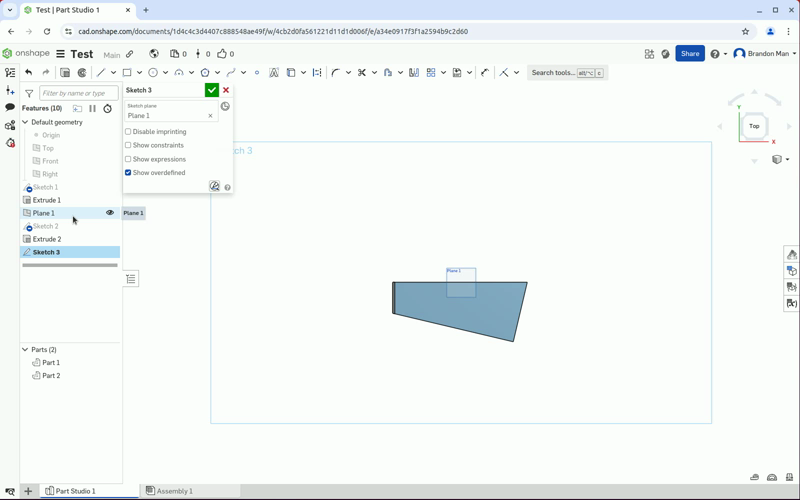
mouse_move(73, 352)
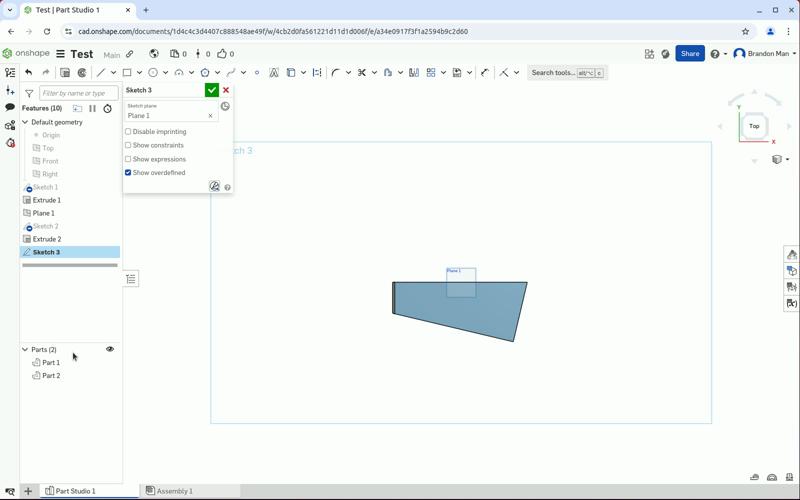
key(y)
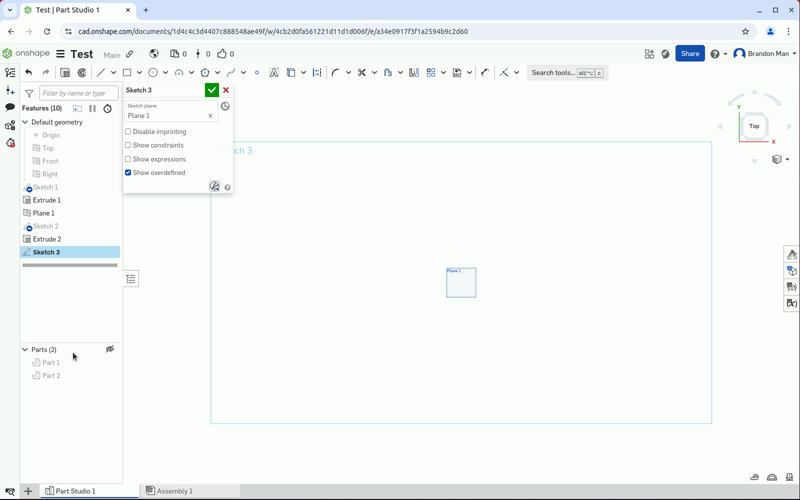
key(l)
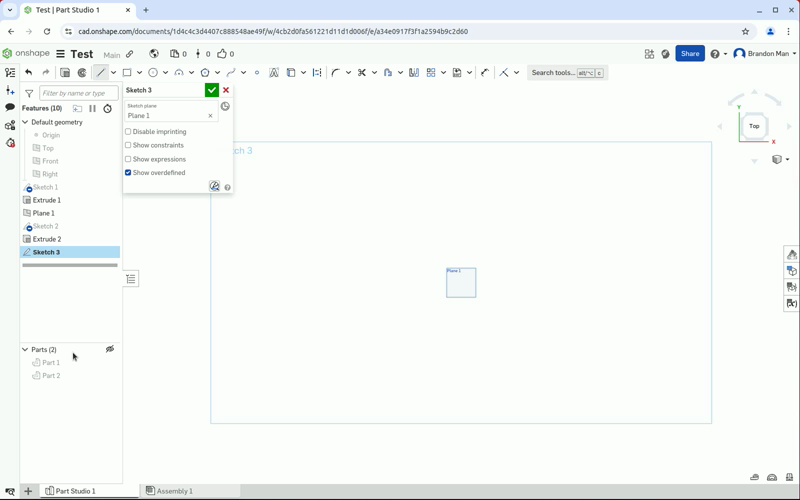
key_down(shift)
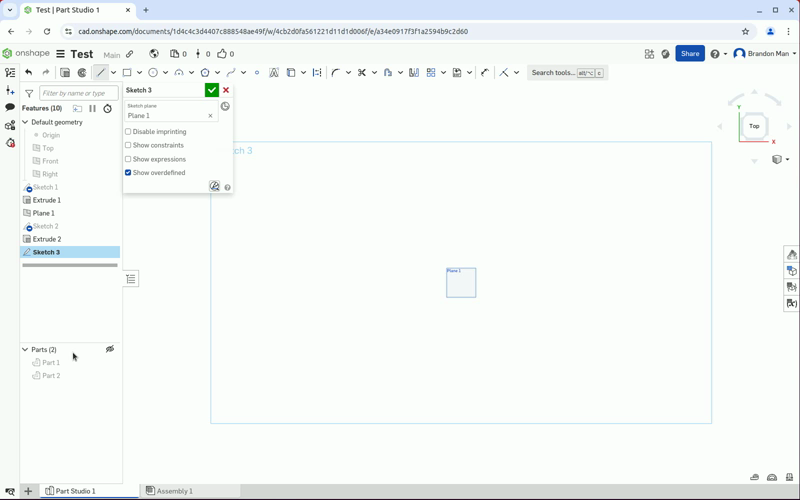
mouse_move(512, 342)
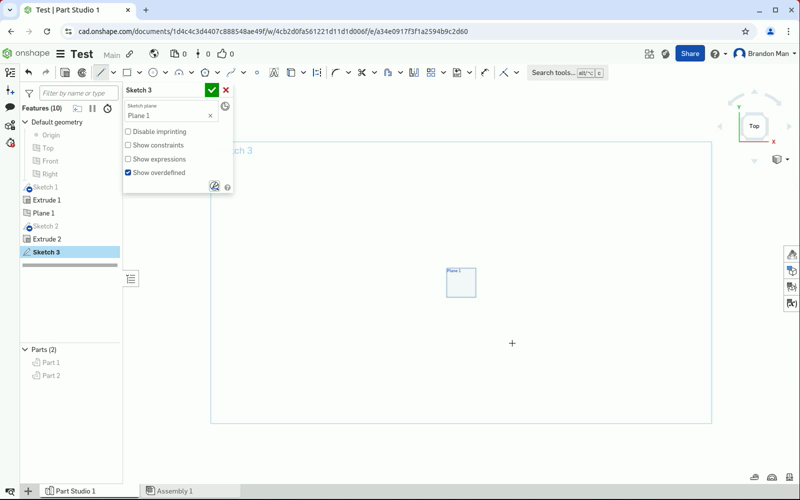
click(512, 342)
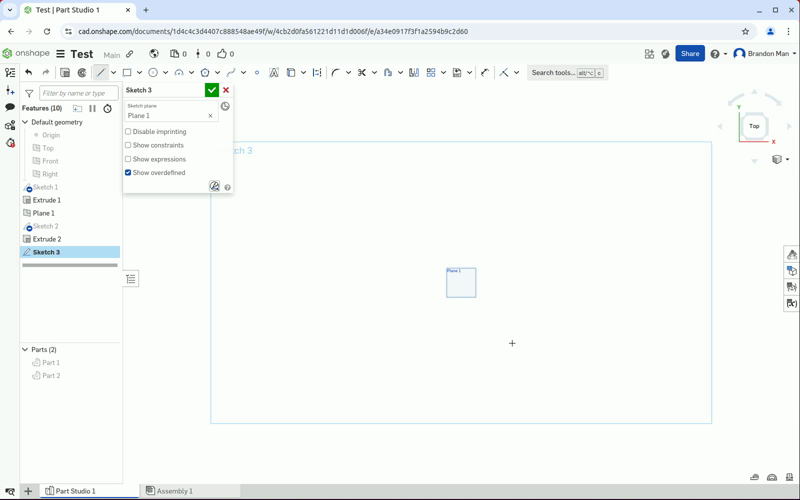
key_up(shift)
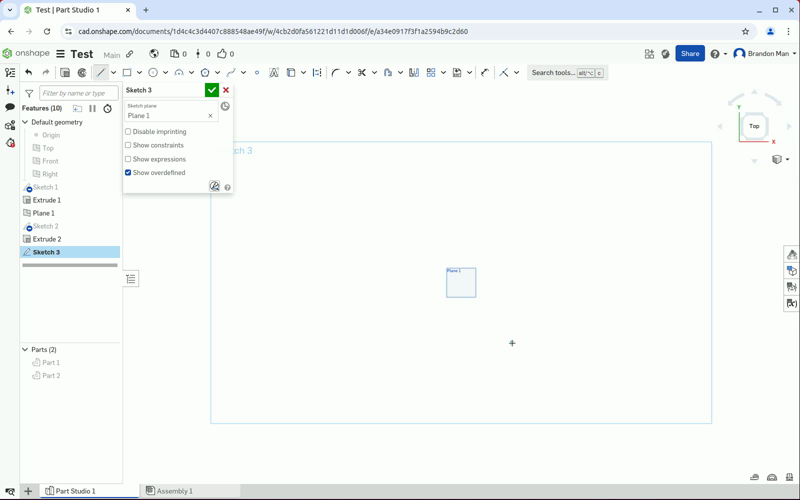
key_down(shift)
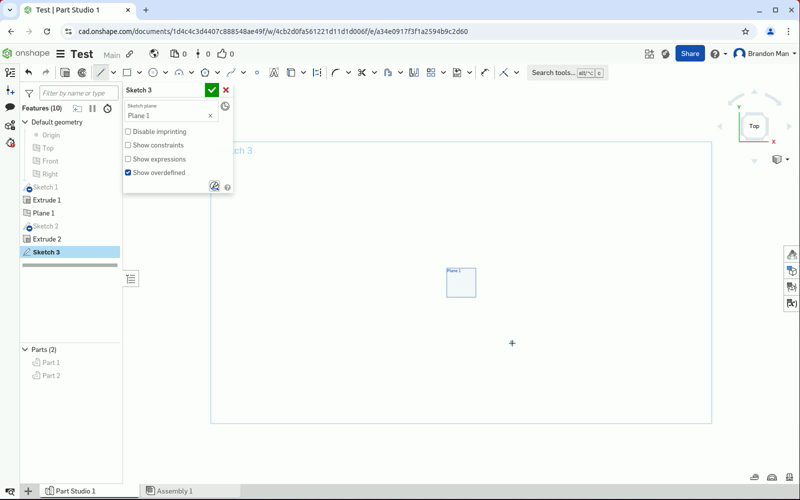
mouse_move(542, 342)
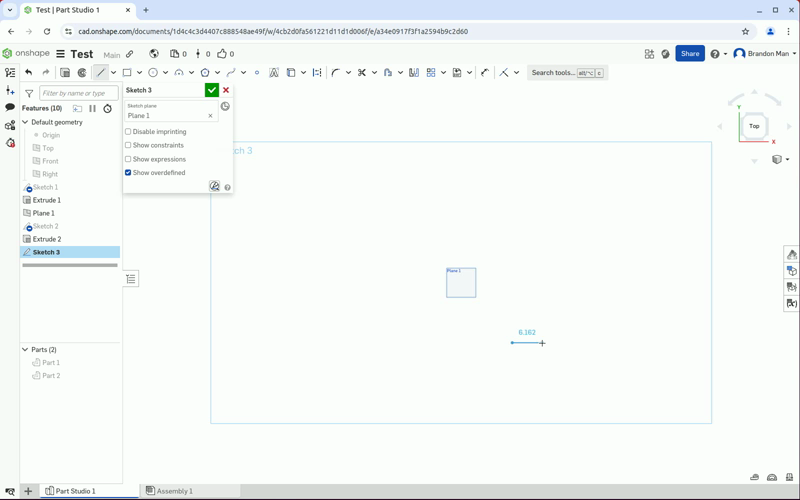
mouse_move(514, 343)
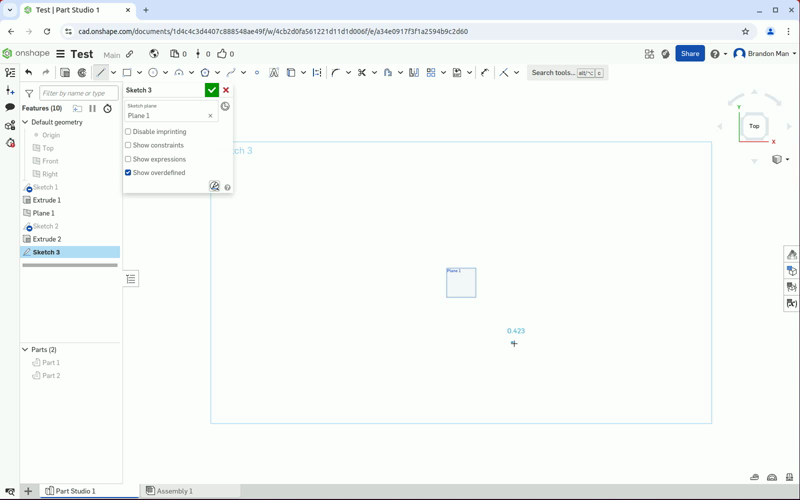
scroll(6)
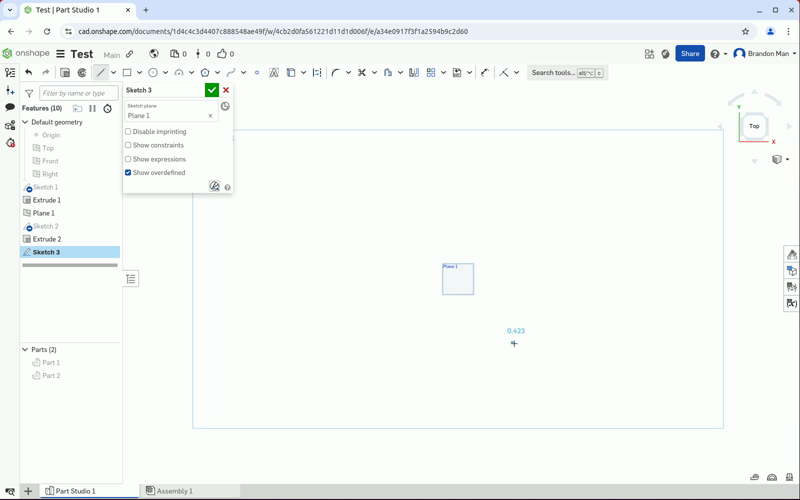
scroll(6)
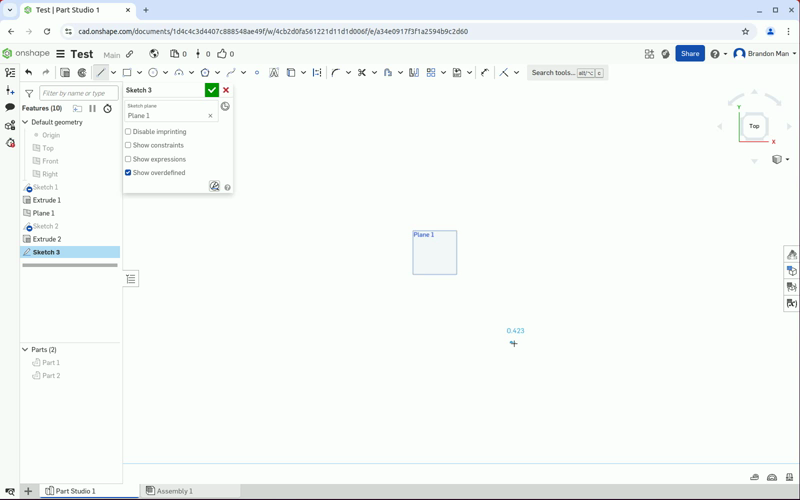
scroll(6)
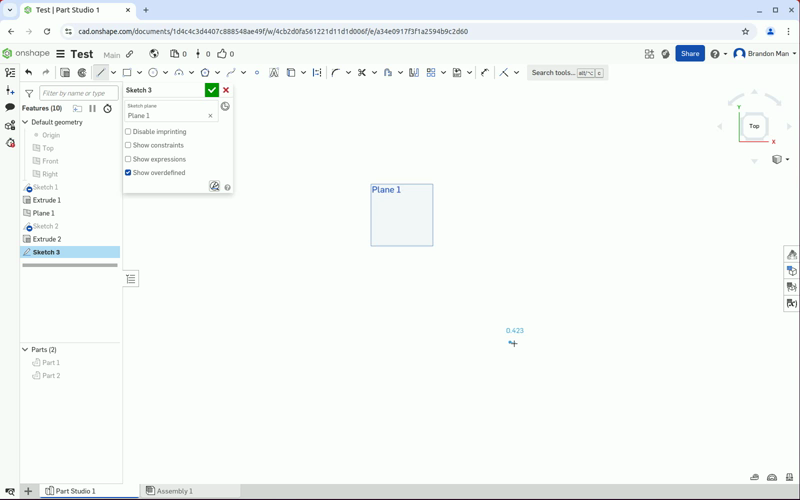
scroll(6)
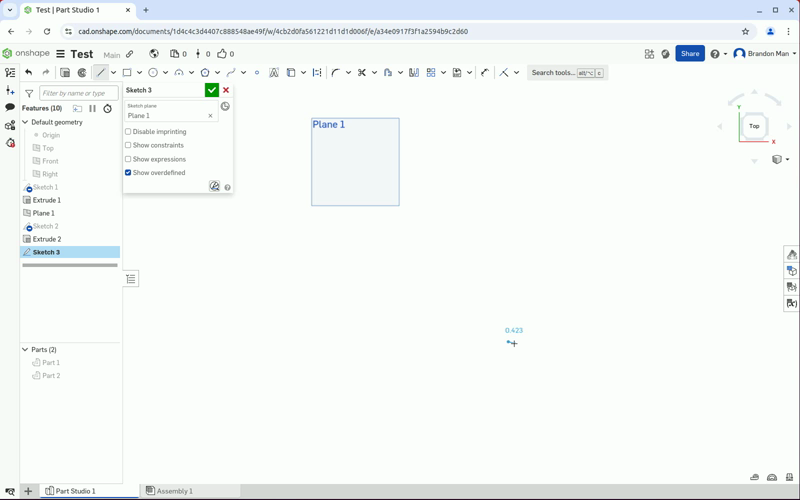
scroll(6)
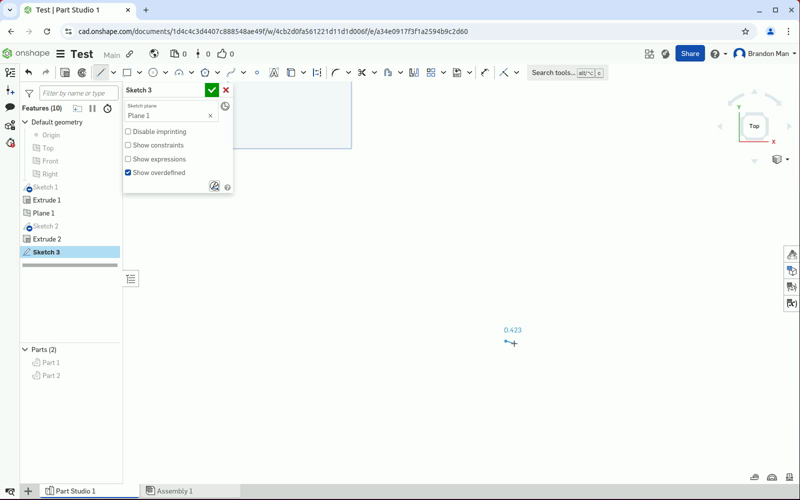
scroll(6)
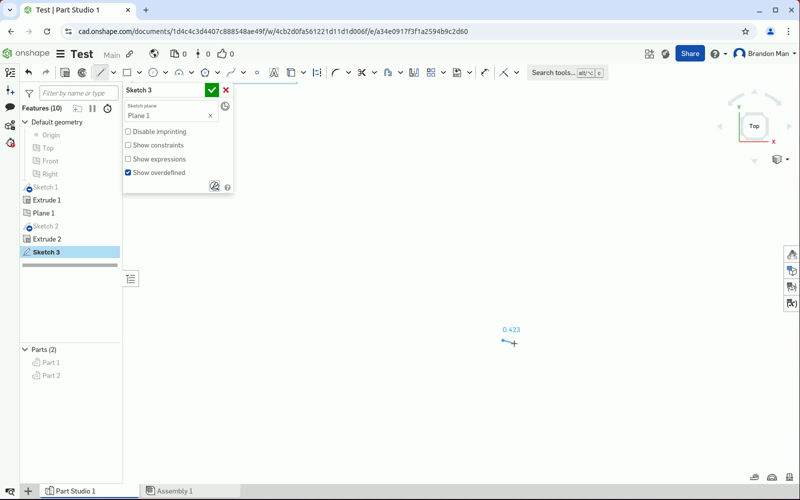
scroll(6)
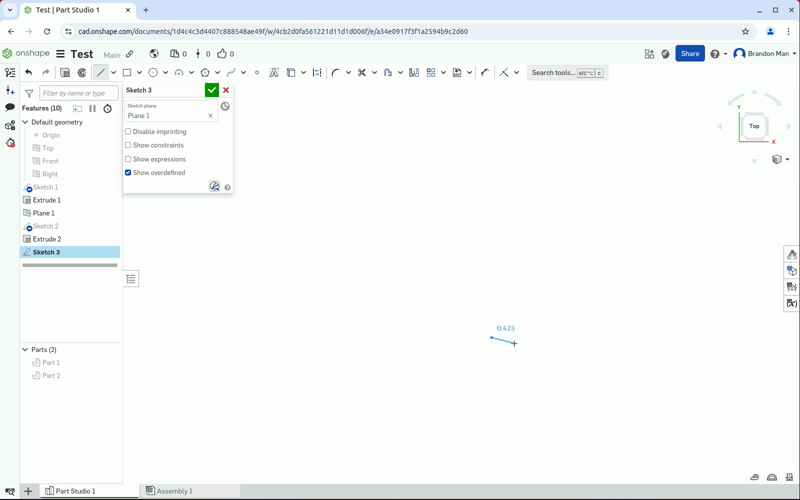
click(514, 343)
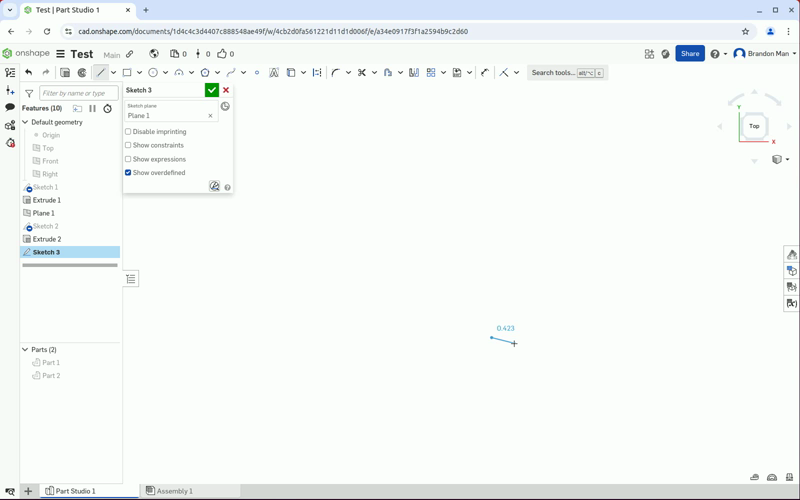
scroll(-6)
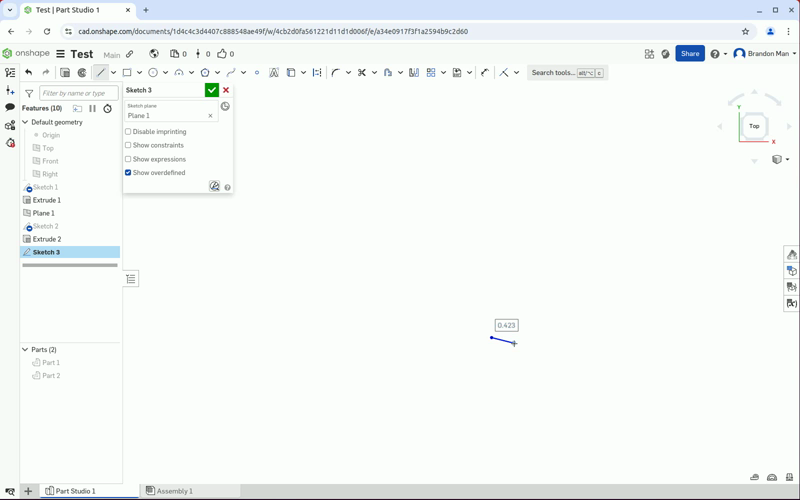
scroll(-6)
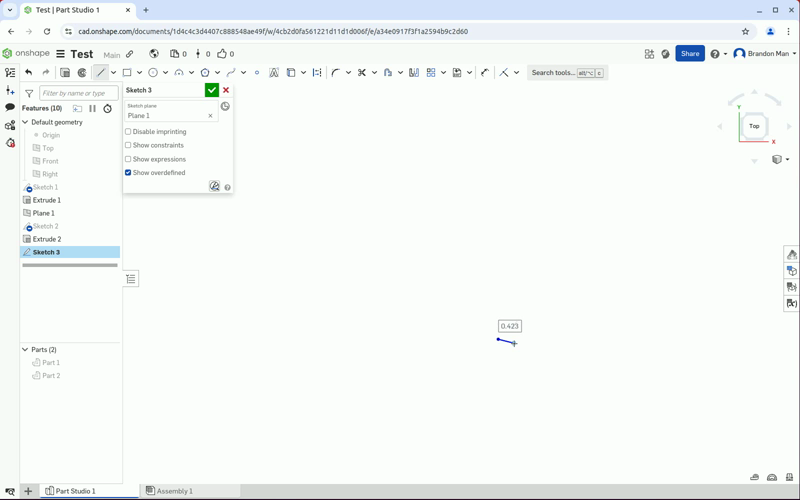
scroll(-6)
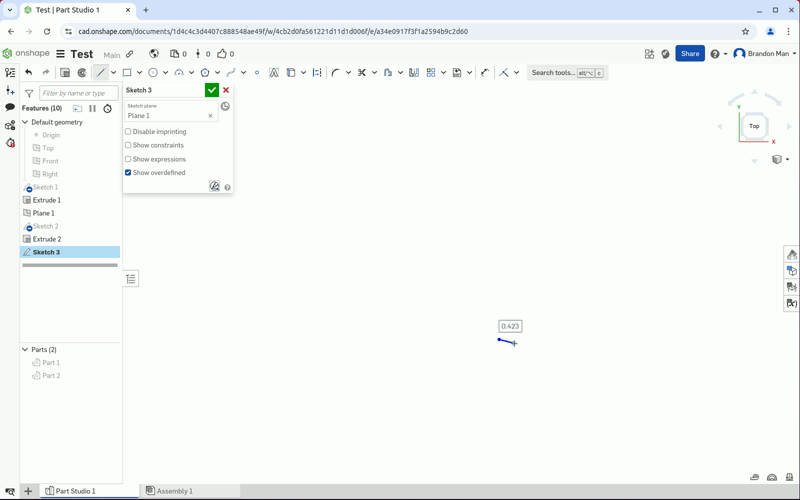
scroll(-6)
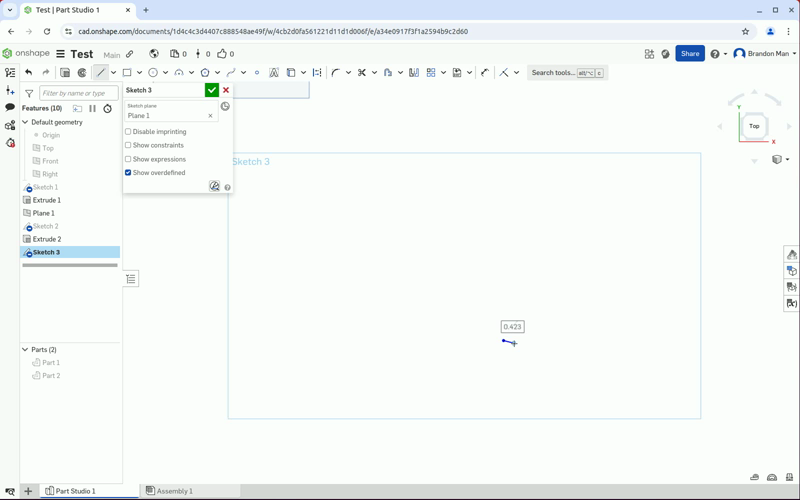
scroll(-6)
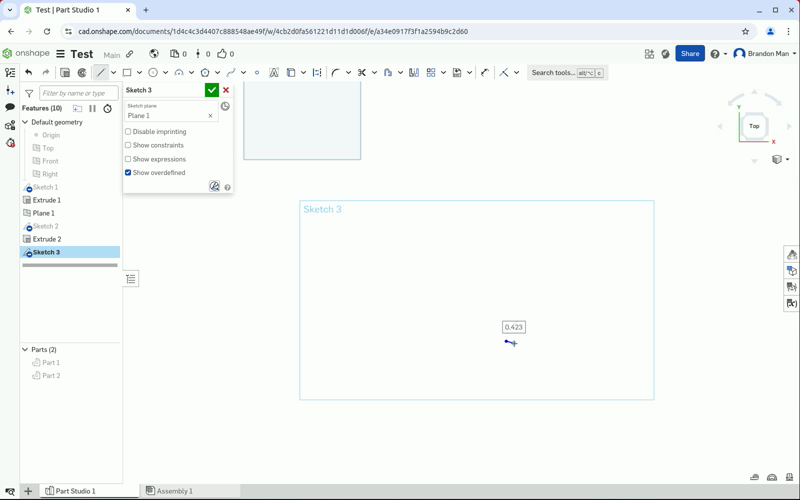
scroll(-6)
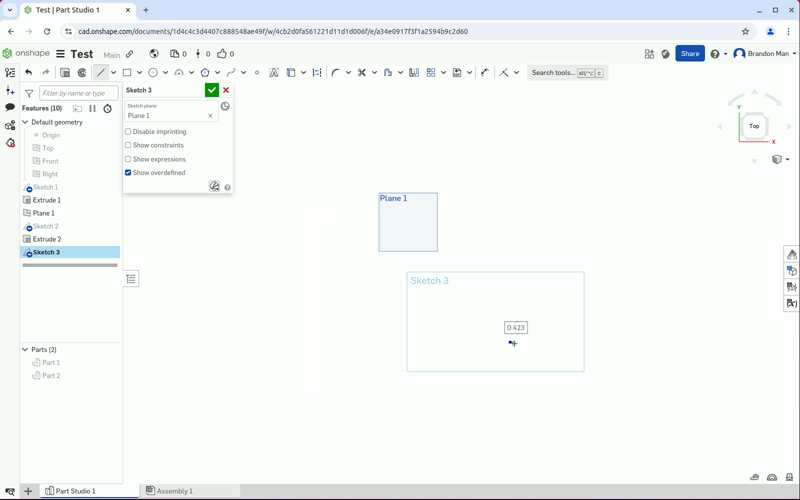
scroll(-6)
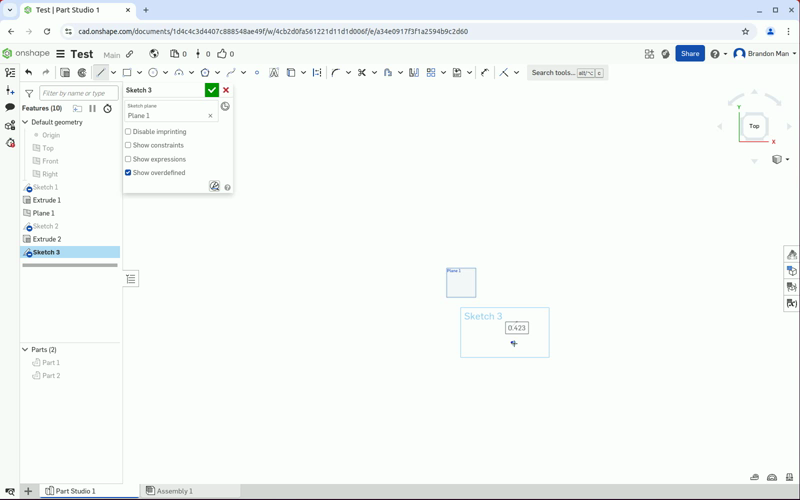
key_up(shift)
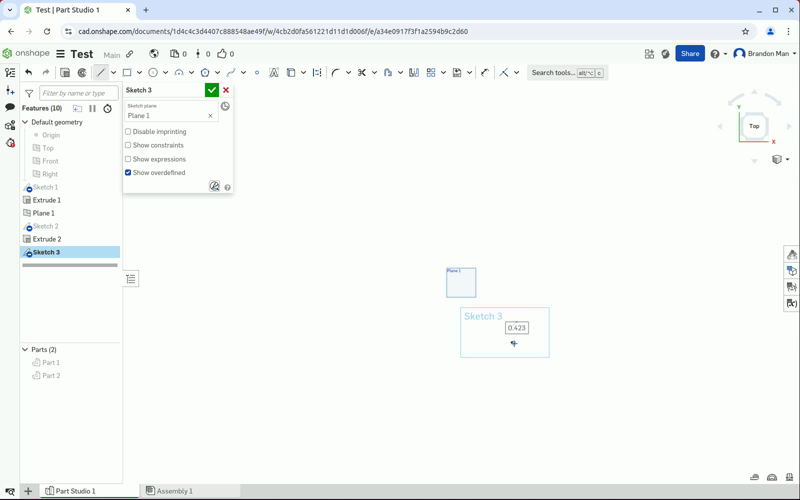
key_down(shift)
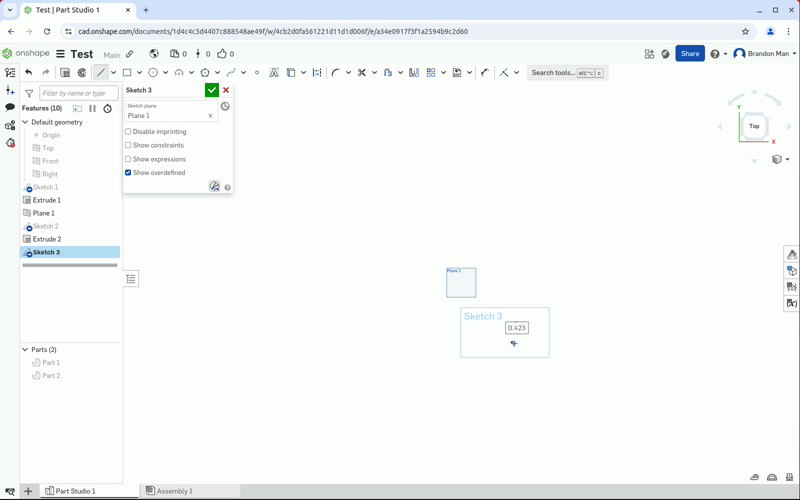
mouse_move(528, 282)
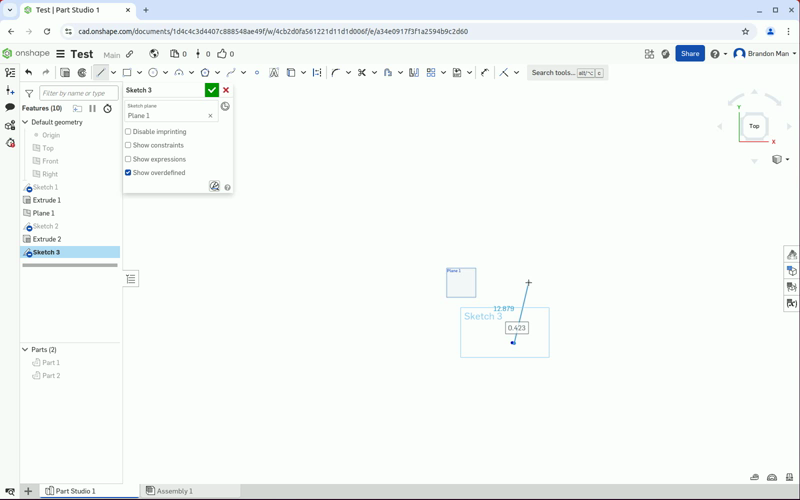
click(528, 282)
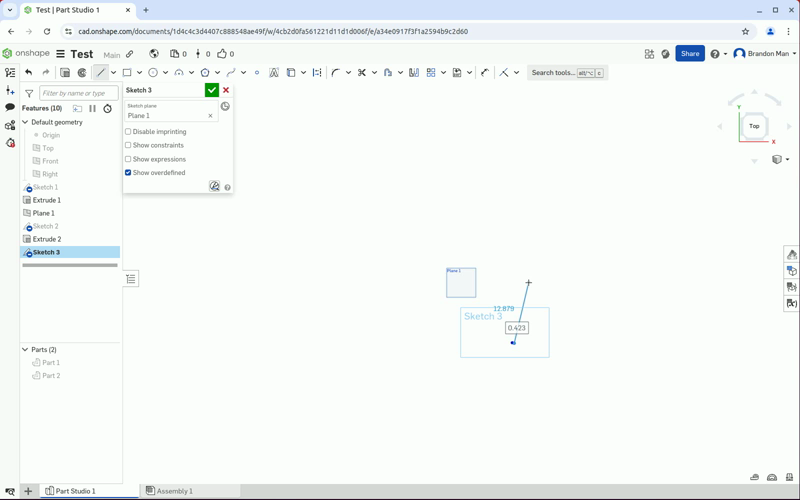
key_up(shift)
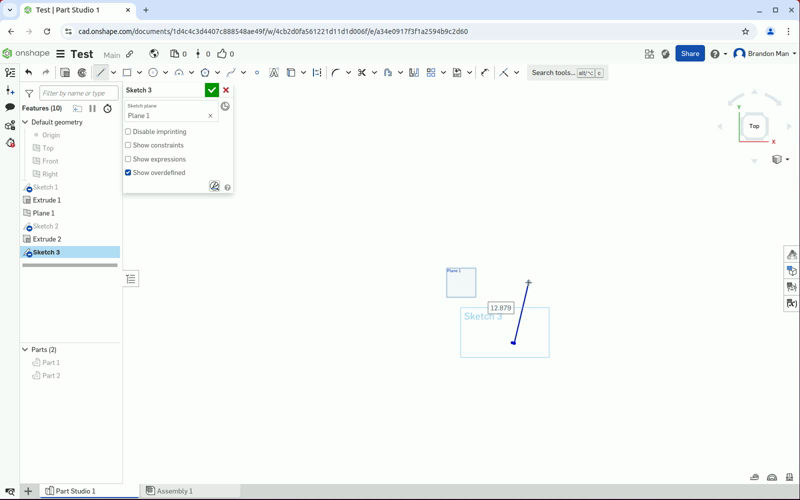
key_down(shift)
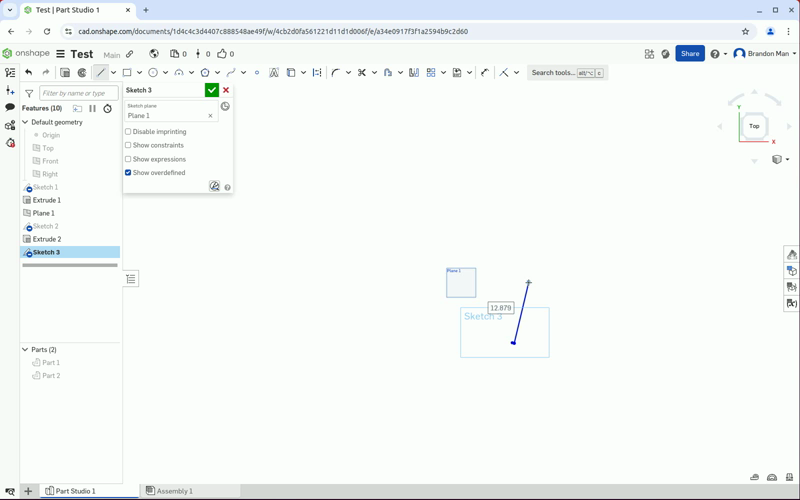
mouse_move(558, 282)
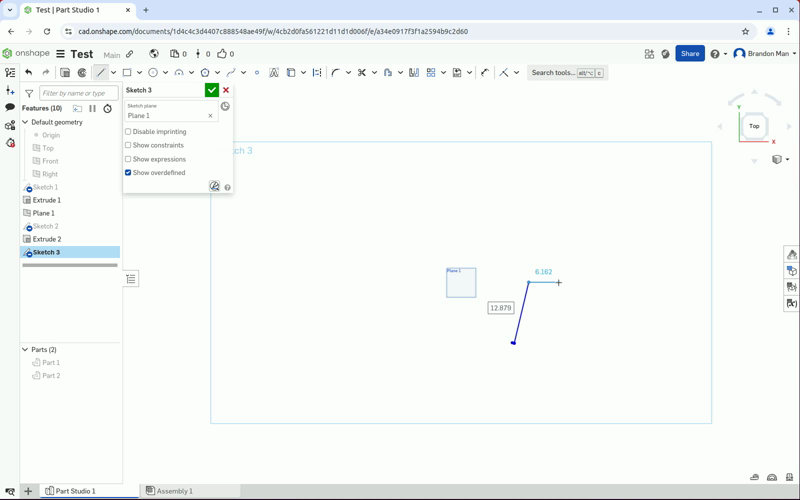
mouse_move(527, 282)
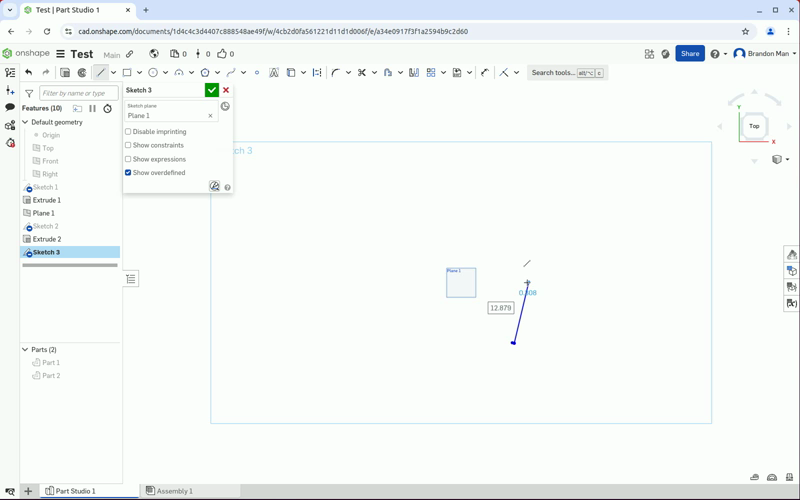
scroll(6)
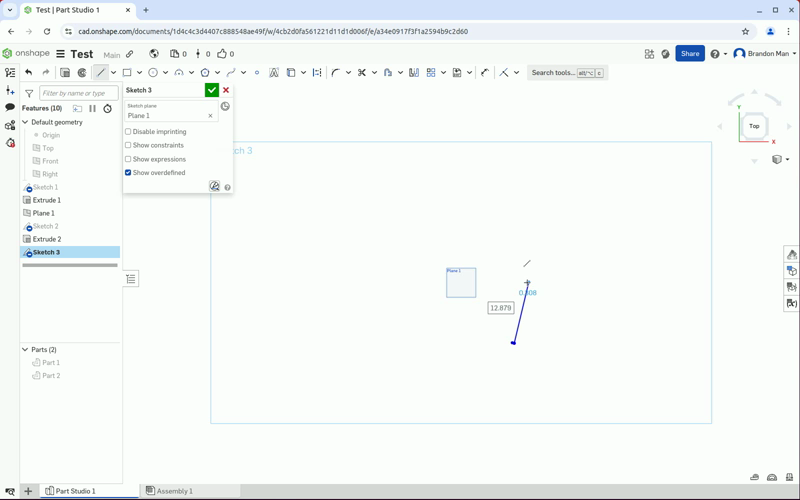
scroll(6)
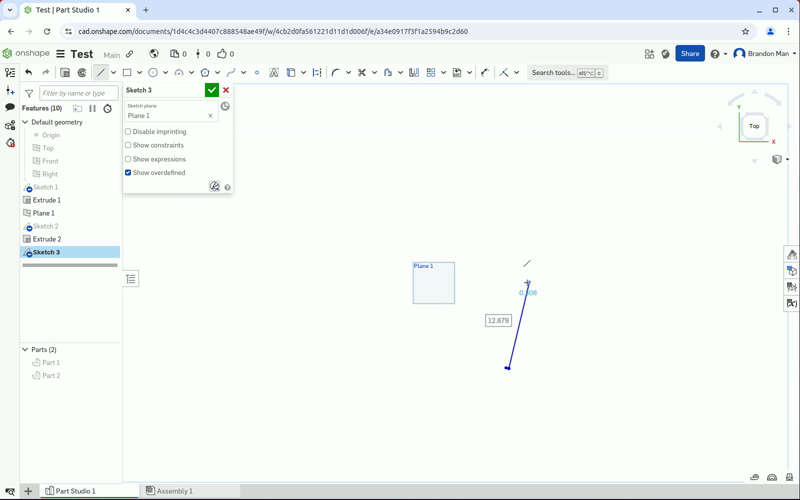
scroll(6)
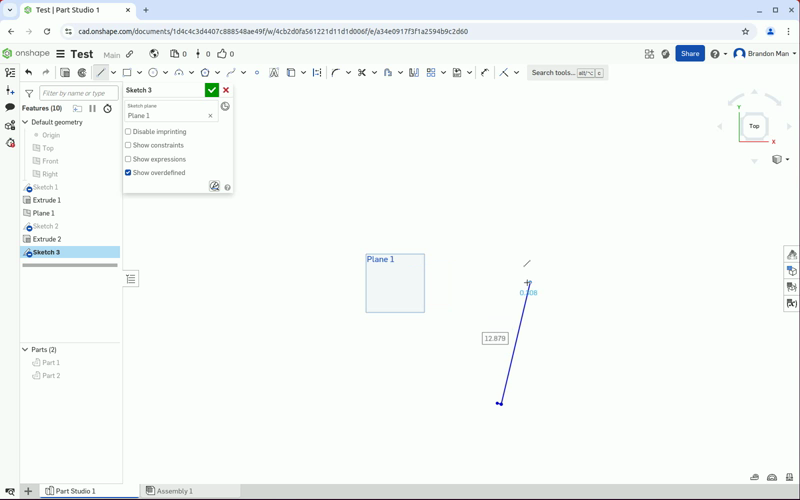
scroll(6)
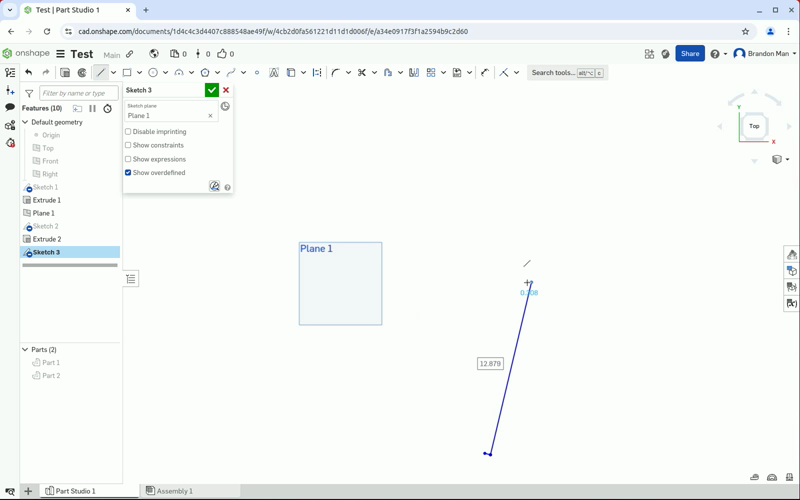
scroll(6)
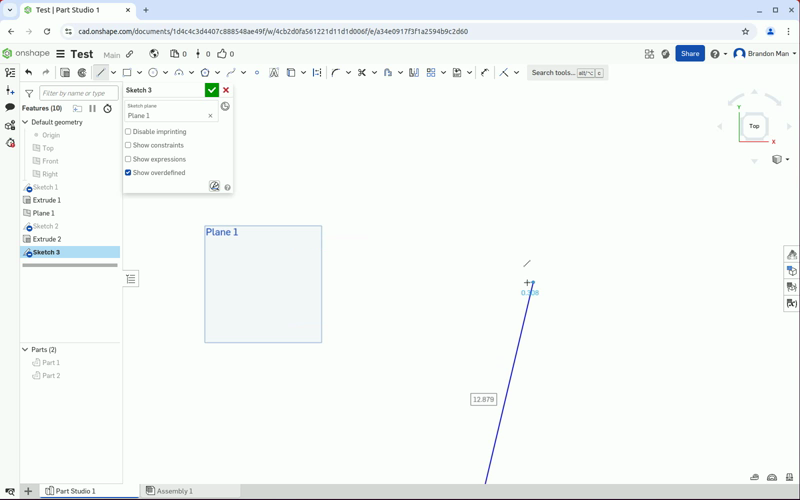
scroll(6)
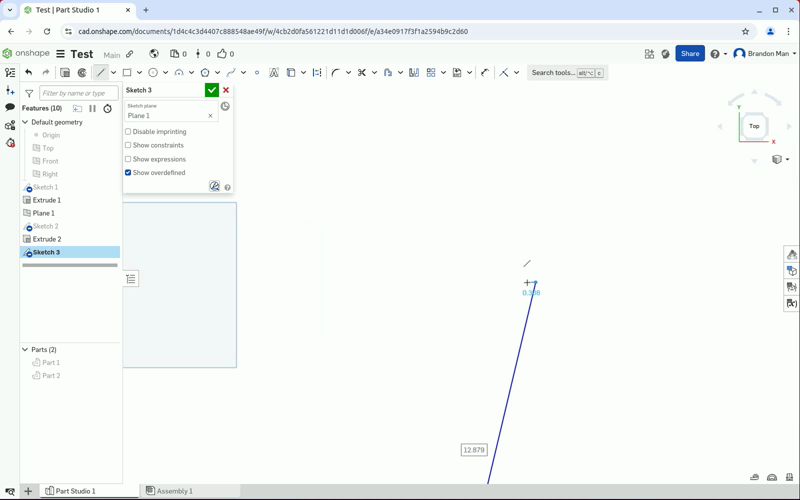
scroll(6)
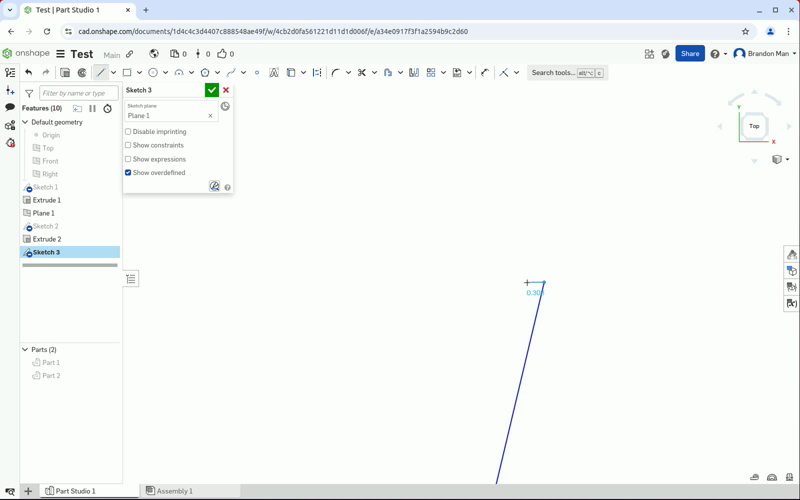
click(527, 282)
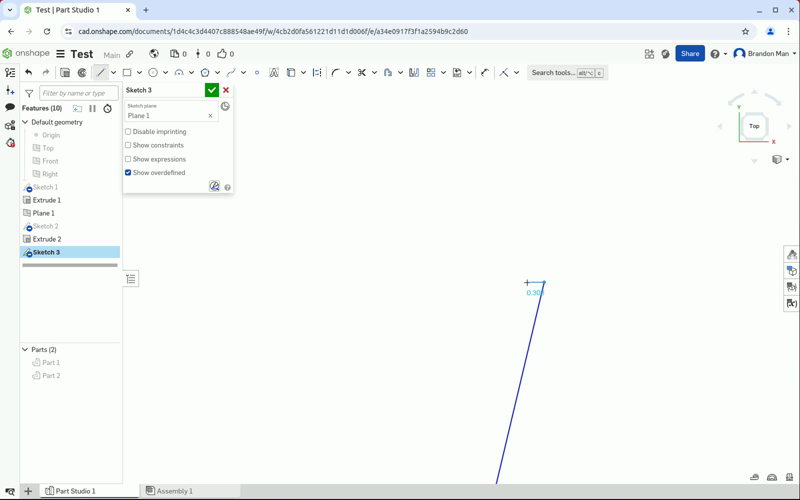
scroll(-6)
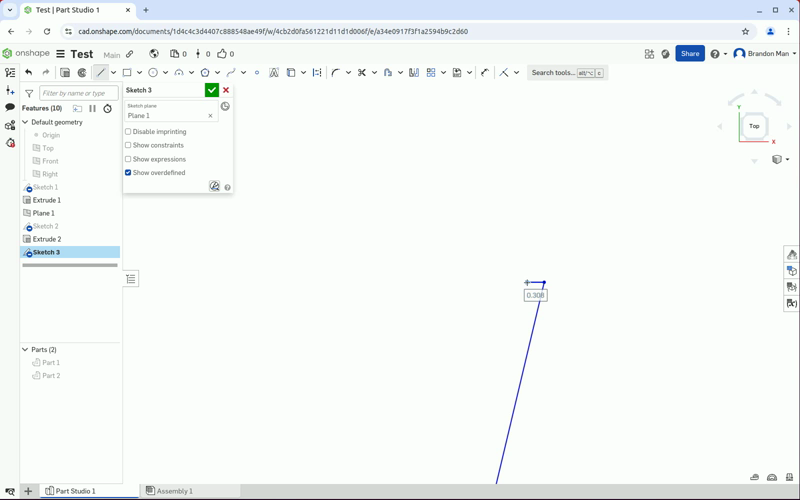
scroll(-6)
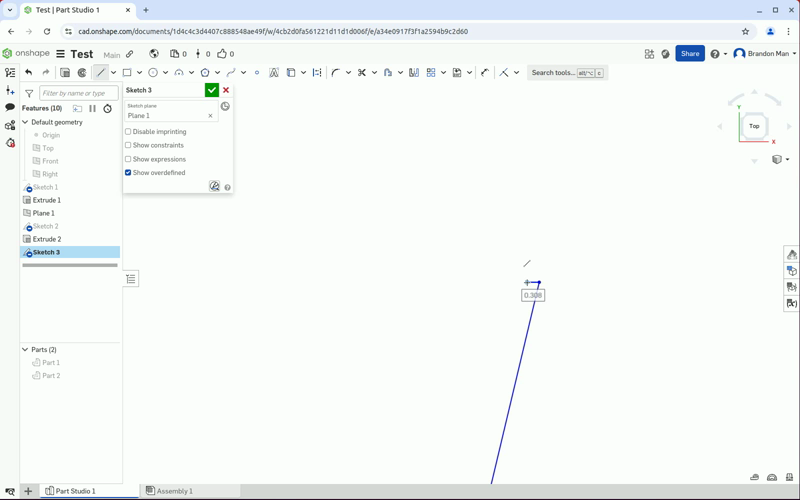
scroll(-6)
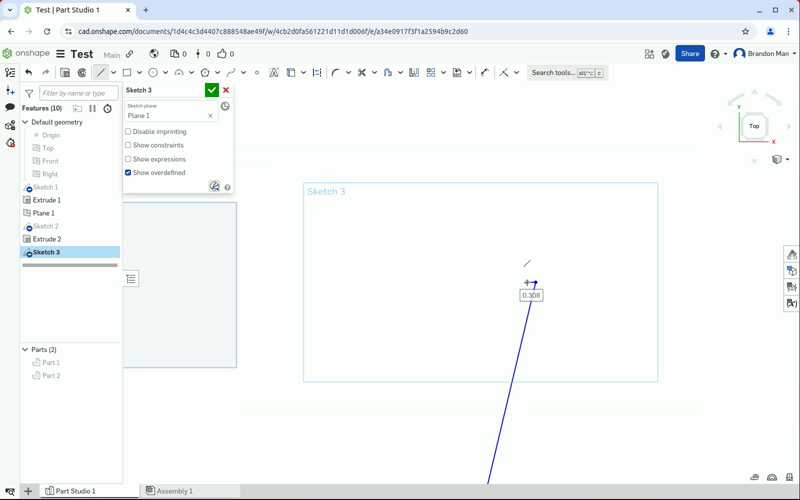
scroll(-6)
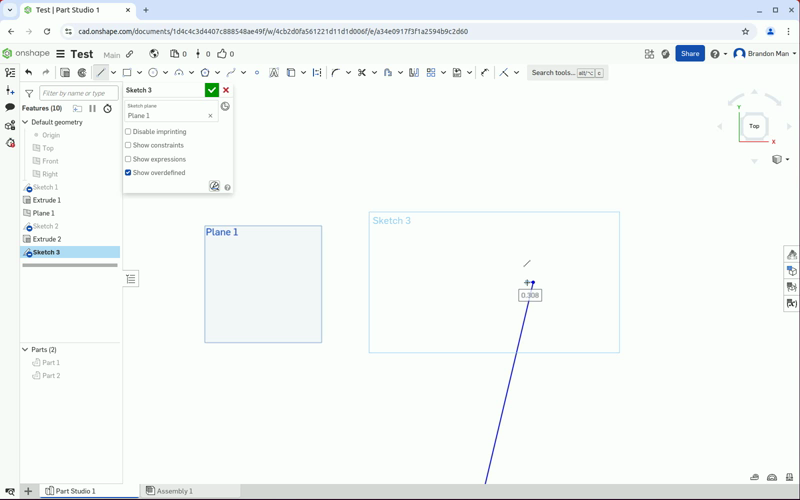
scroll(-6)
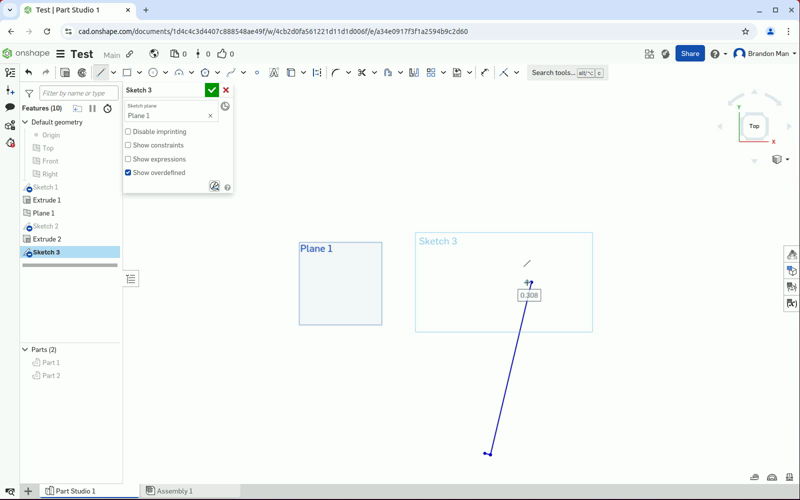
scroll(-6)
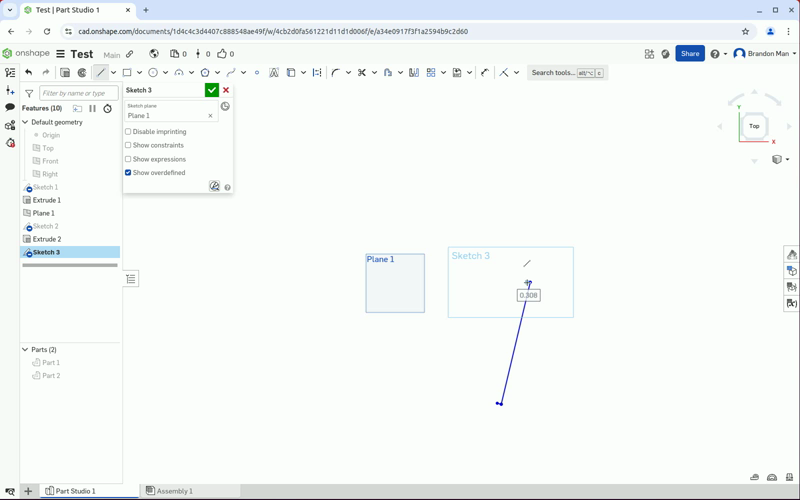
scroll(-6)
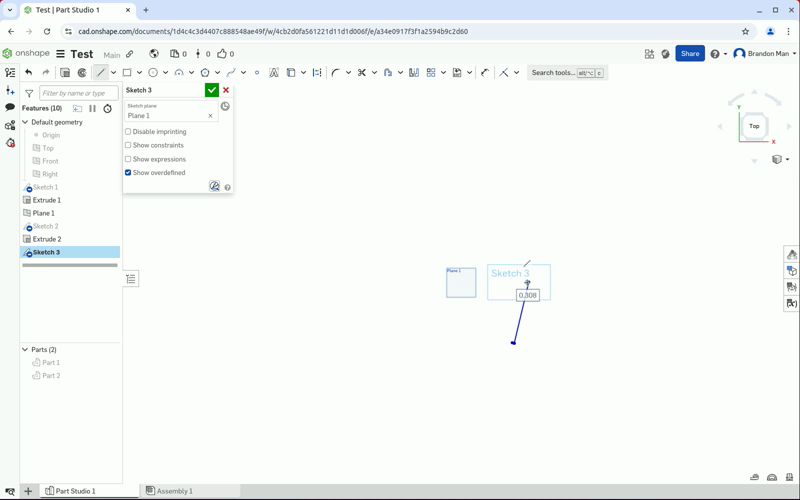
key_up(shift)
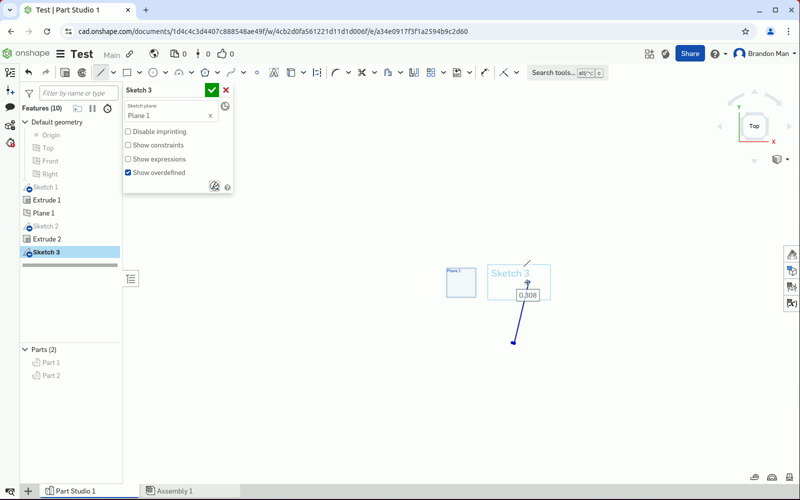
key_down(shift)
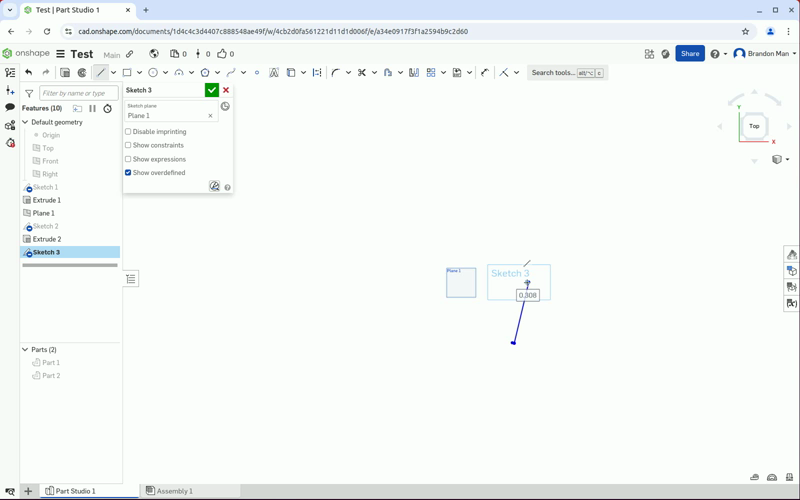
mouse_move(512, 342)
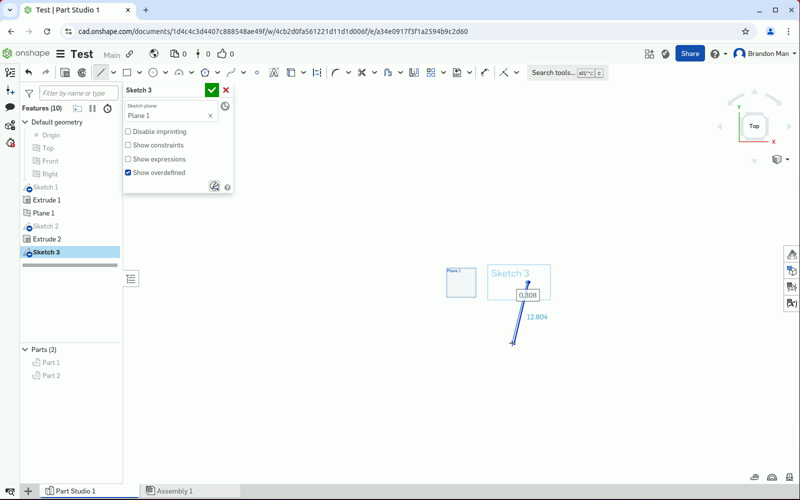
scroll(6)
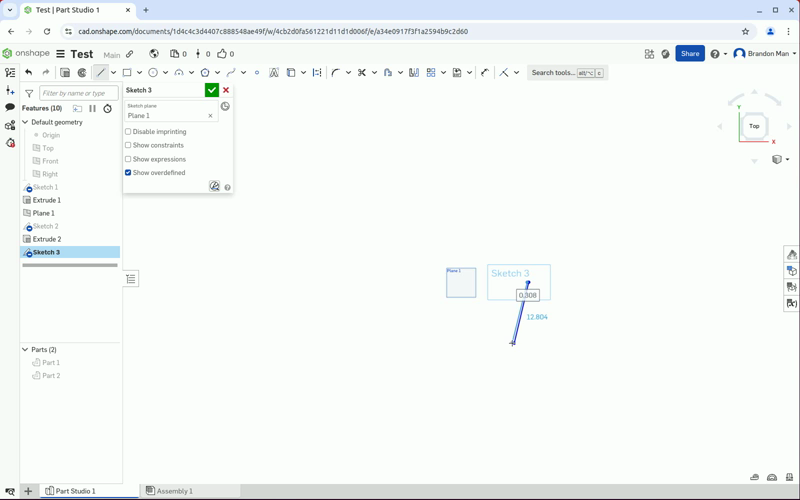
scroll(6)
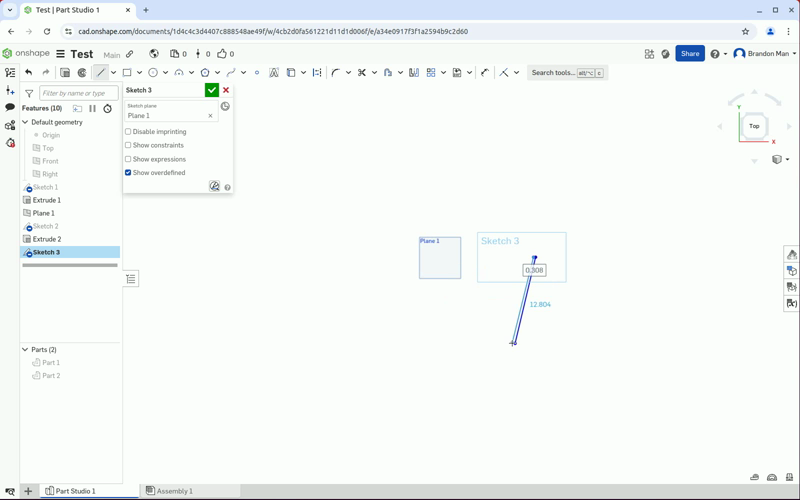
scroll(6)
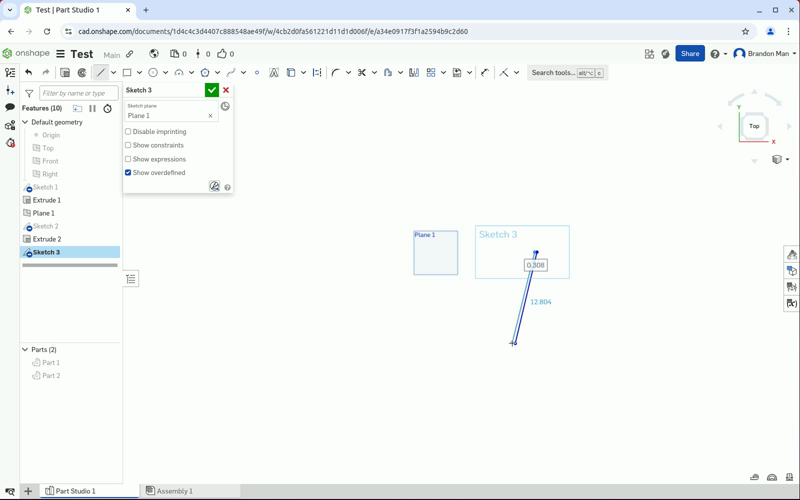
scroll(6)
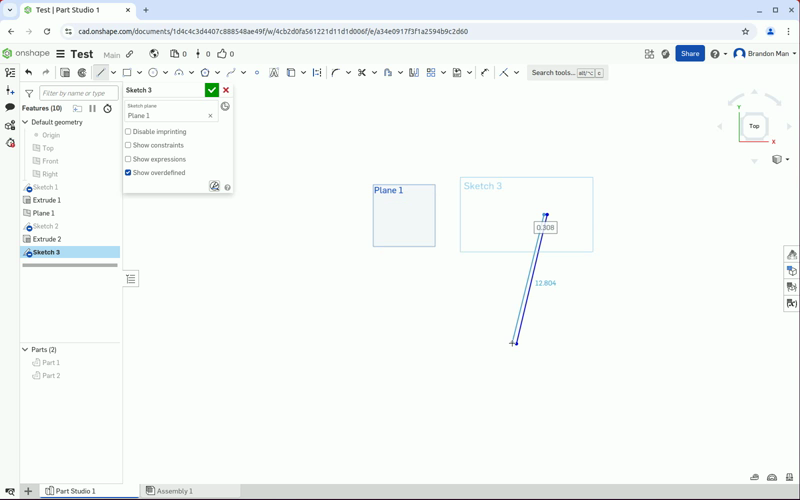
scroll(6)
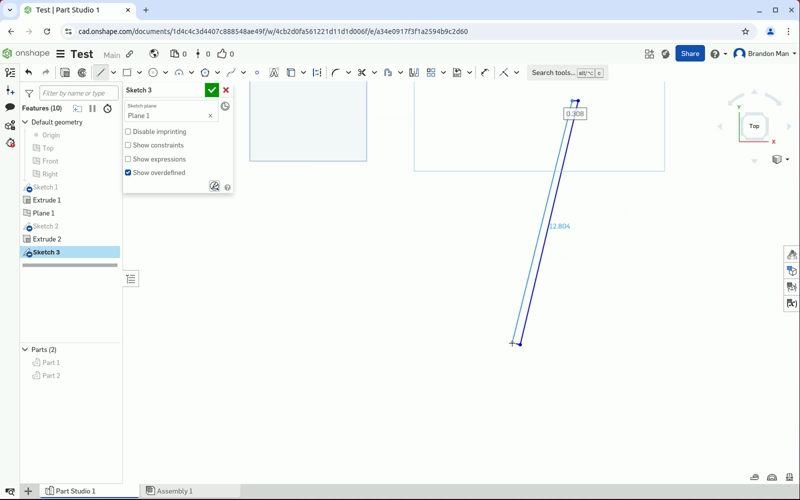
scroll(6)
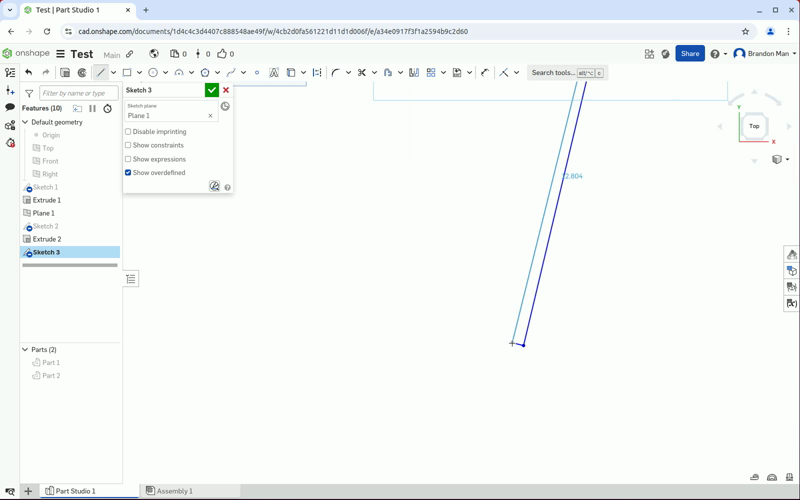
scroll(6)
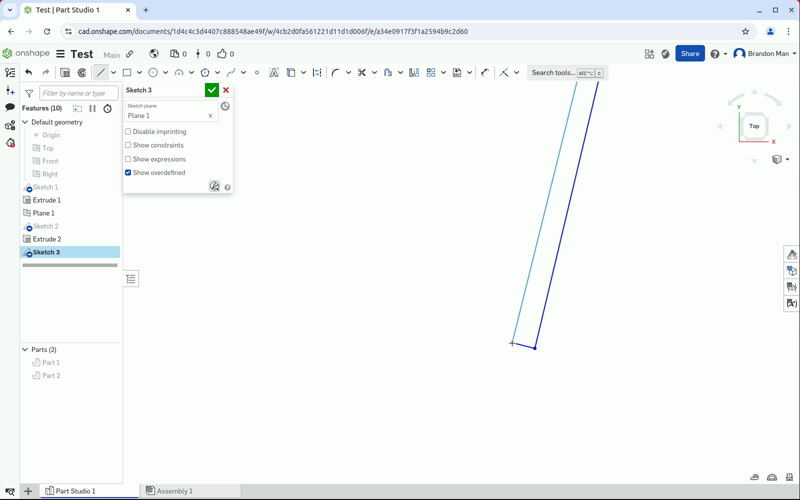
key_up(shift)
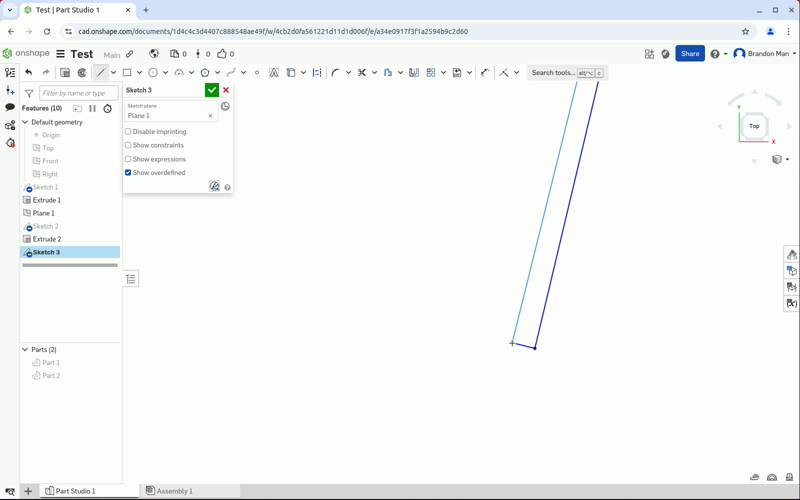
click(512, 342)
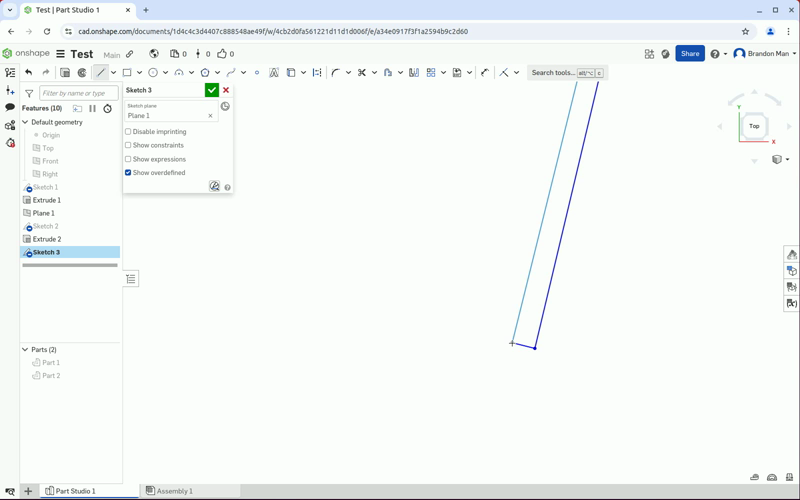
scroll(-6)
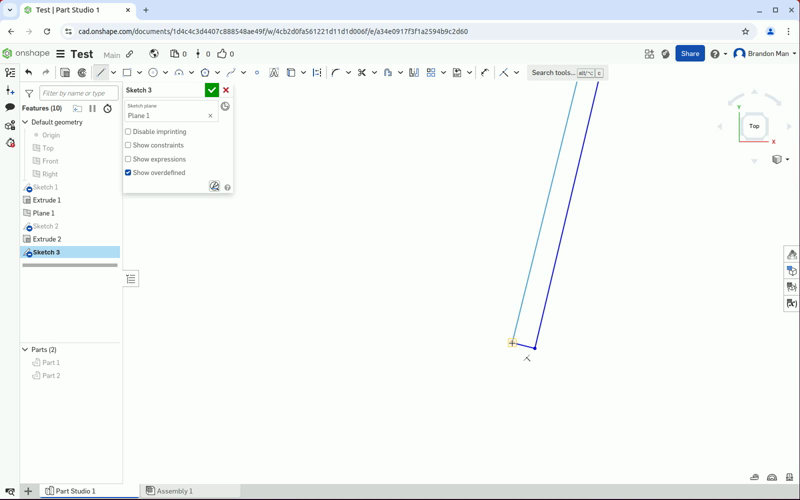
scroll(-6)
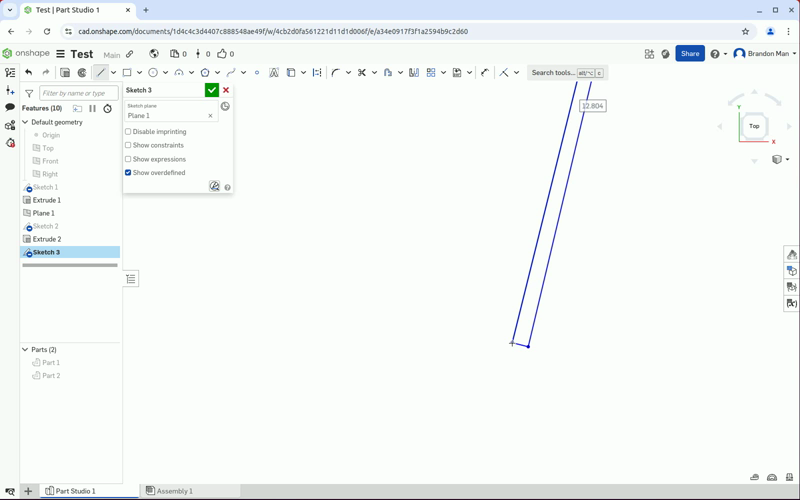
scroll(-6)
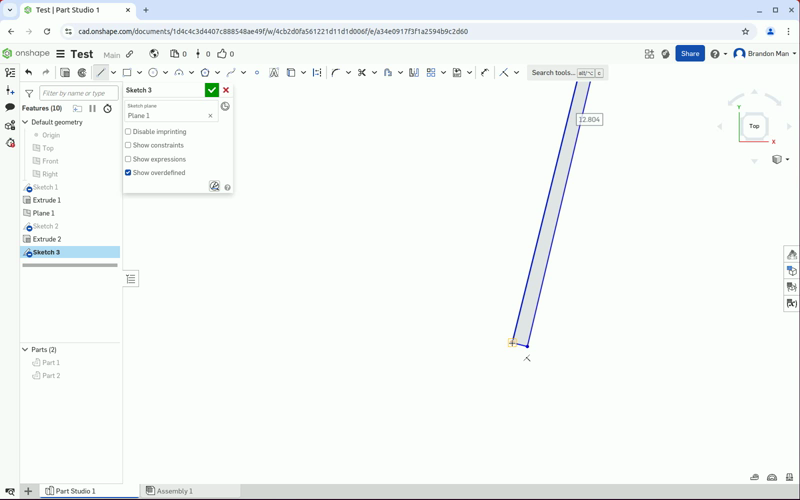
scroll(-6)
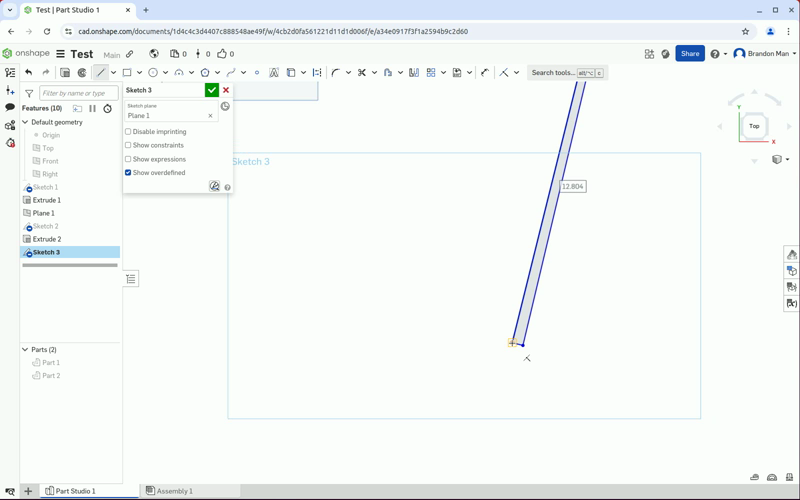
scroll(-6)
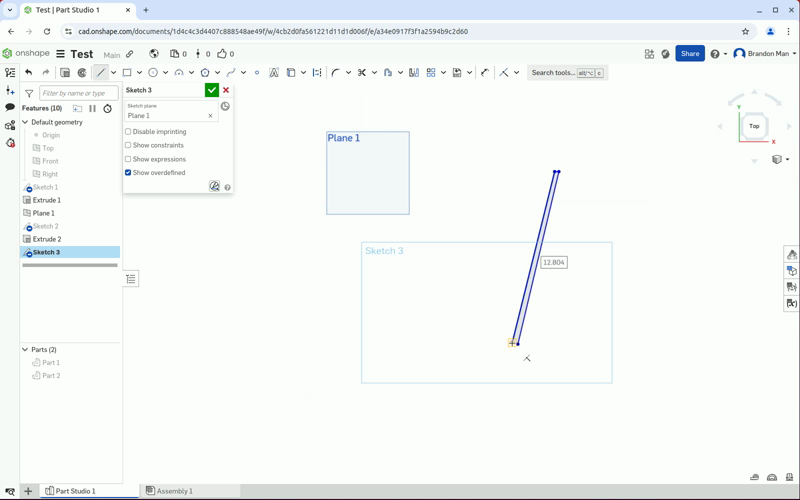
scroll(-6)
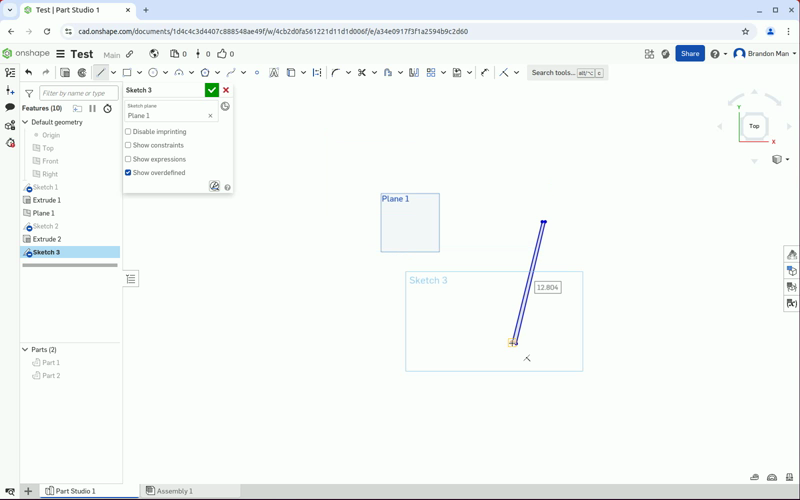
scroll(-6)
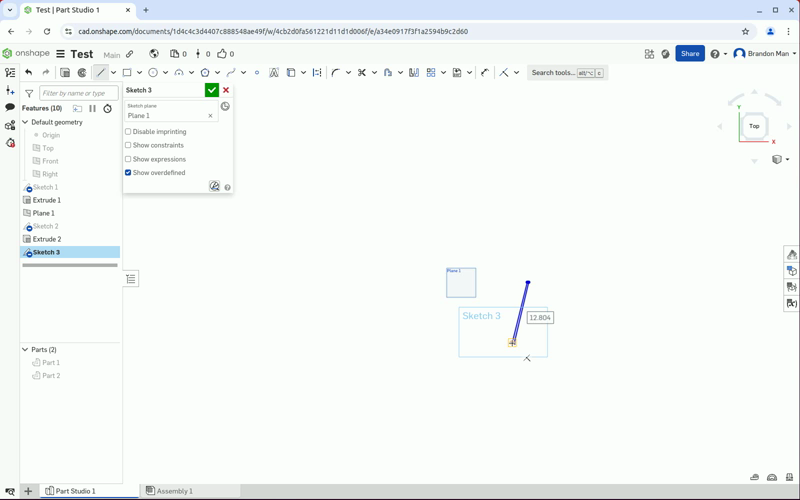
key(esc)
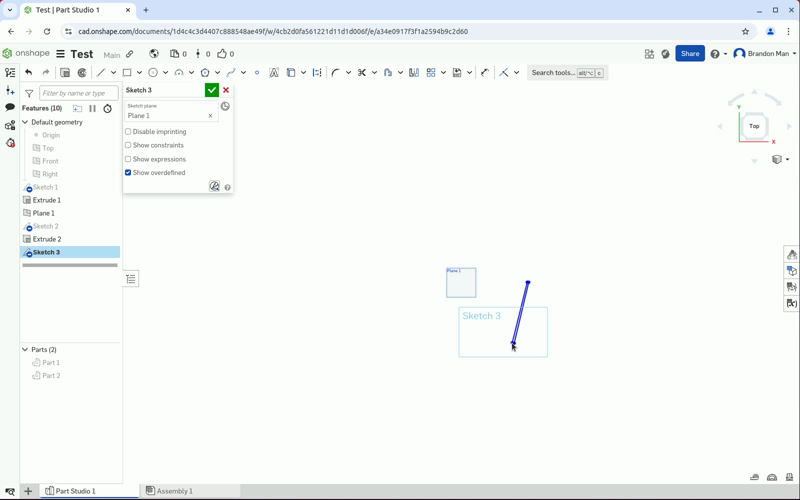
mouse_move(526, 290)
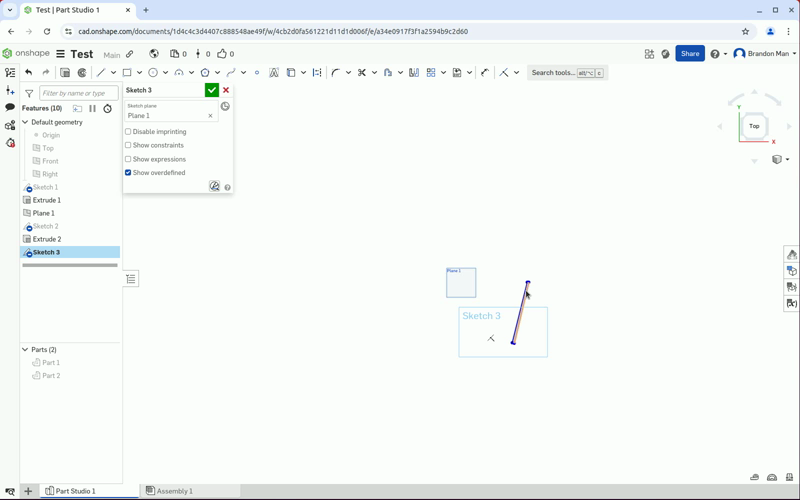
scroll(6)
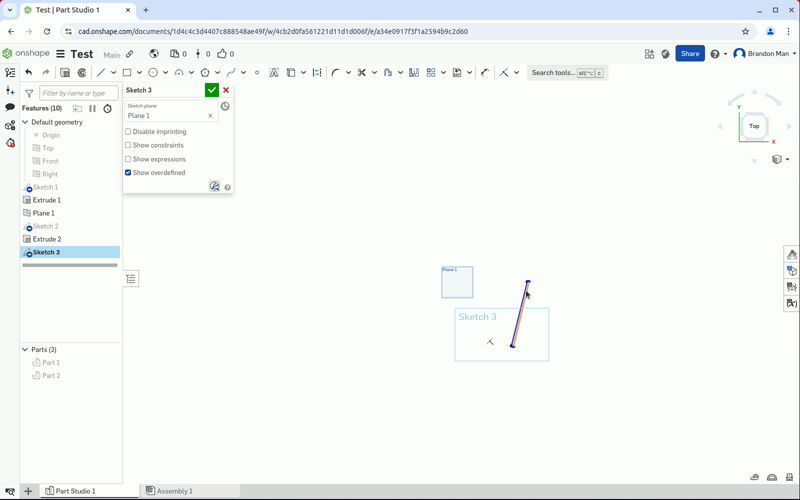
scroll(6)
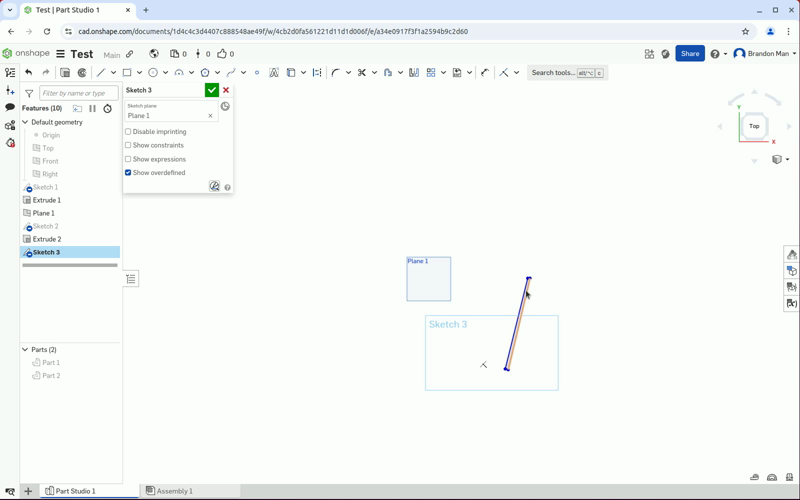
scroll(6)
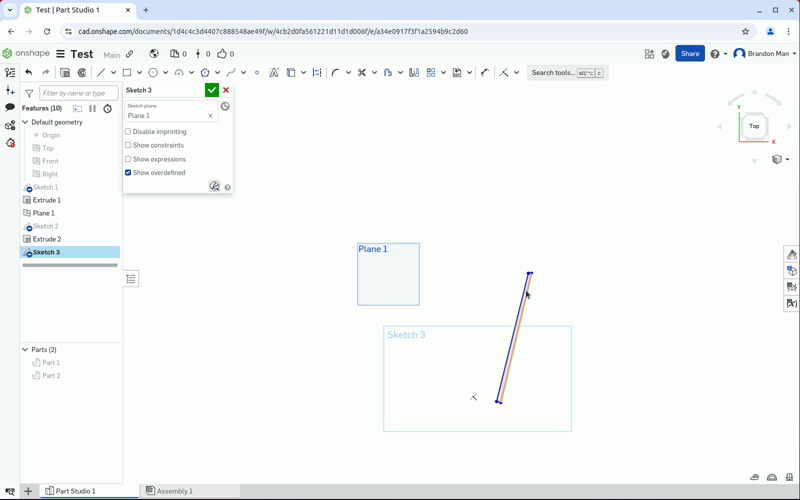
scroll(6)
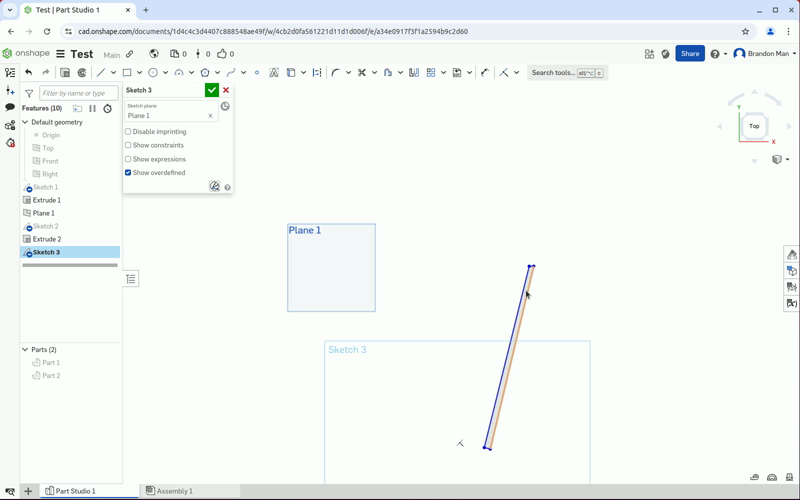
scroll(6)
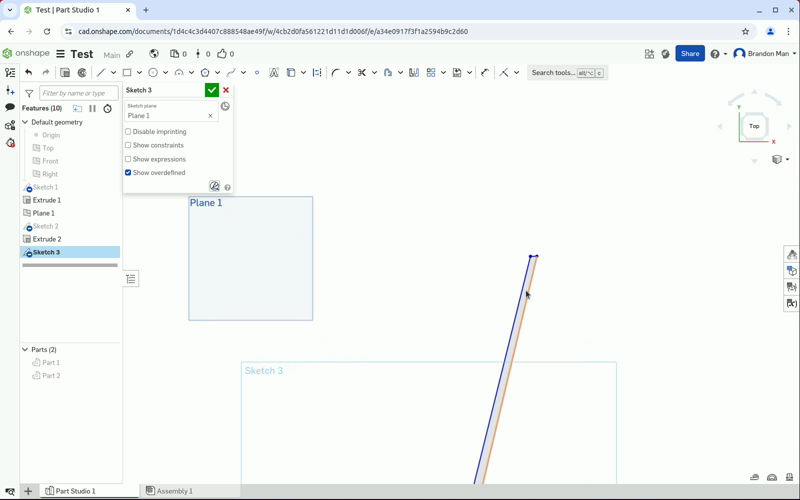
scroll(6)
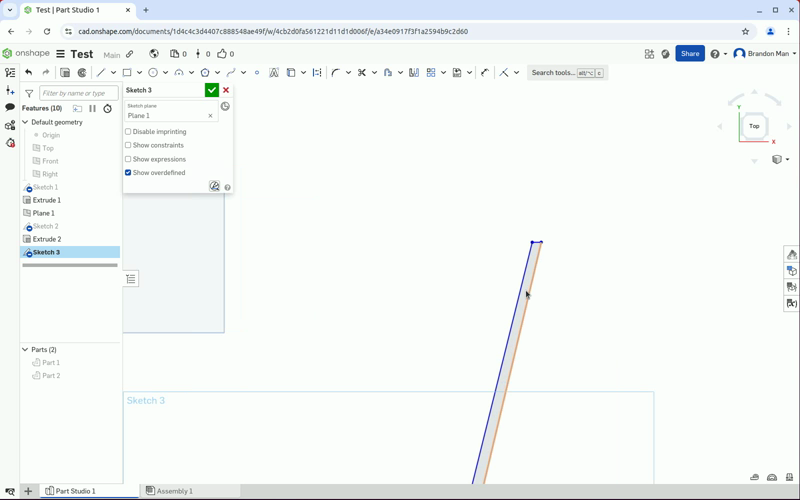
scroll(6)
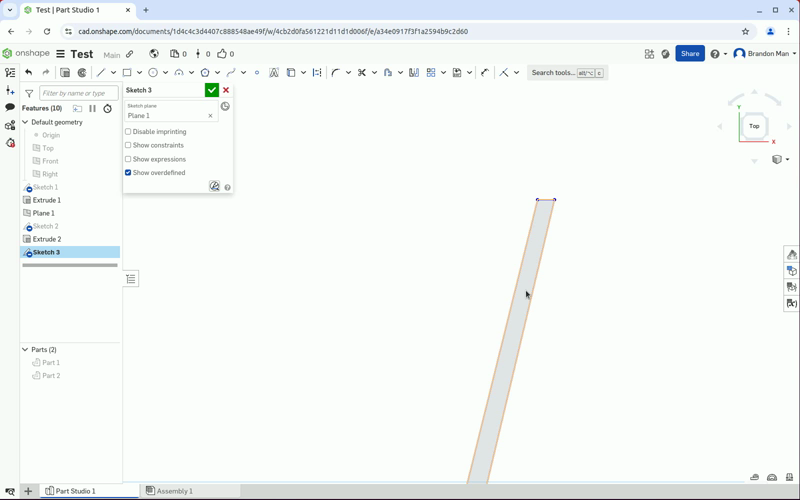
click(526, 290)
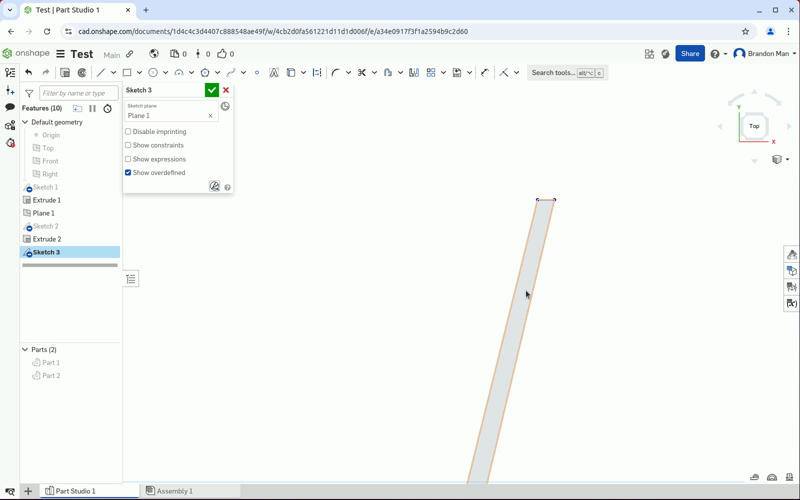
scroll(-6)
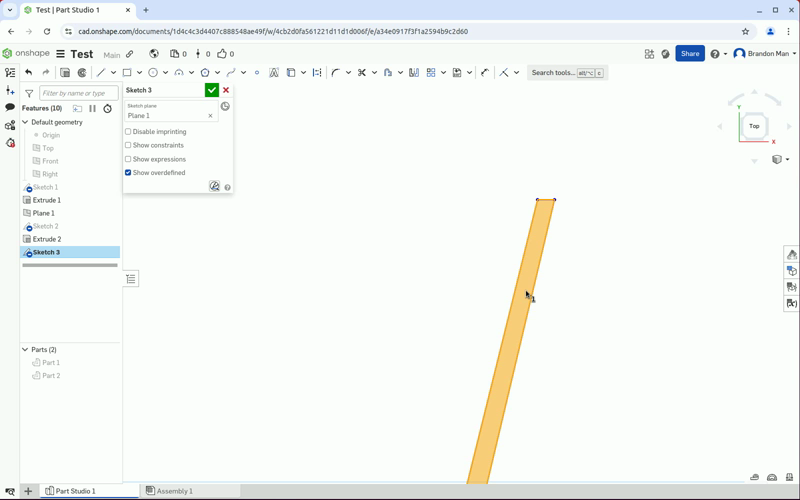
scroll(-6)
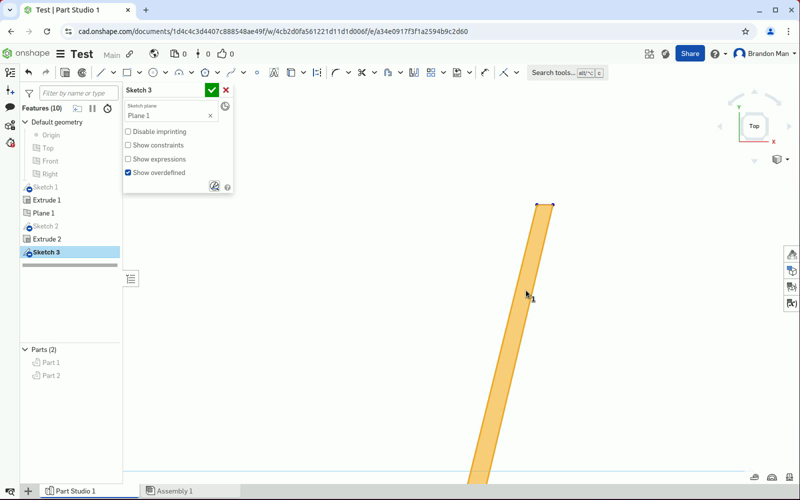
scroll(-6)
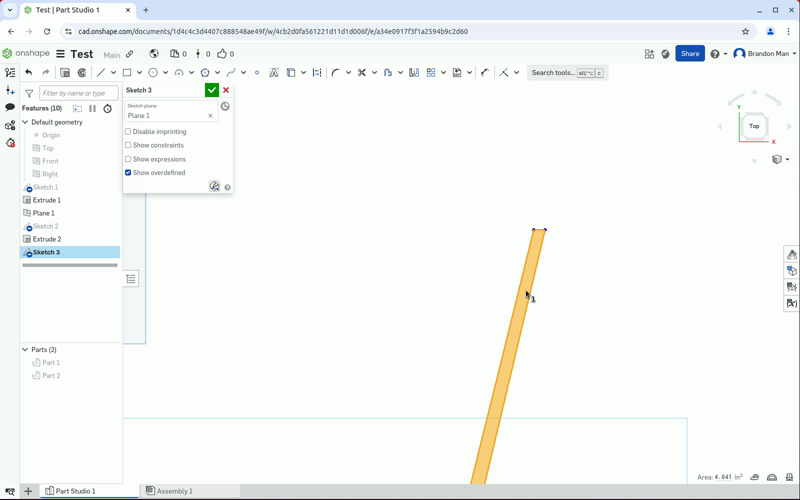
scroll(-6)
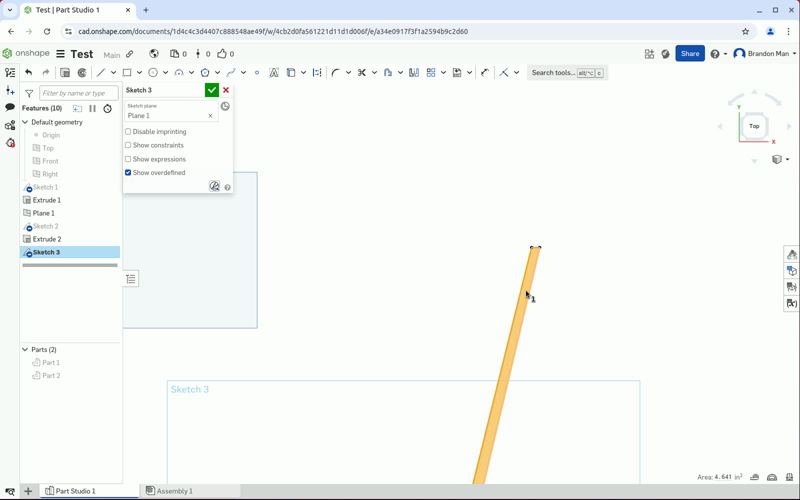
scroll(-6)
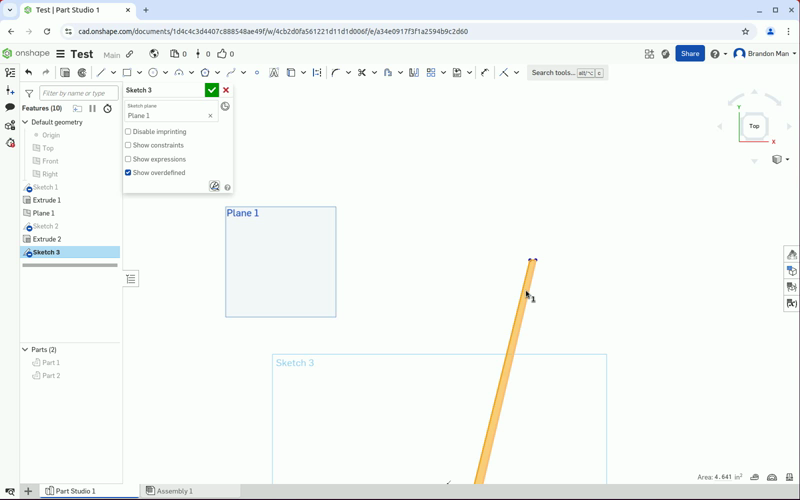
scroll(-6)
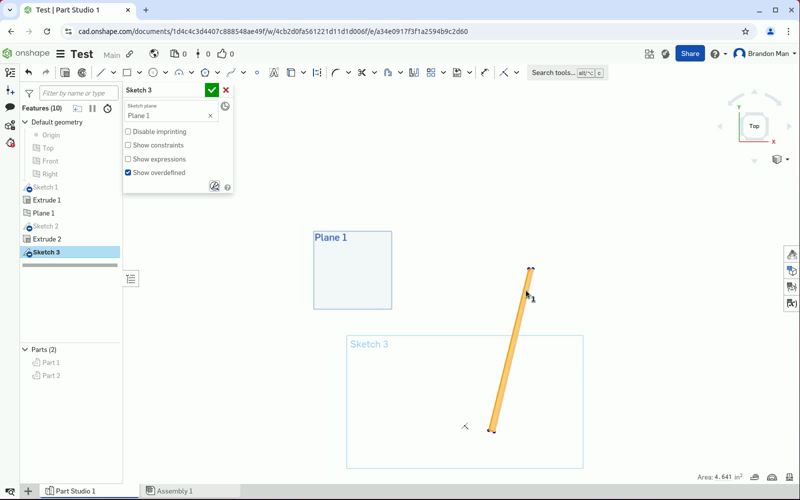
scroll(-6)
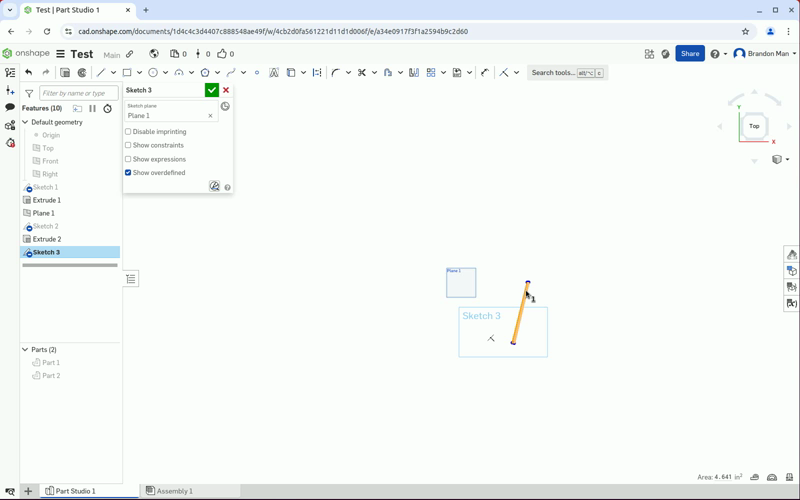
mouse_move(73, 352)
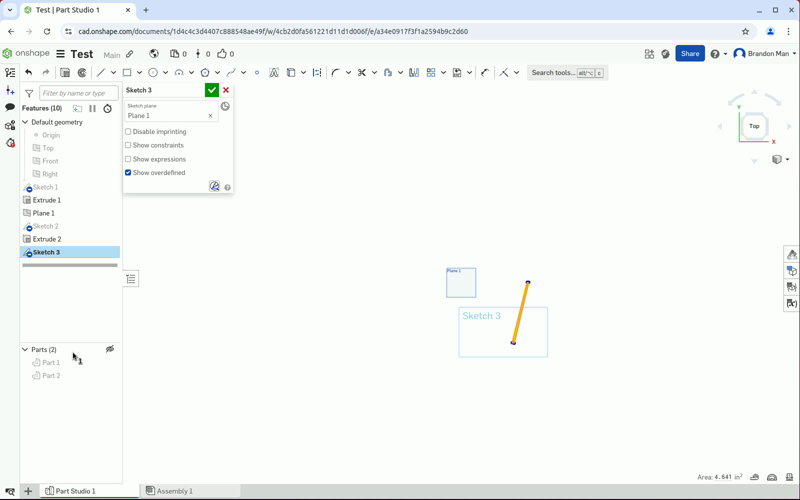
key(shift+y)
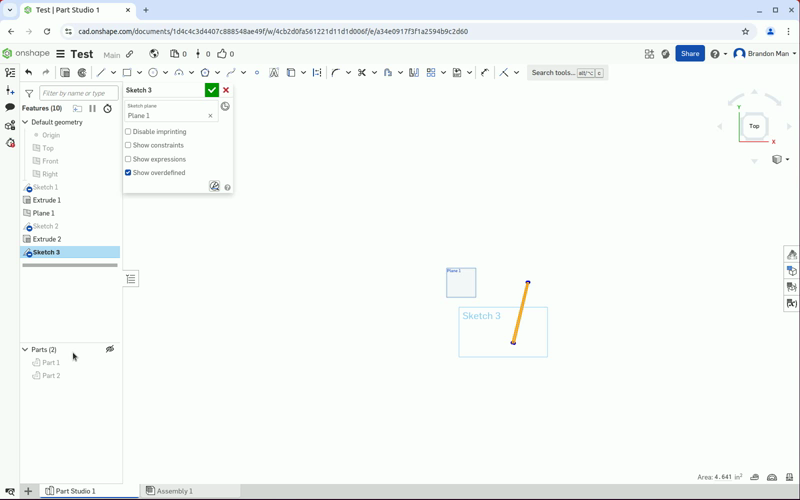
key(shift+e)
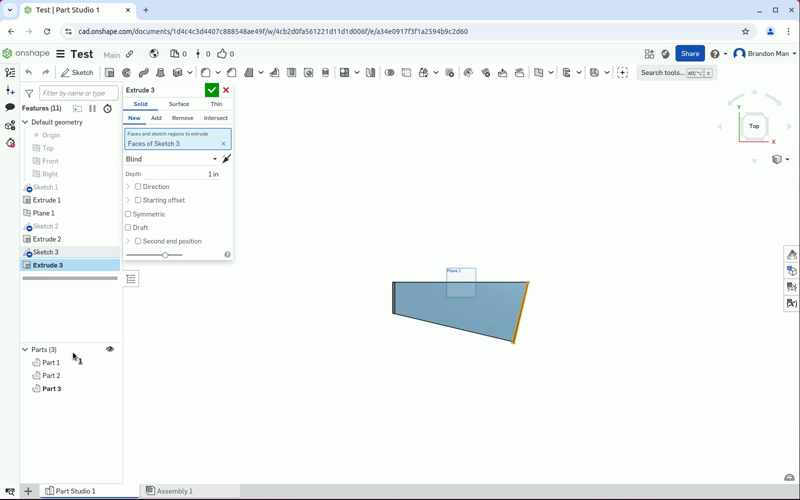
mouse_move(143, 106)
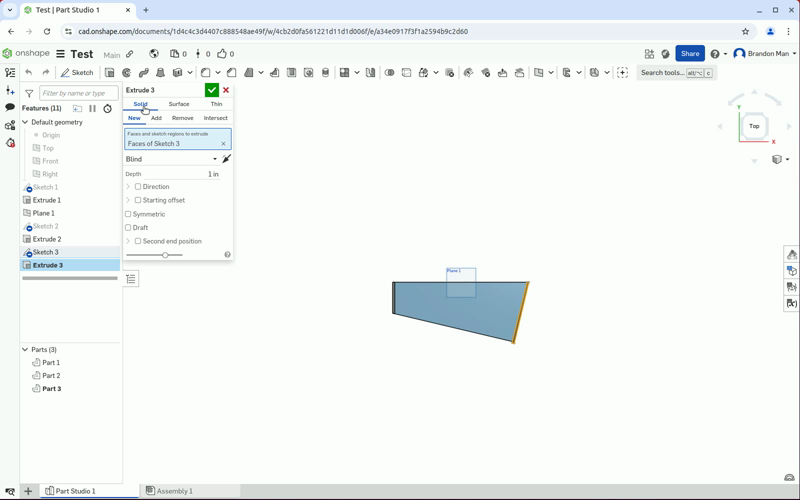
click(143, 106)
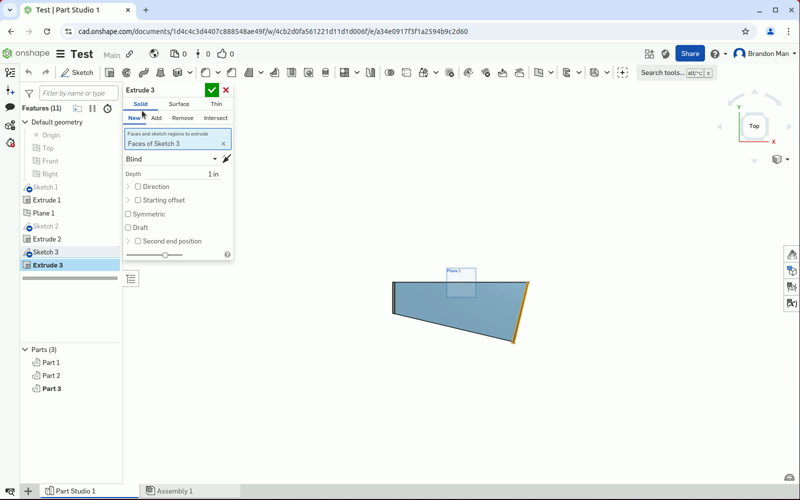
mouse_move(137, 120)
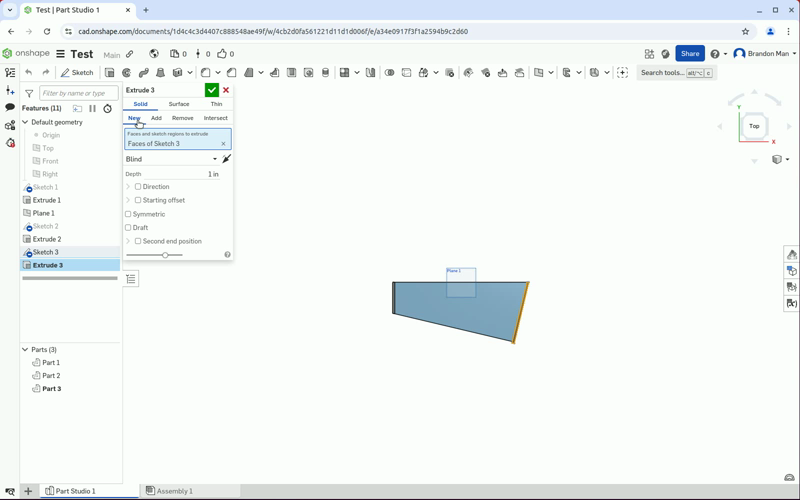
click(137, 120)
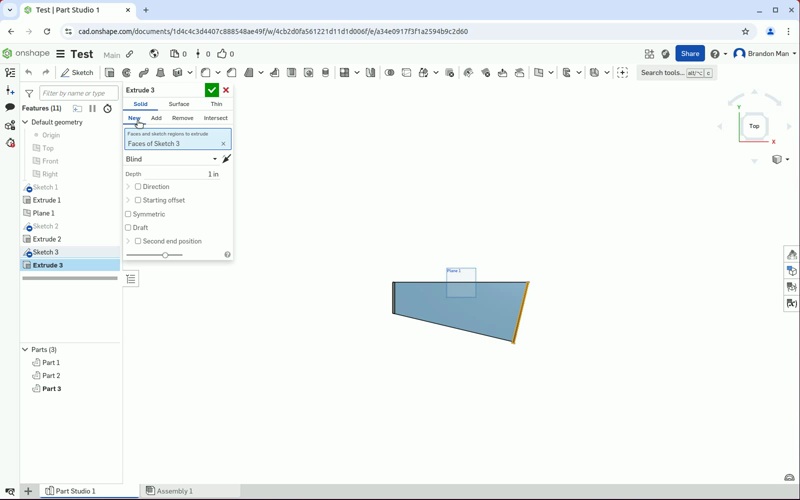
key(tab, 4)
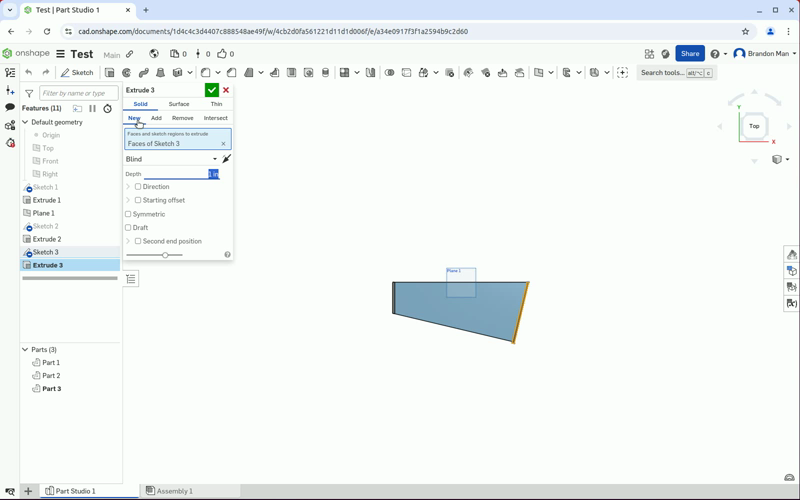
text(22.627)
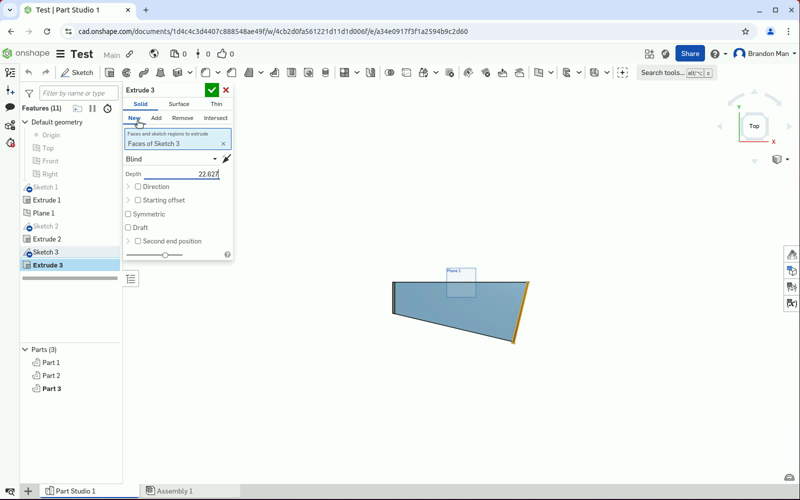
key(enter)
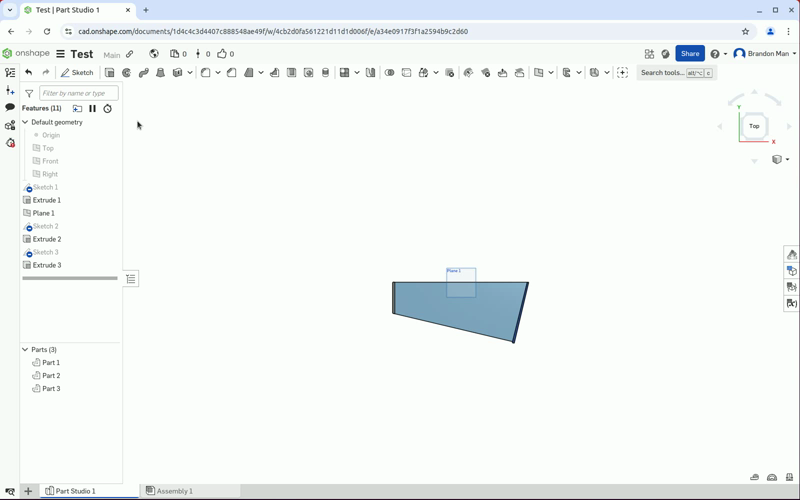
key(shift+h)
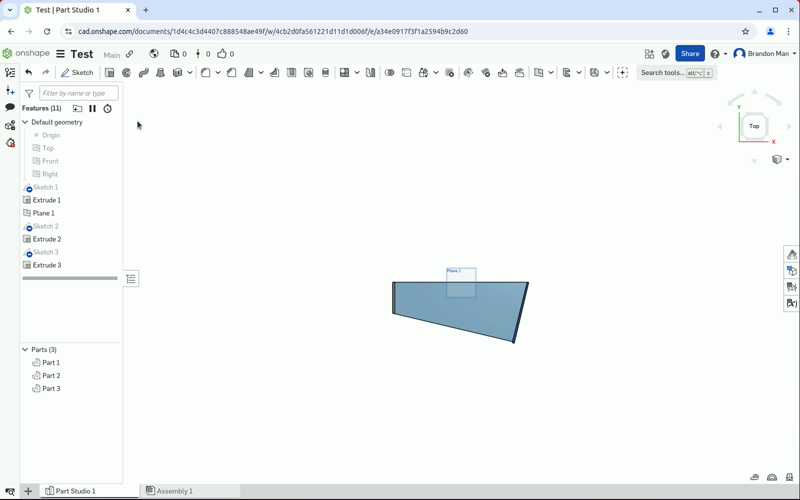
key(shift+h)
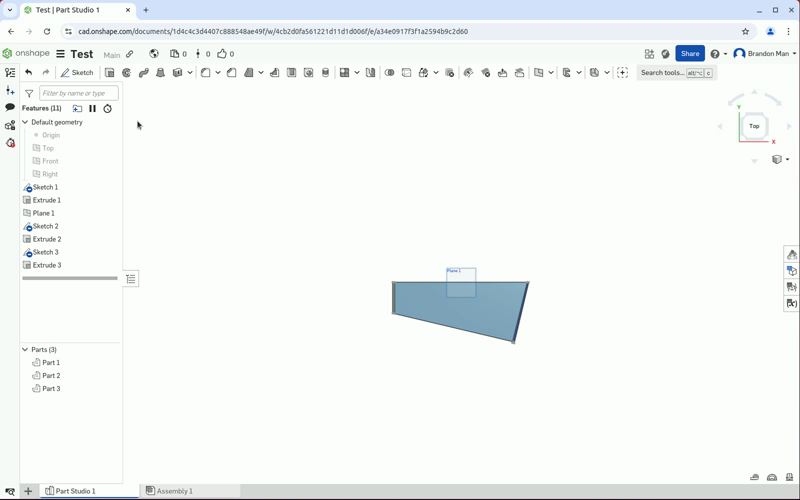
key(shift+7)
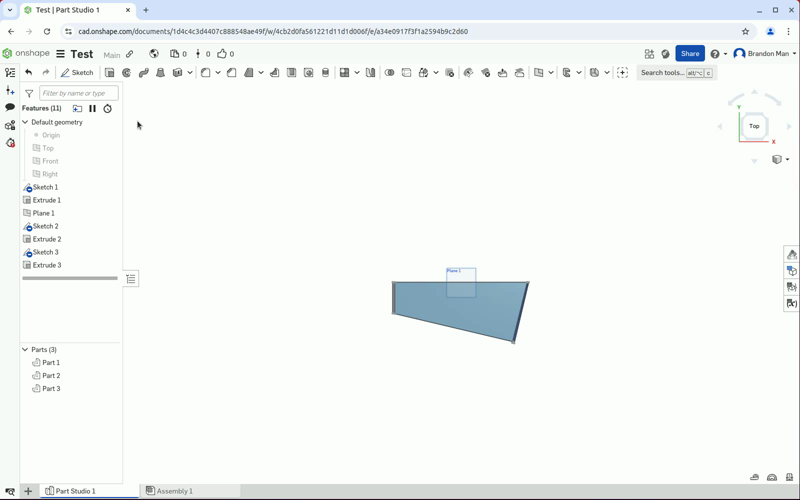
key(up, 3)
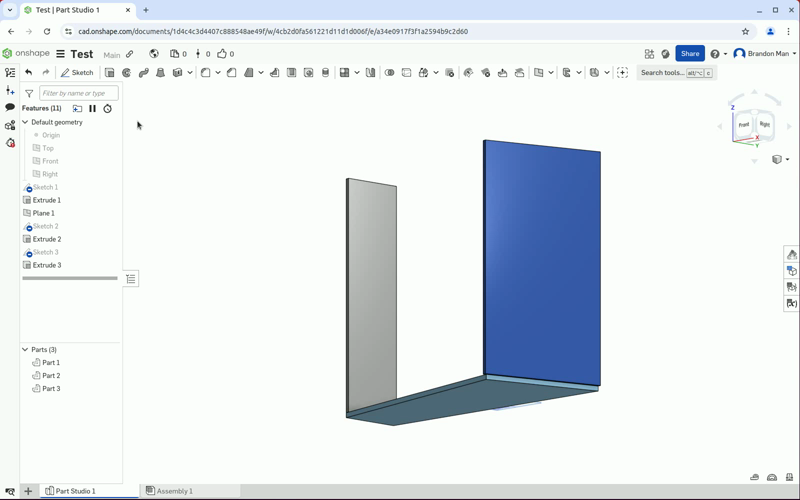
key(left, 3)
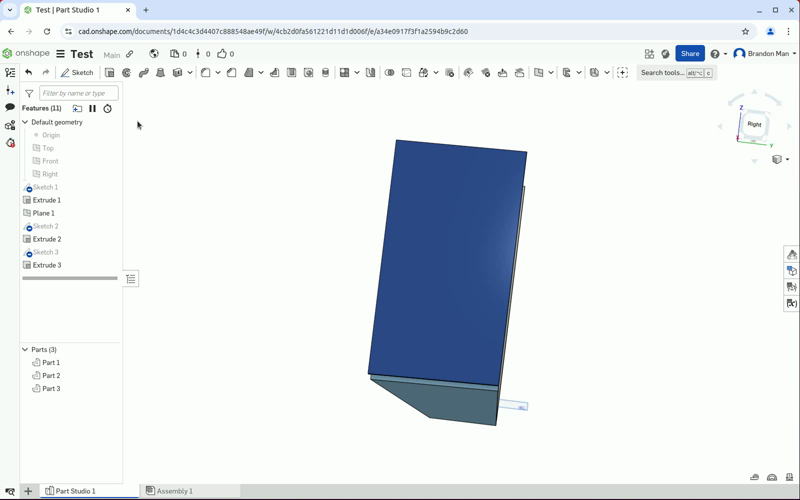
key(right, 3)
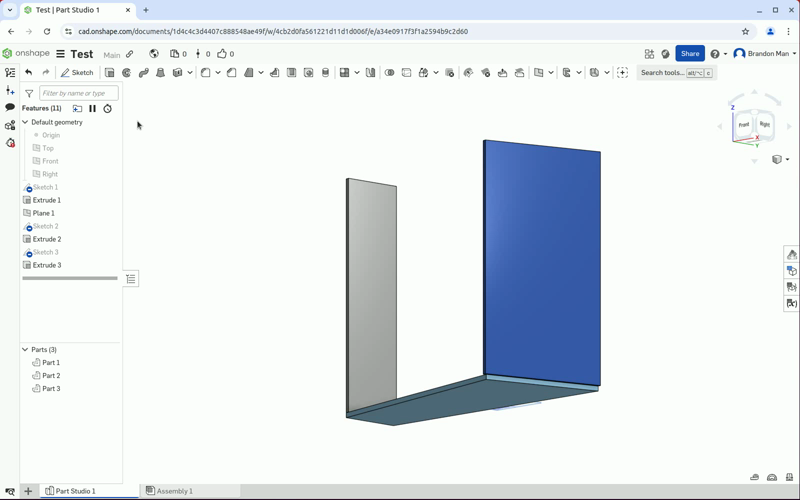
key(down, 3)
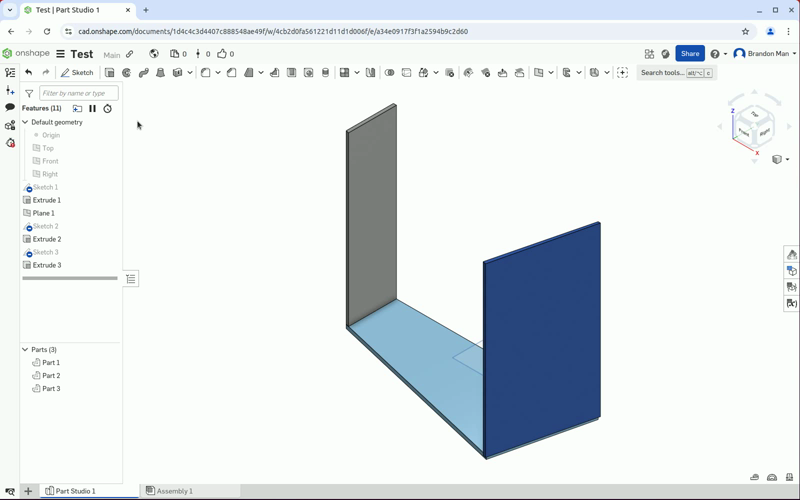
mouse_move(73, 189)
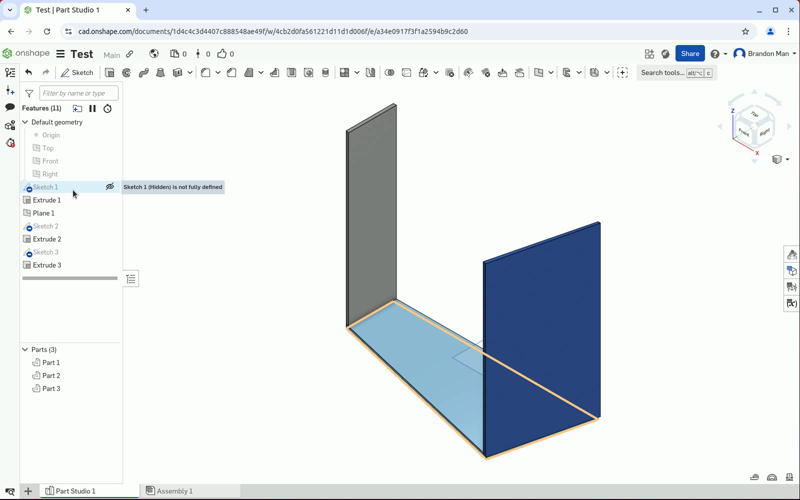
click(73, 189)